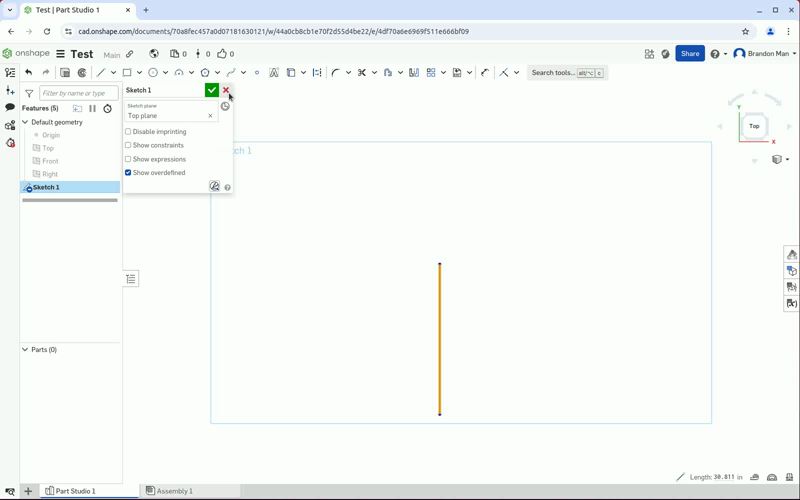
key(shift+h)
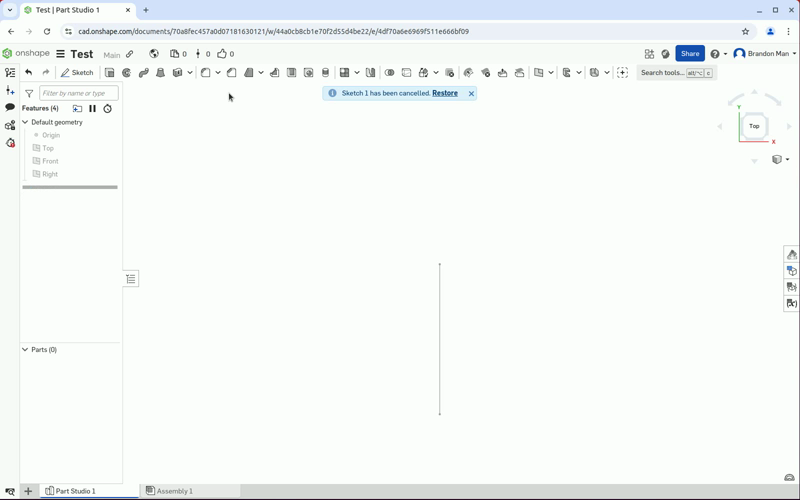
mouse_move(73, 352)
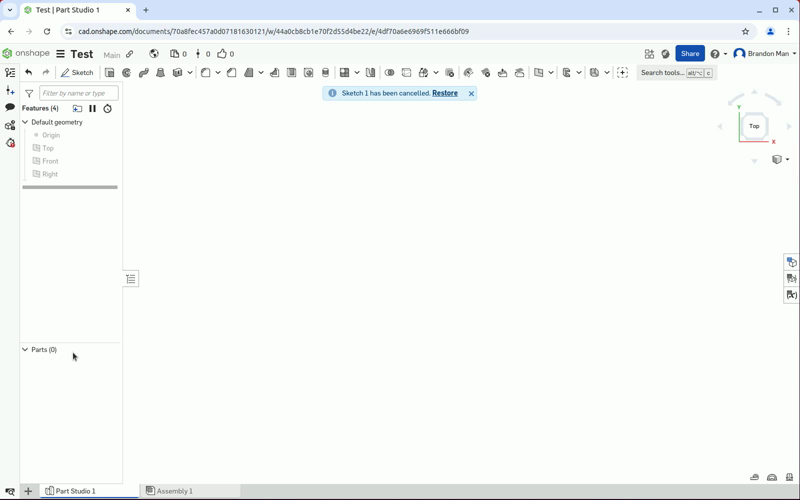
key(y)
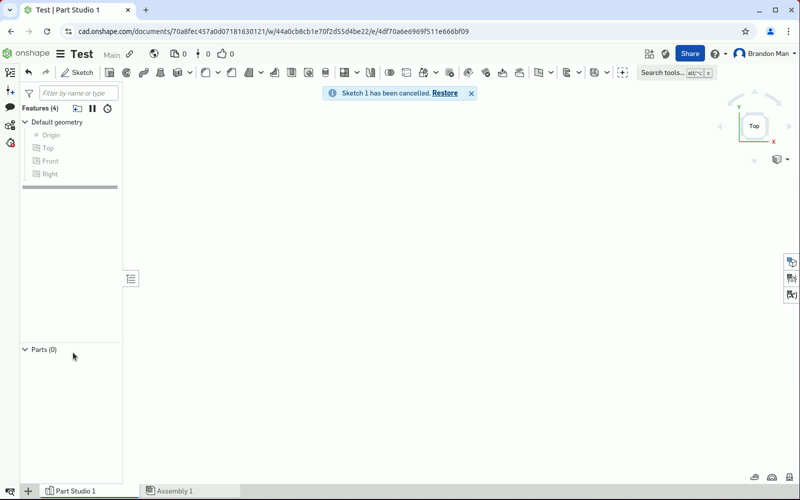
key(shift+p)
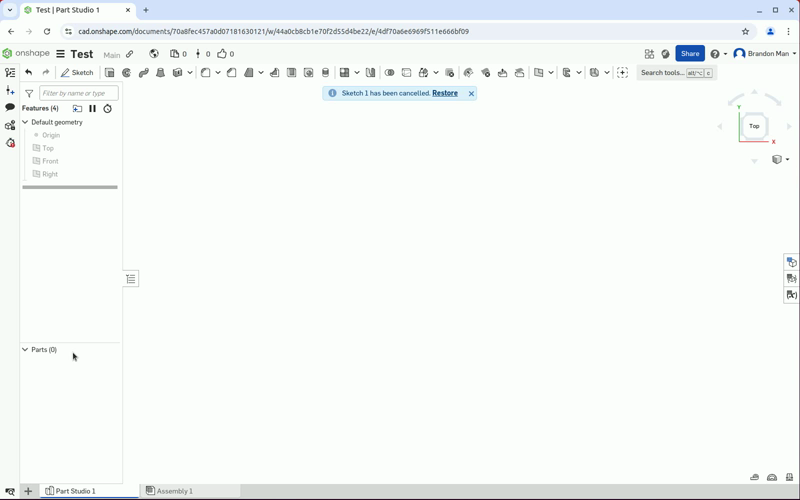
key(space)
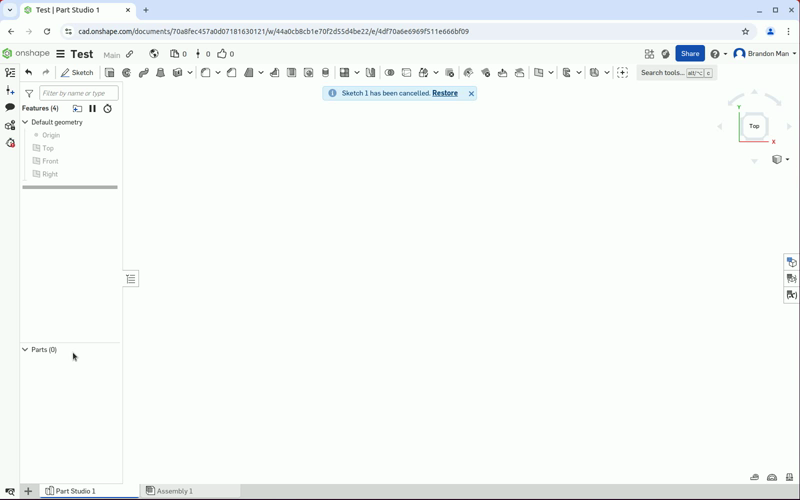
key_down(shift)
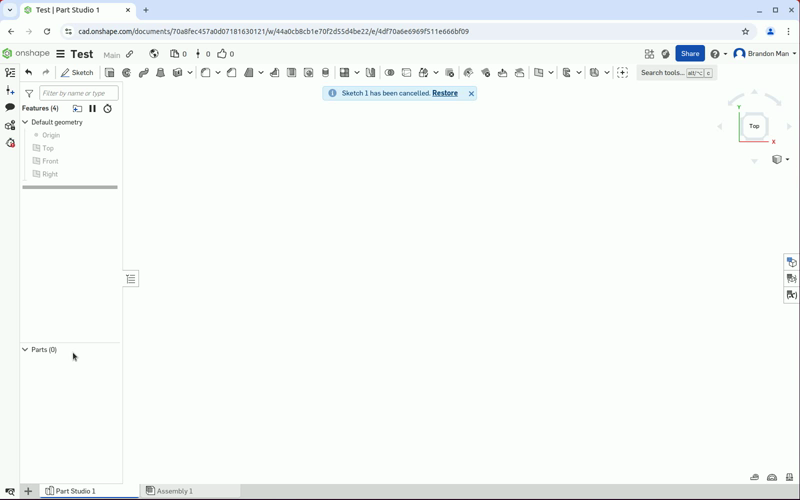
key(up)
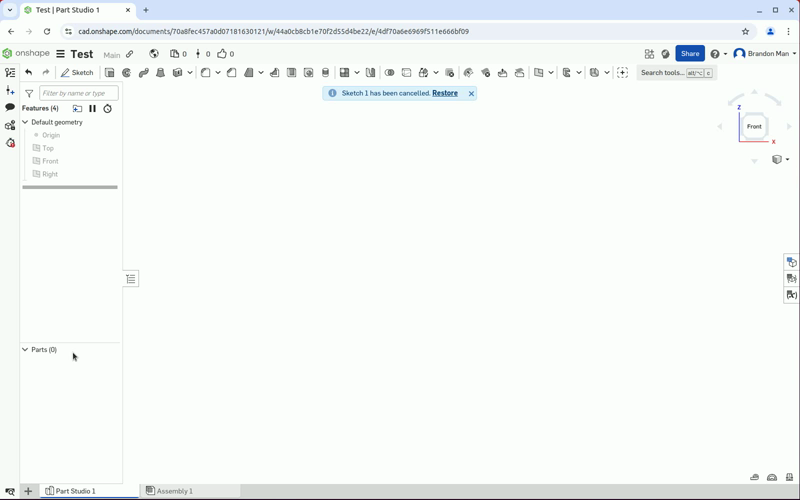
key_up(shift)
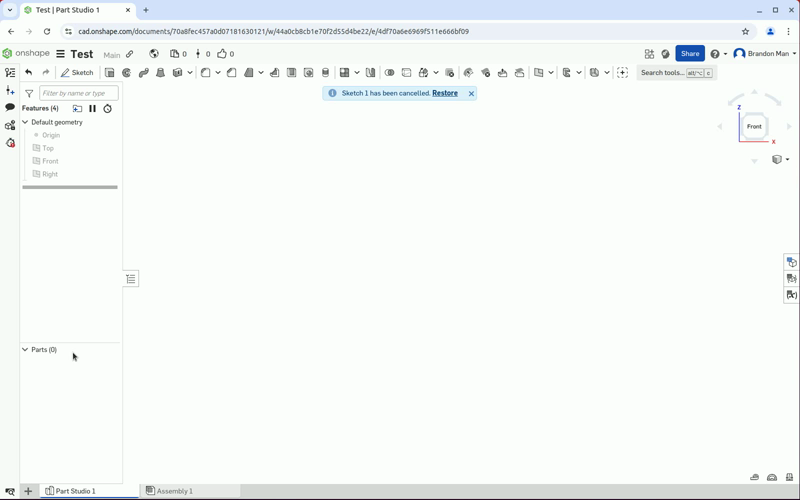
key(space)
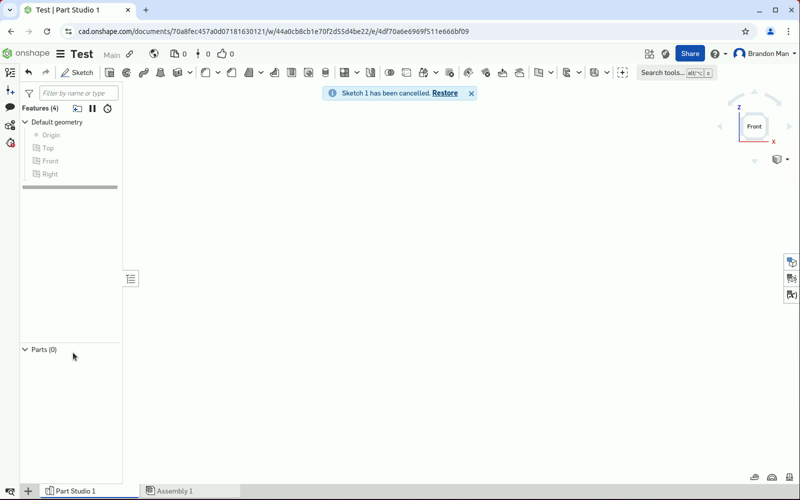
key_down(shift)
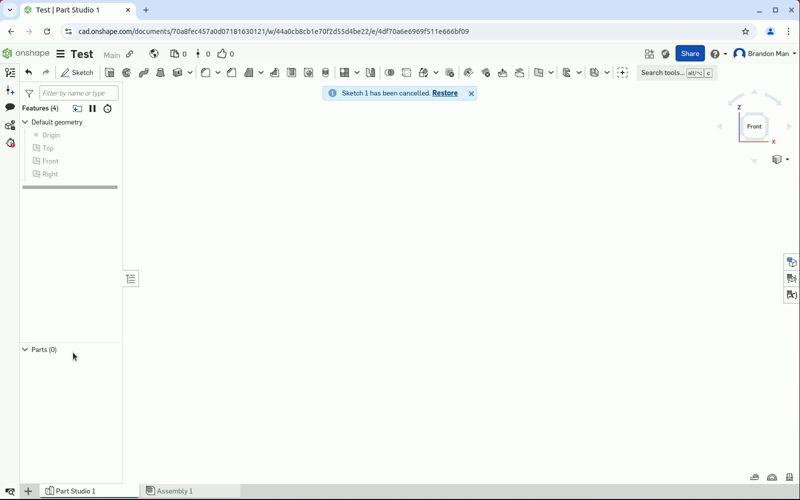
key(left)
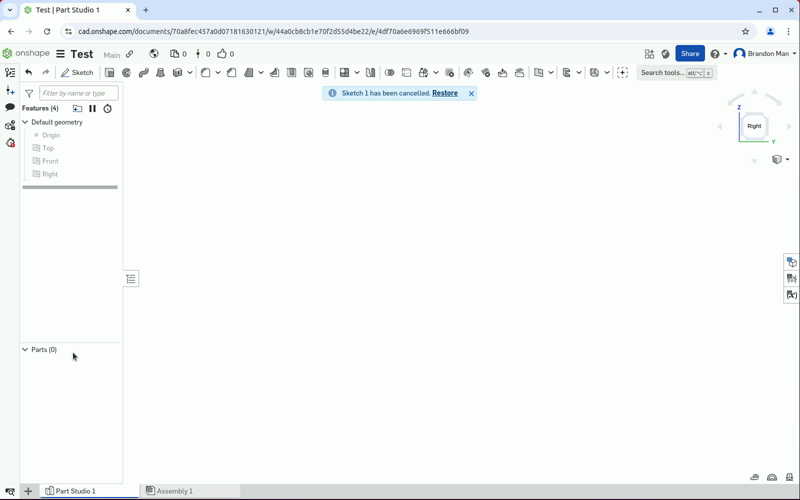
key_up(shift)
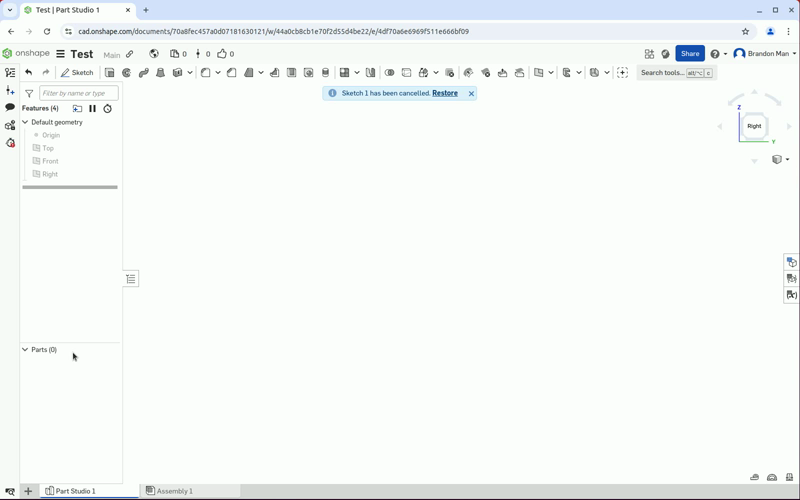
mouse_move(73, 352)
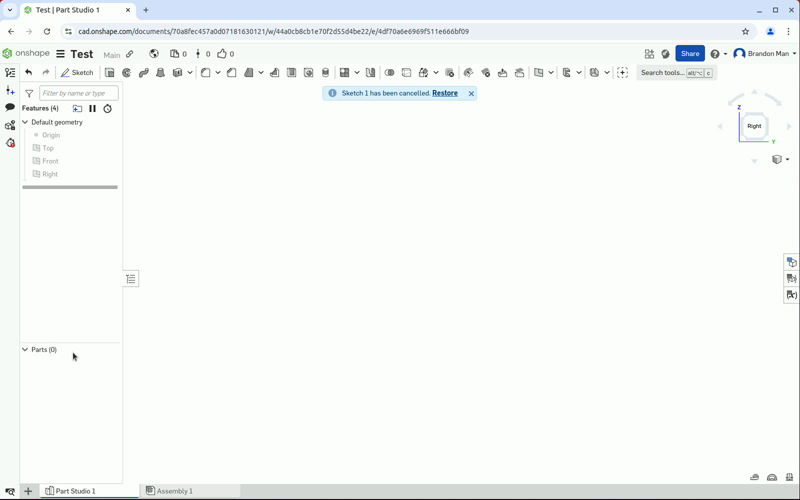
key(shift+y)
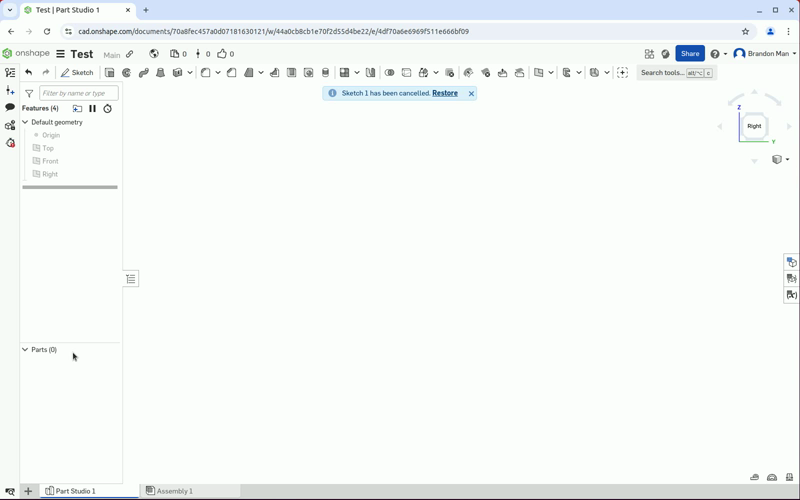
key(shift+s)
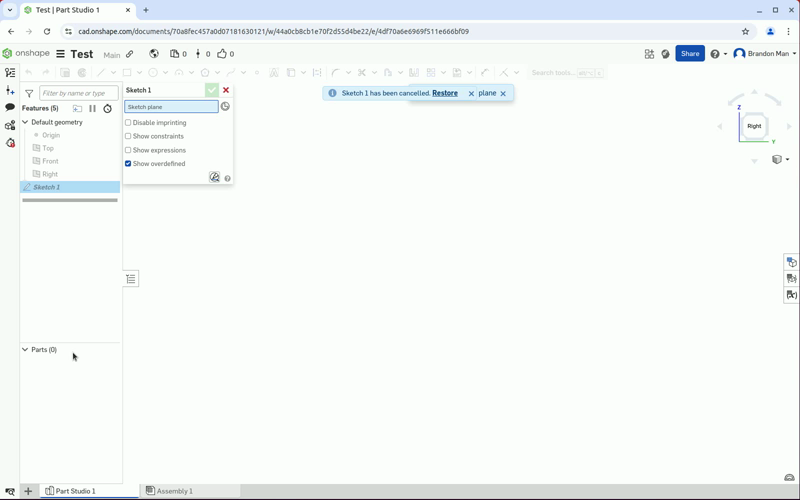
mouse_move(73, 176)
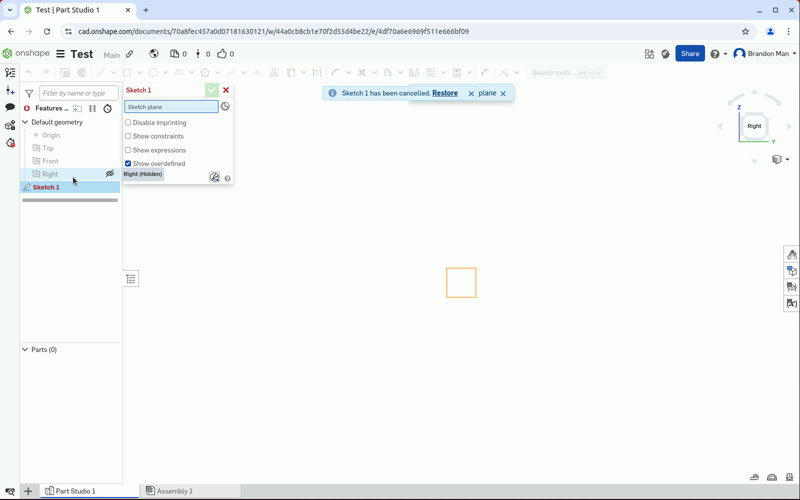
click(73, 176)
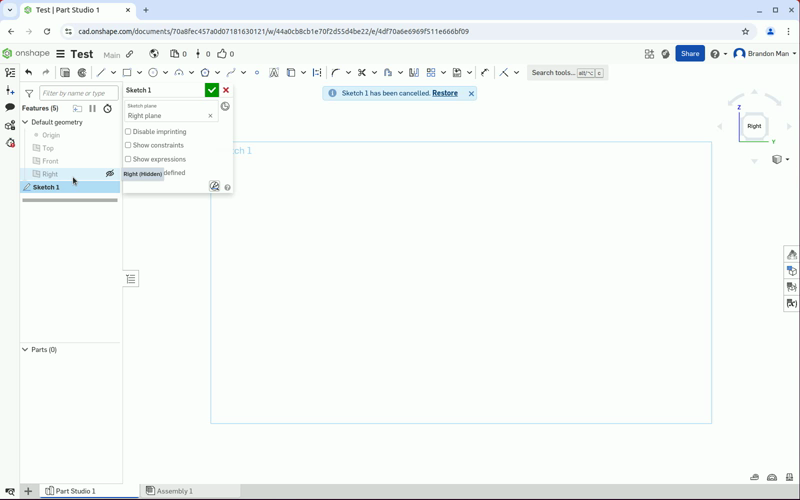
mouse_move(73, 352)
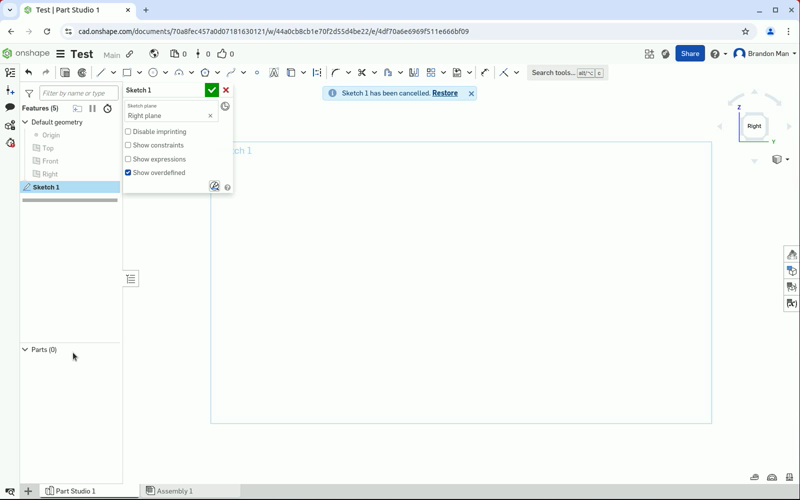
key(y)
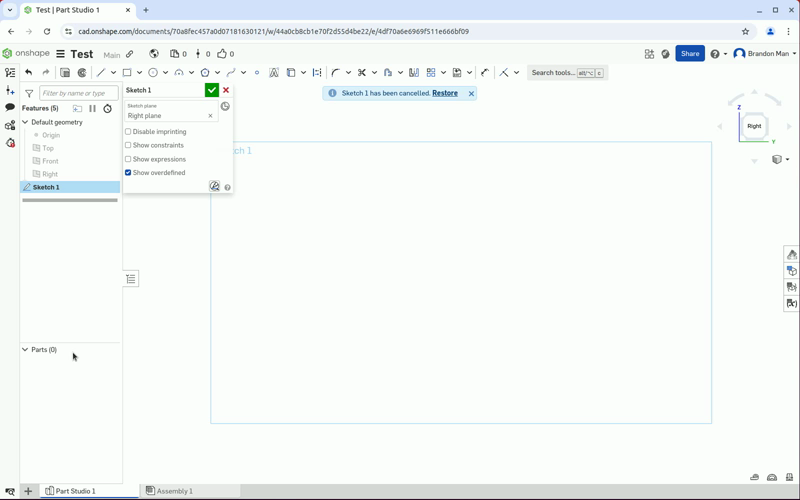
key(l)
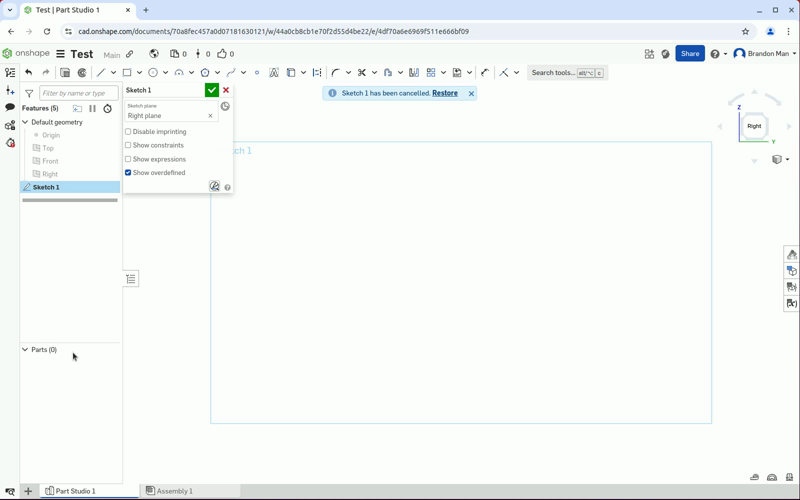
key_down(shift)
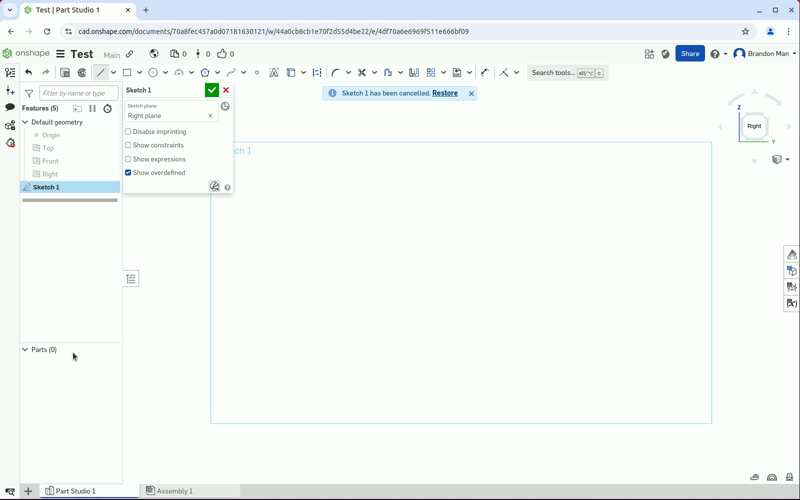
mouse_move(348, 282)
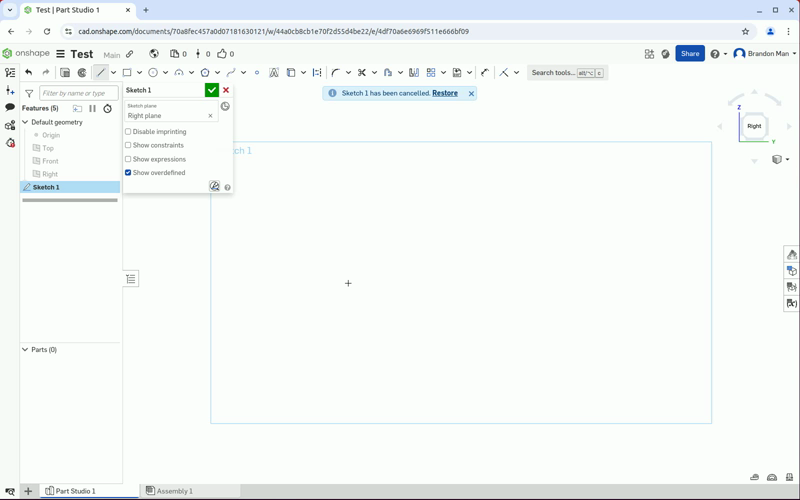
click(348, 282)
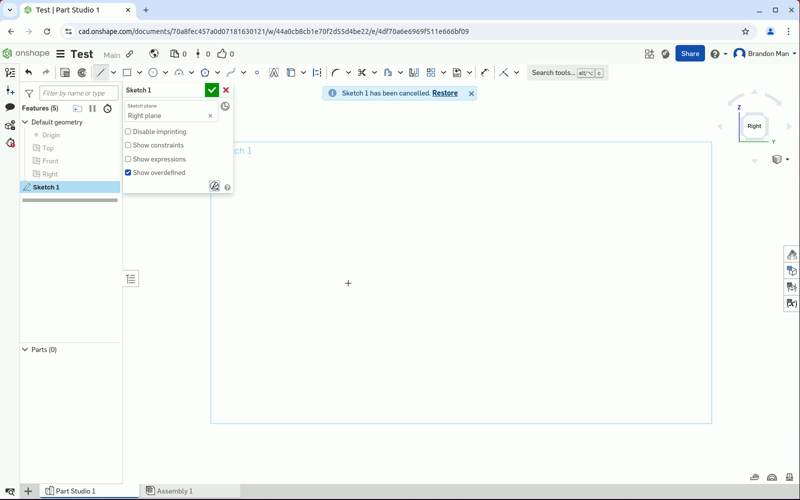
key_up(shift)
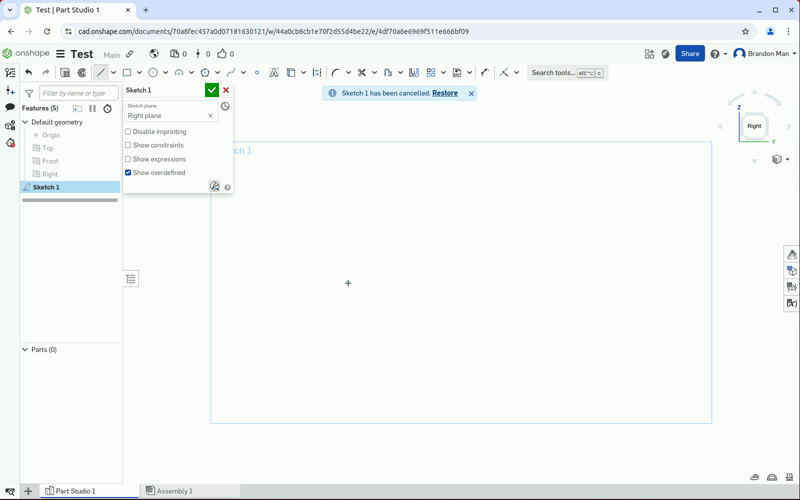
key_down(shift)
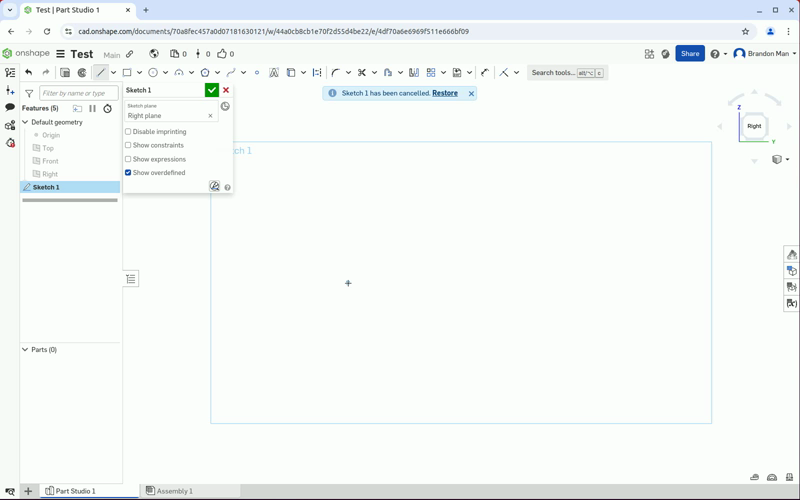
mouse_move(460, 282)
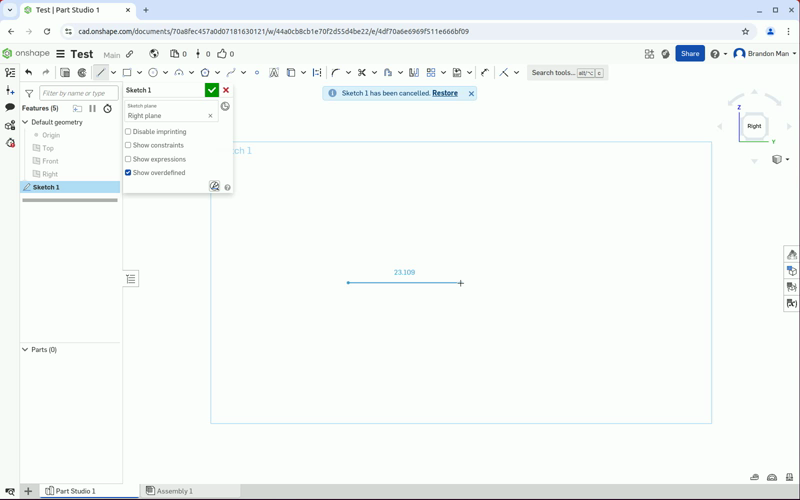
click(460, 282)
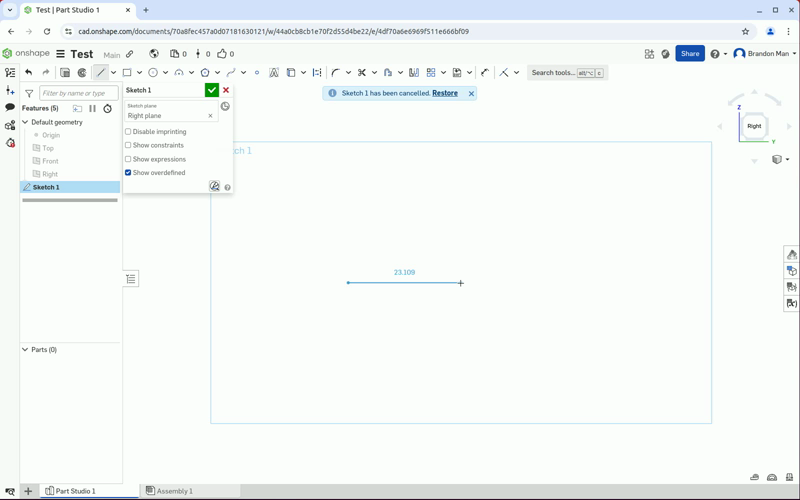
key_up(shift)
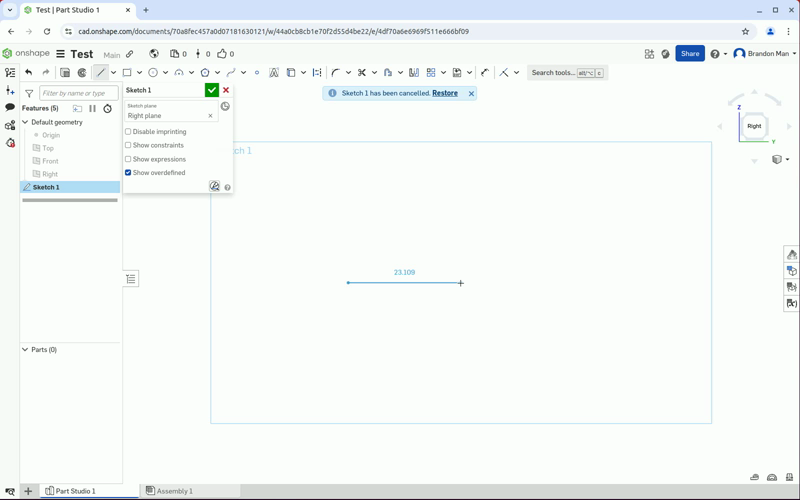
key_down(shift)
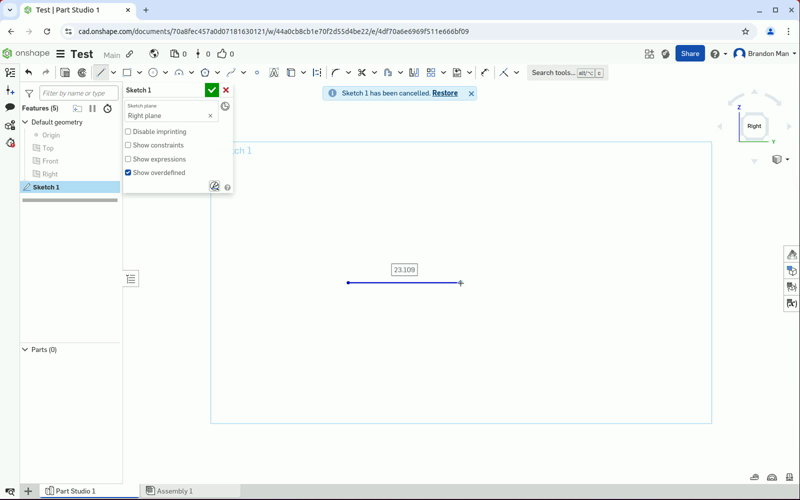
mouse_move(490, 282)
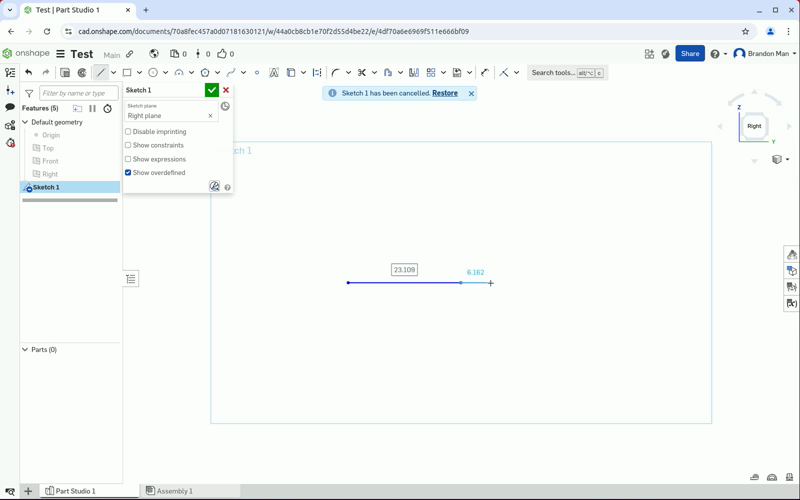
mouse_move(460, 239)
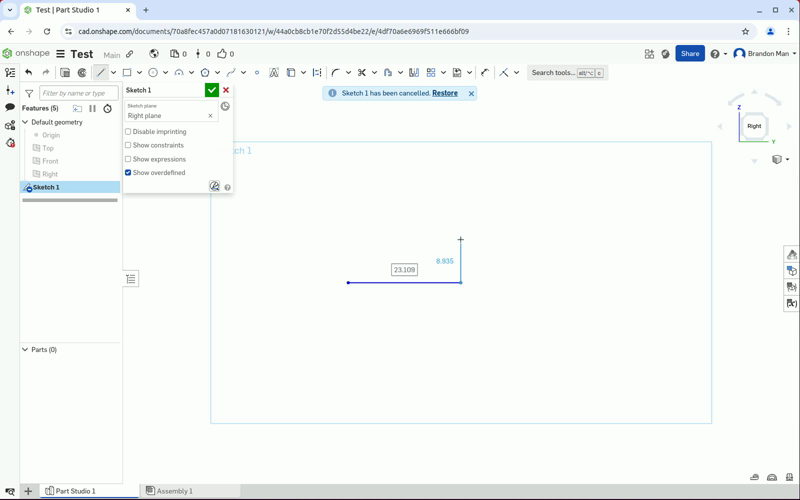
click(460, 239)
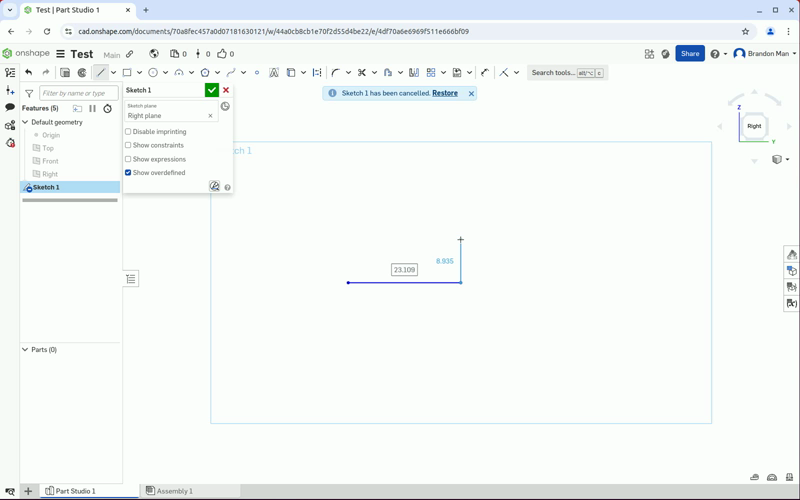
key_up(shift)
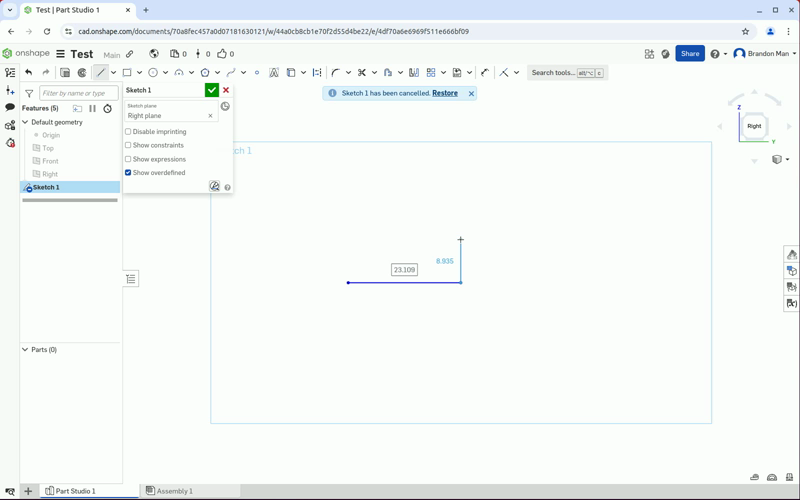
key_down(shift)
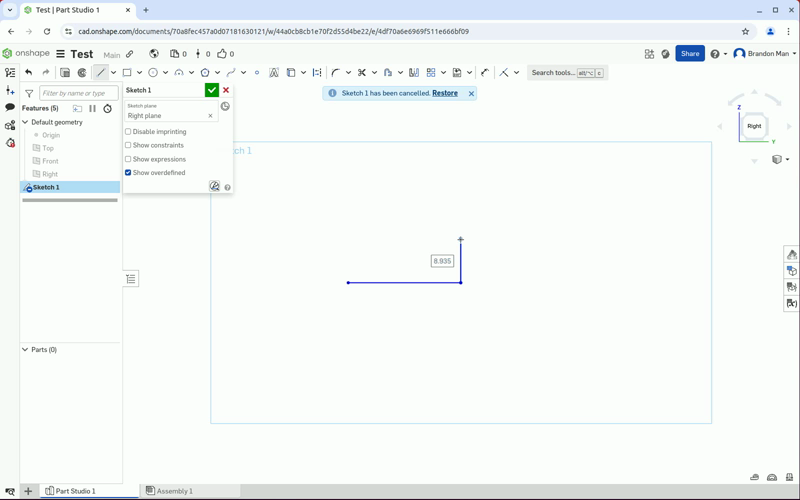
mouse_move(348, 239)
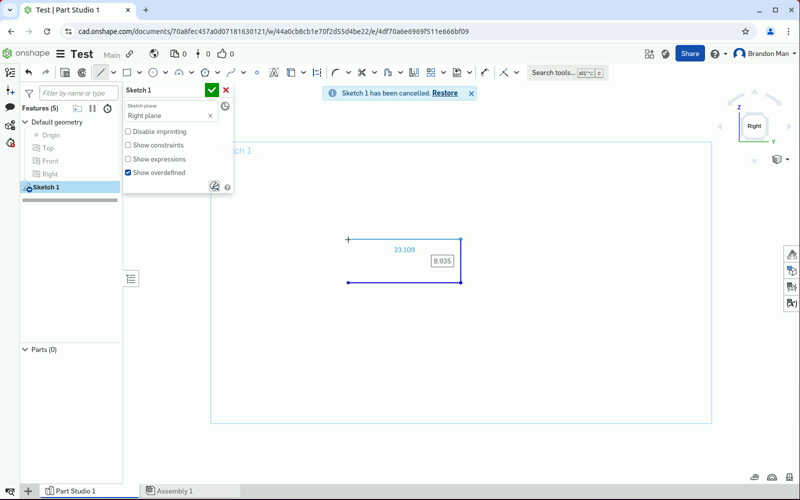
click(348, 239)
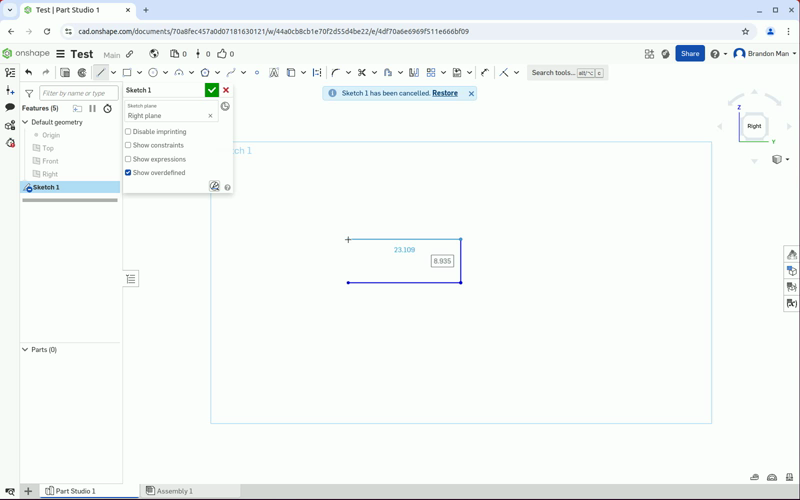
key_up(shift)
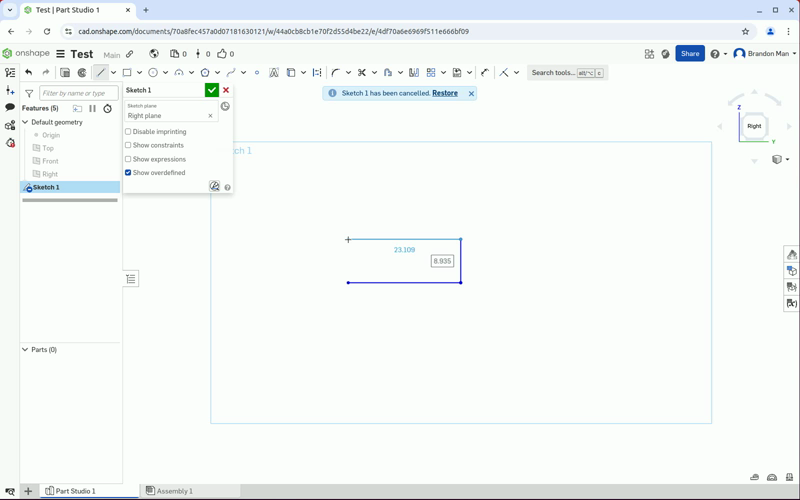
mouse_move(378, 239)
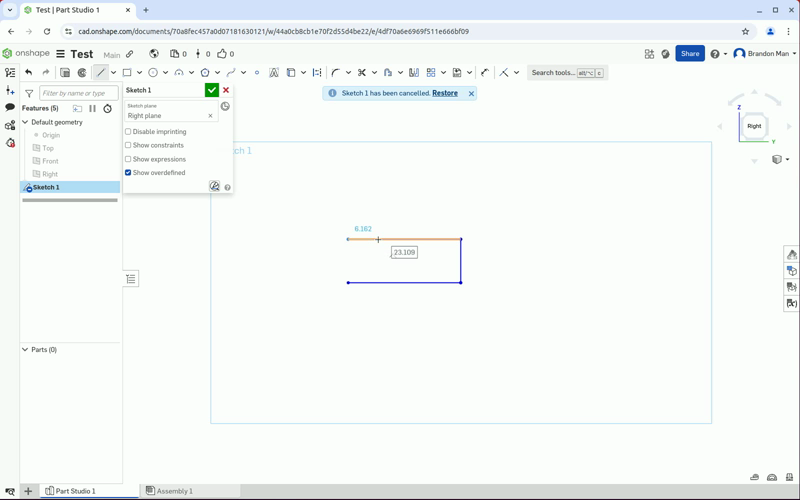
key_down(shift)
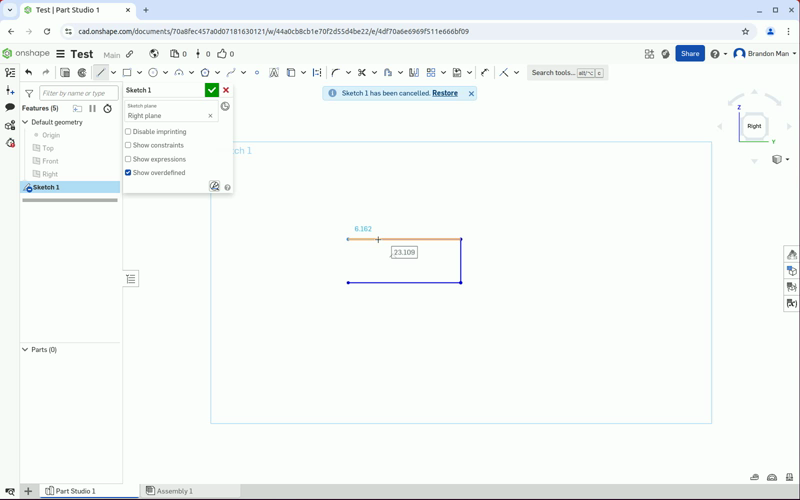
mouse_move(348, 282)
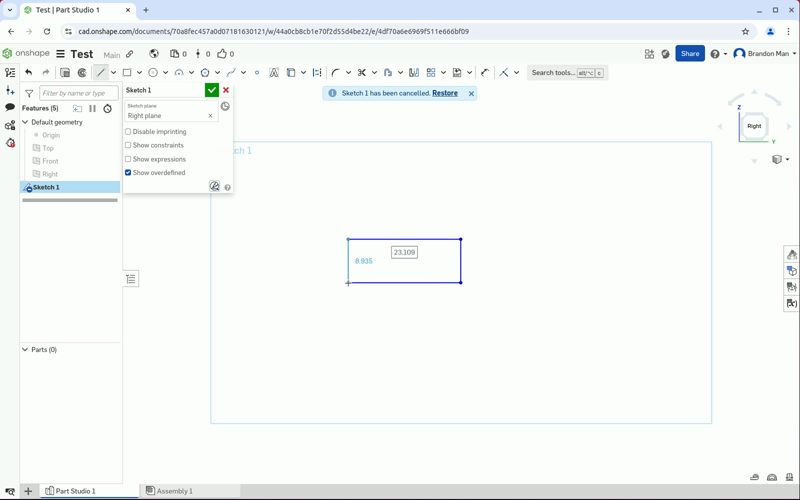
key_up(shift)
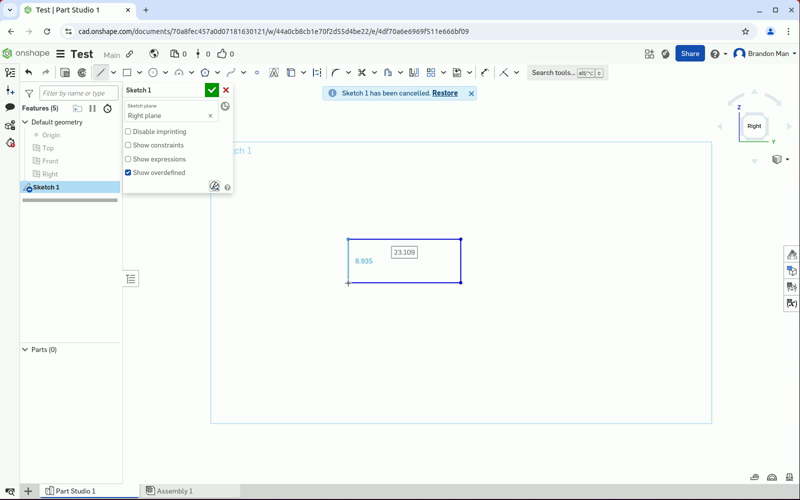
click(348, 282)
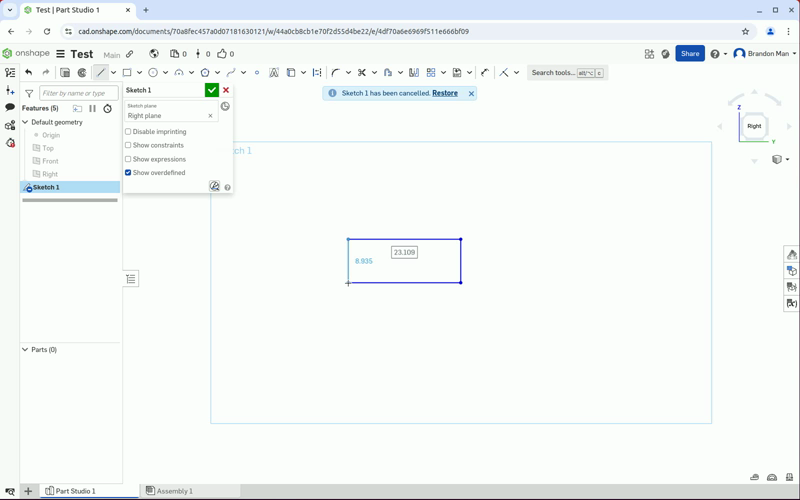
key(esc)
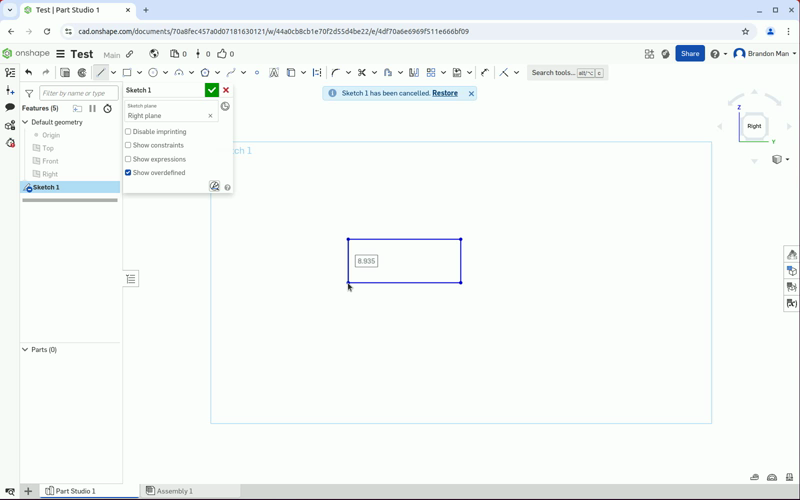
mouse_move(408, 249)
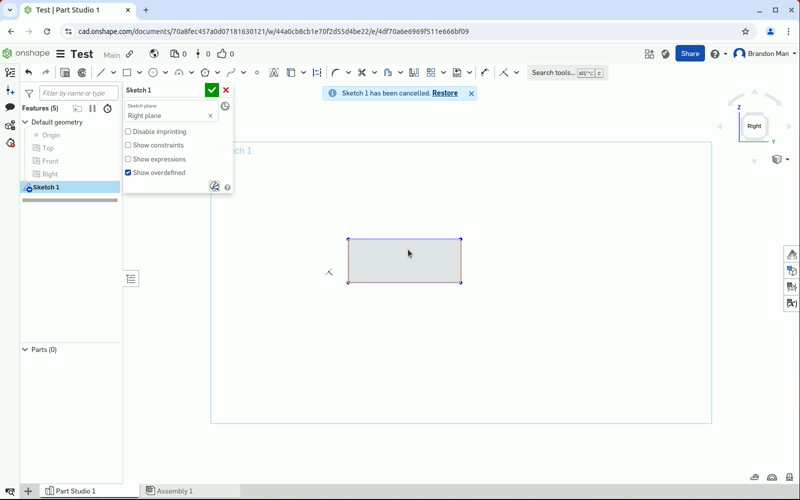
click(408, 249)
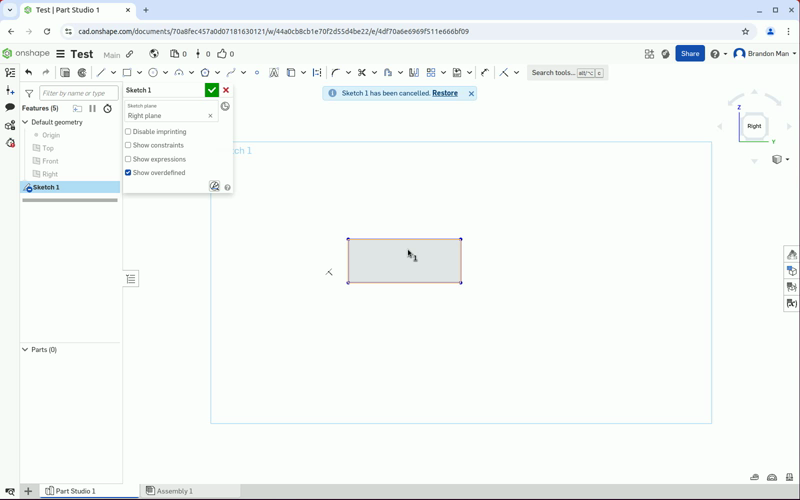
mouse_move(73, 352)
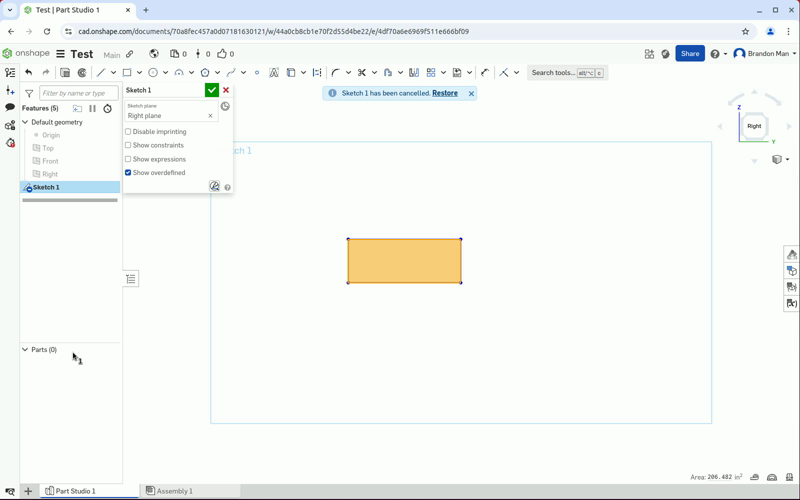
key(shift+y)
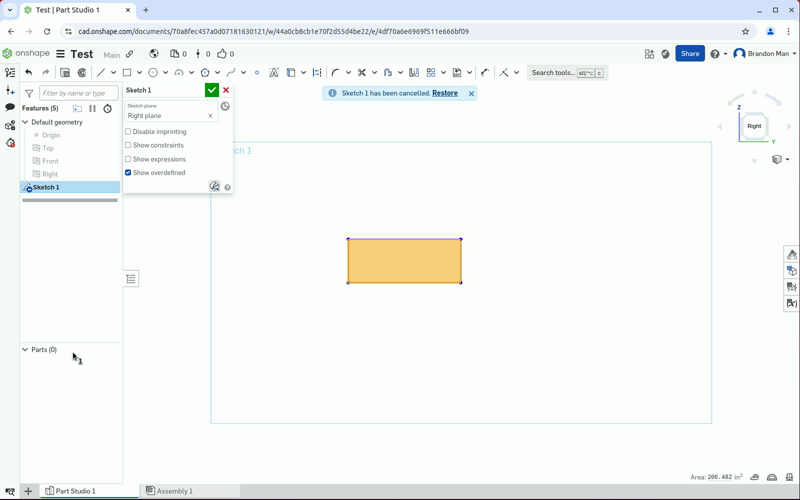
key(shift+e)
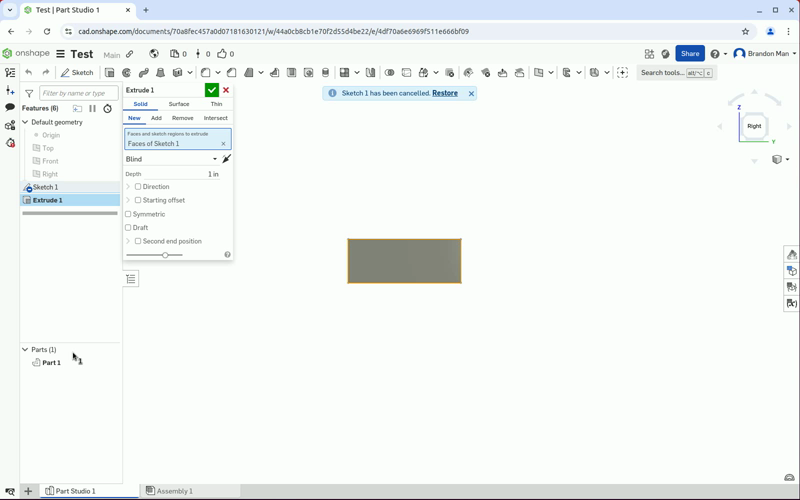
mouse_move(143, 106)
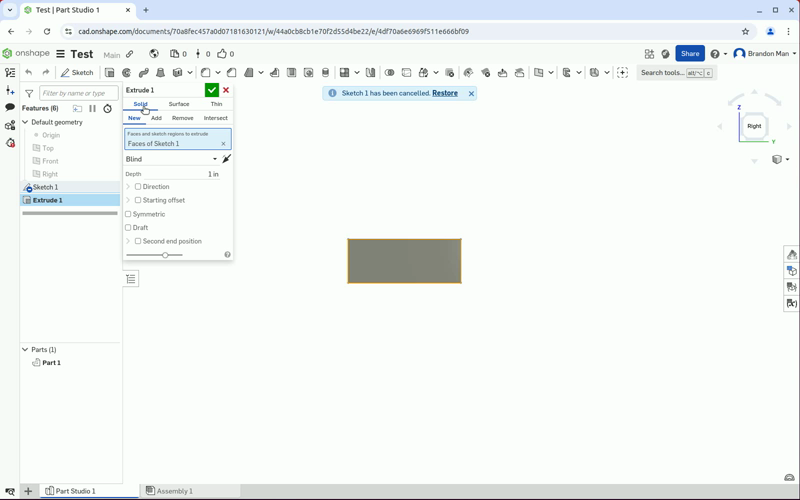
click(143, 106)
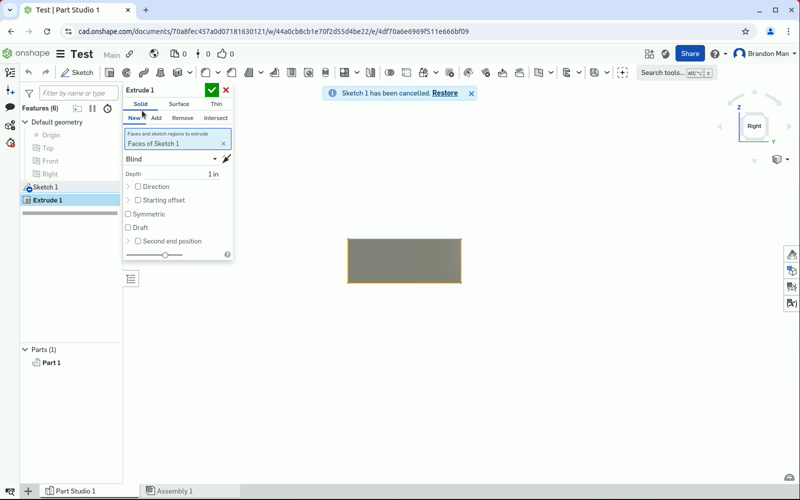
mouse_move(137, 120)
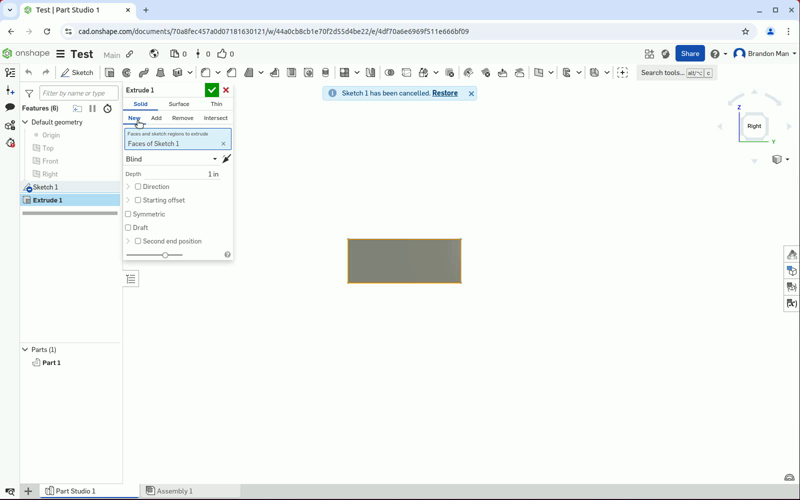
click(137, 120)
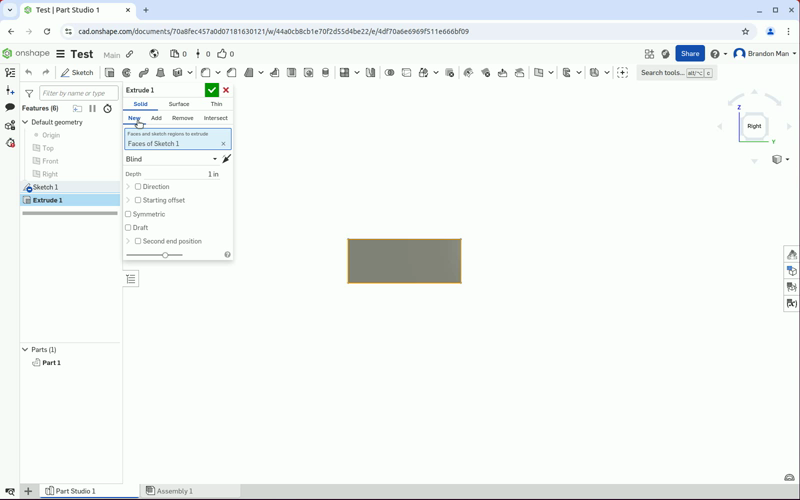
key(tab, 4)
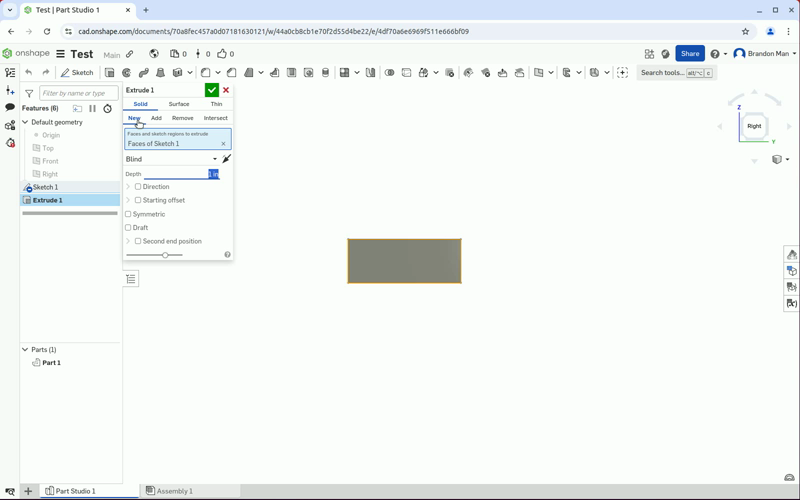
text(11.073)
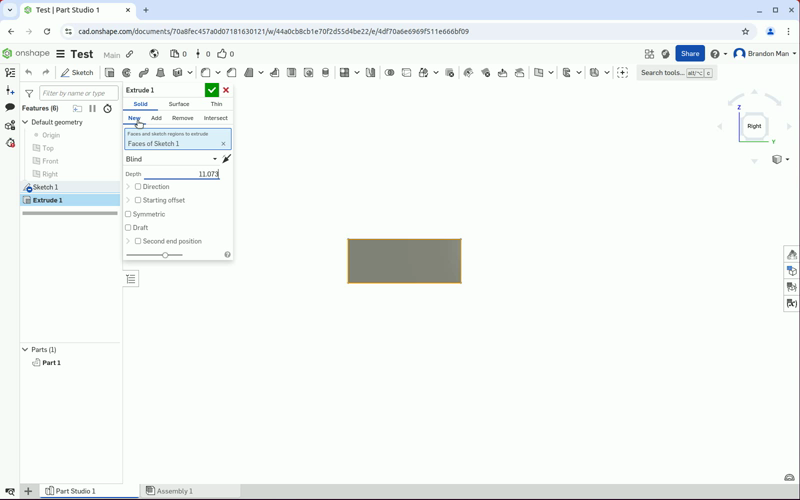
key(enter)
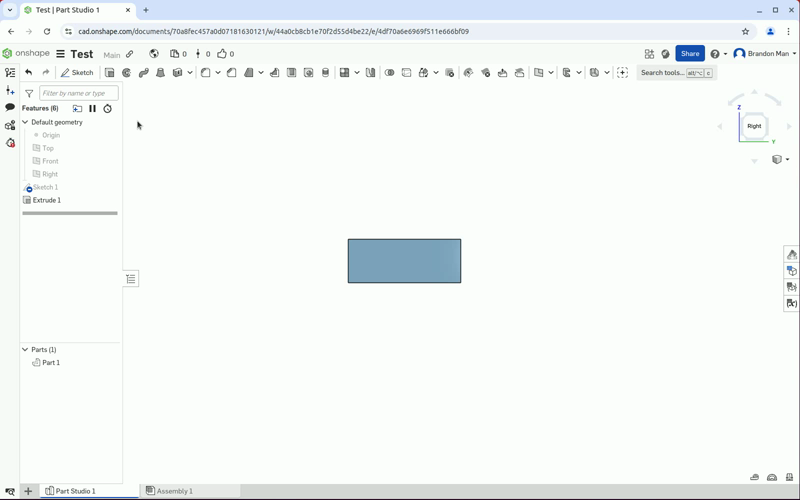
key(shift+h)
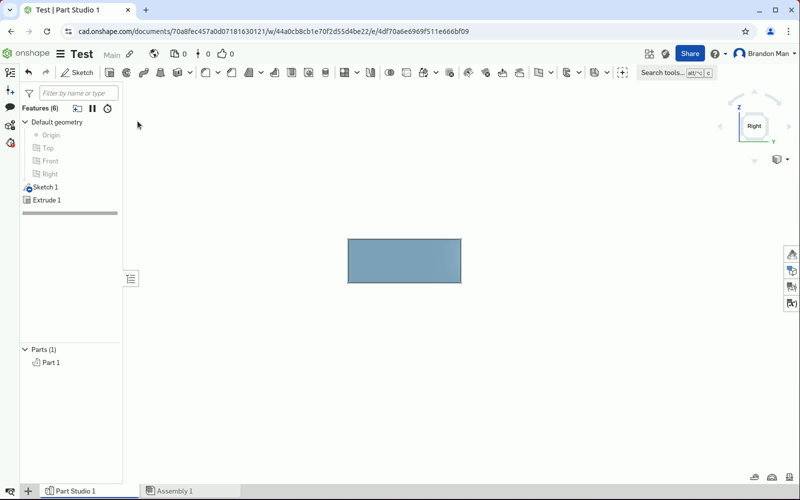
key(shift+h)
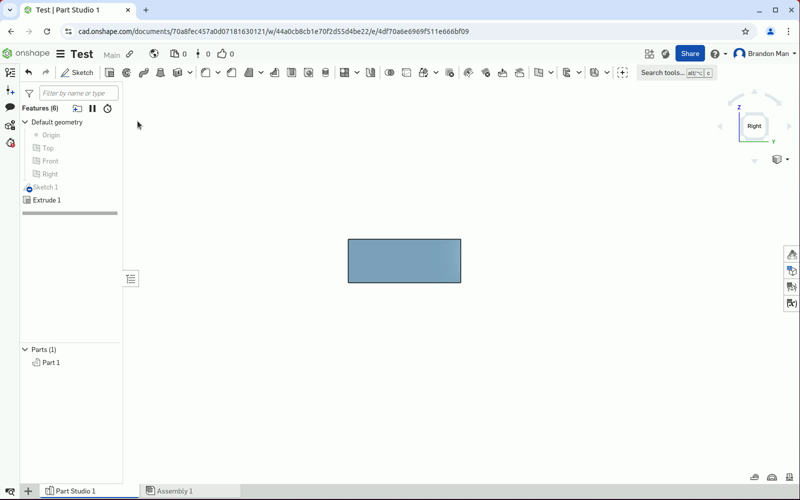
mouse_move(73, 189)
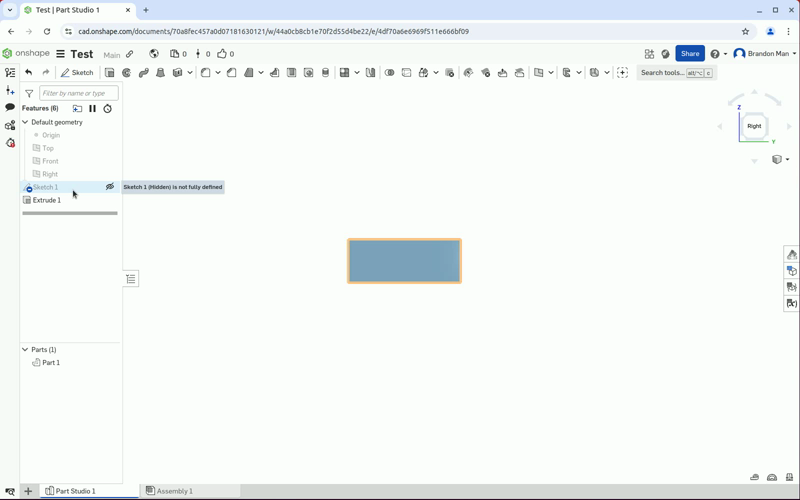
click(73, 189)
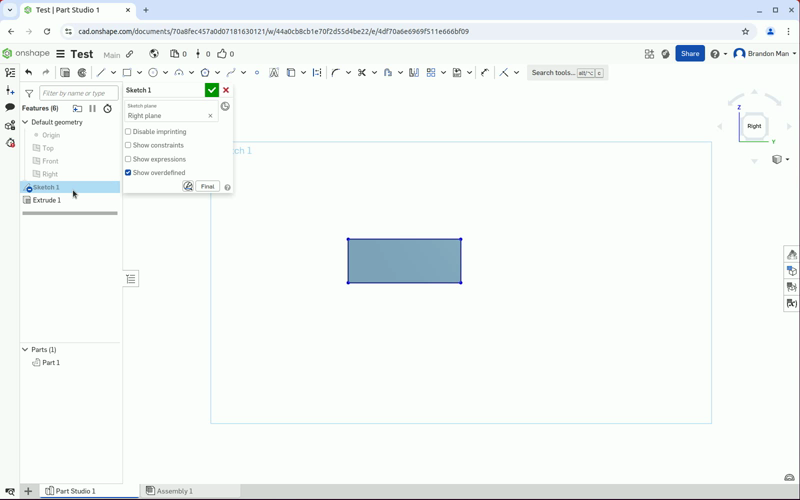
mouse_move(229, 92)
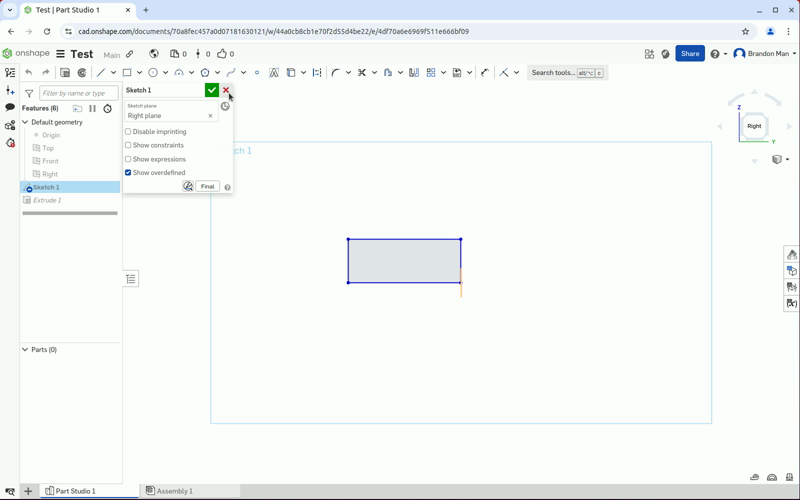
click(229, 92)
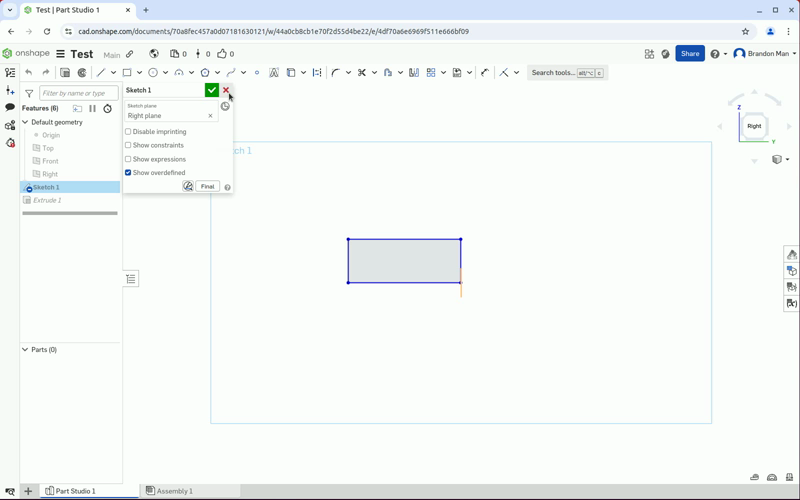
key(shift+s)
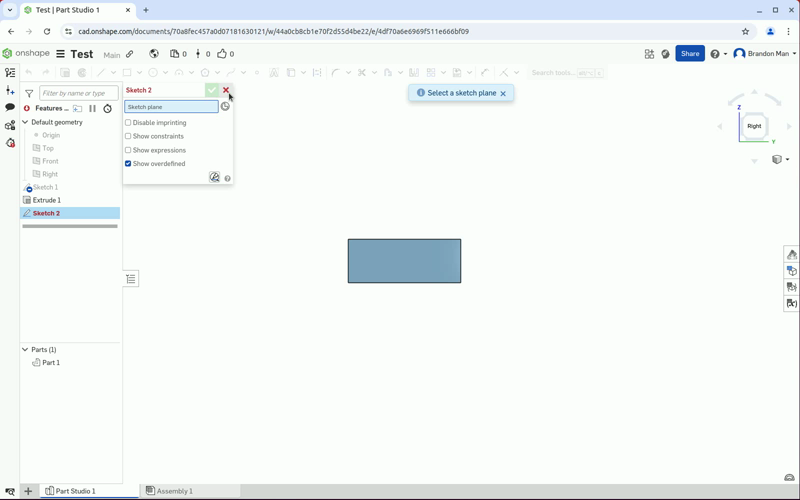
mouse_move(73, 176)
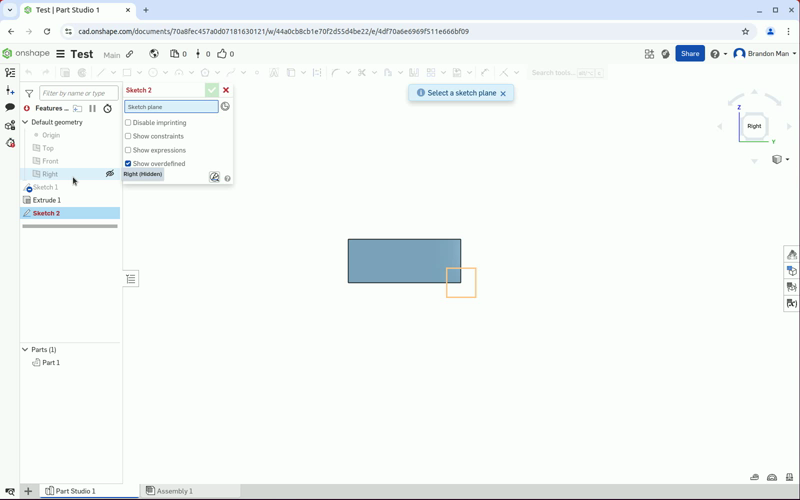
click(73, 176)
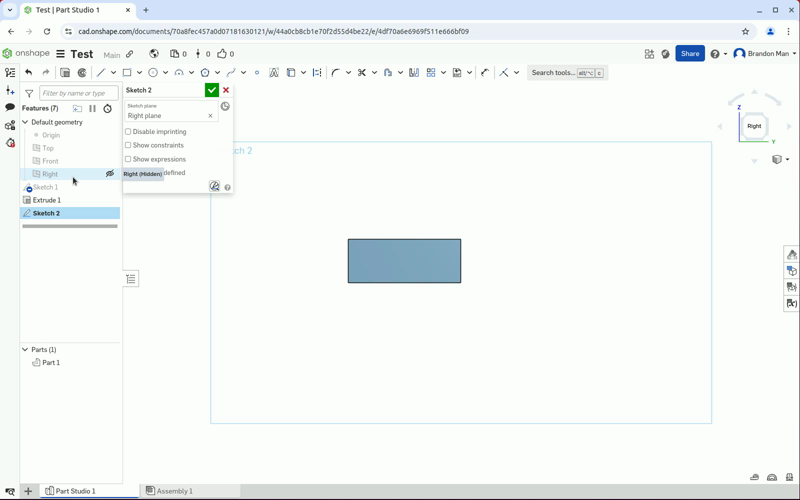
mouse_move(73, 352)
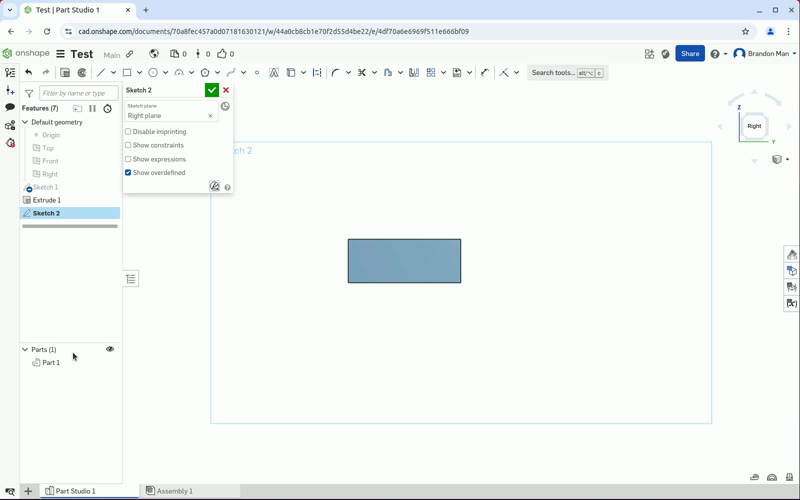
key(y)
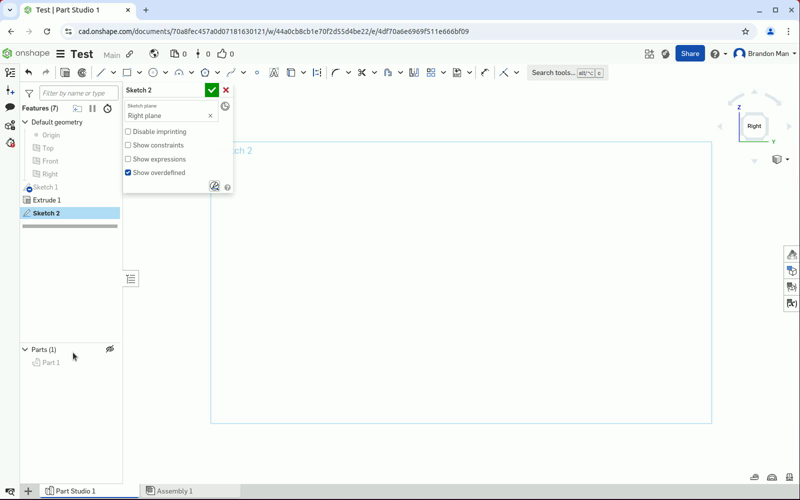
key(l)
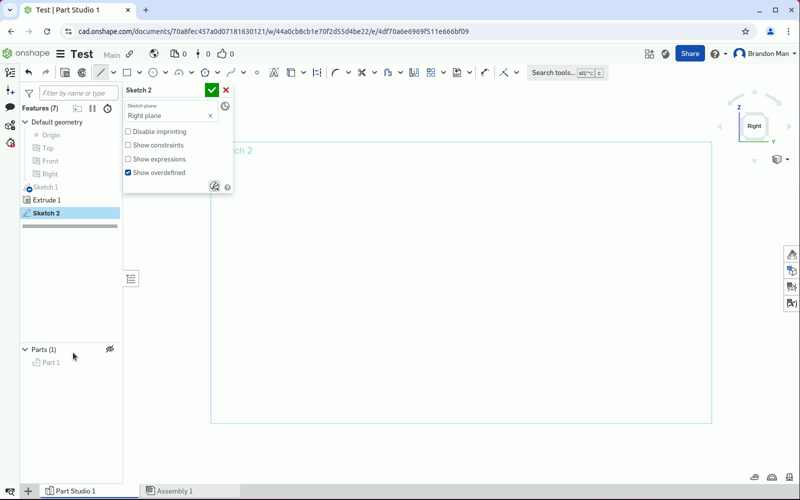
key_down(shift)
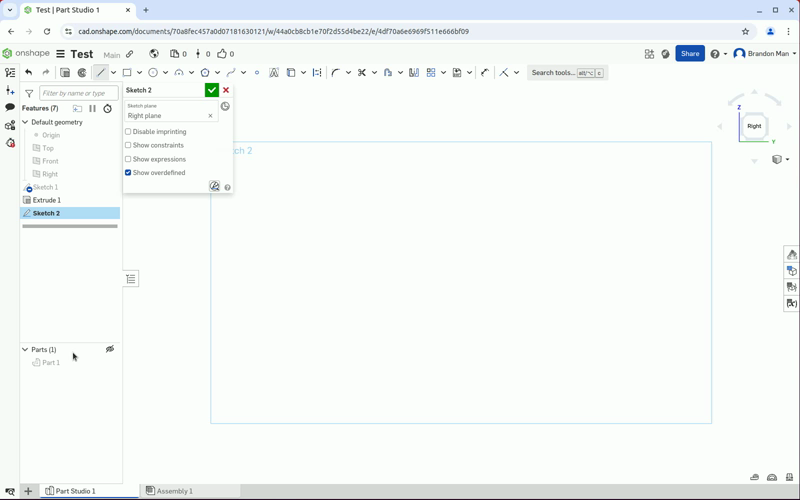
mouse_move(391, 282)
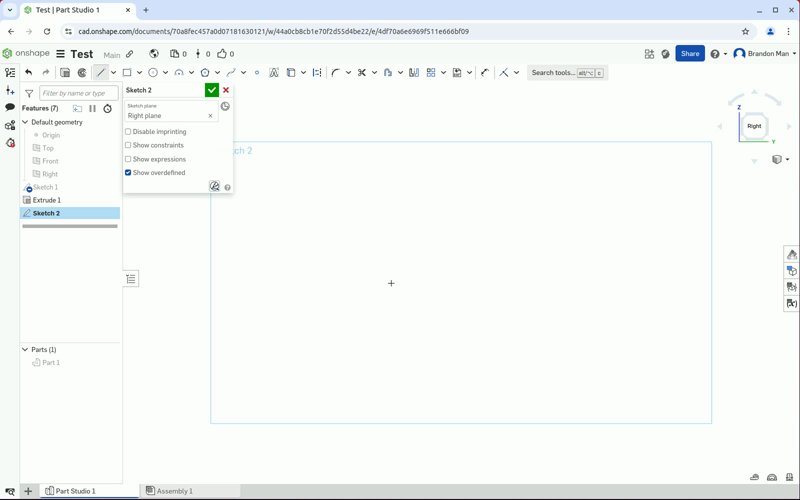
click(391, 282)
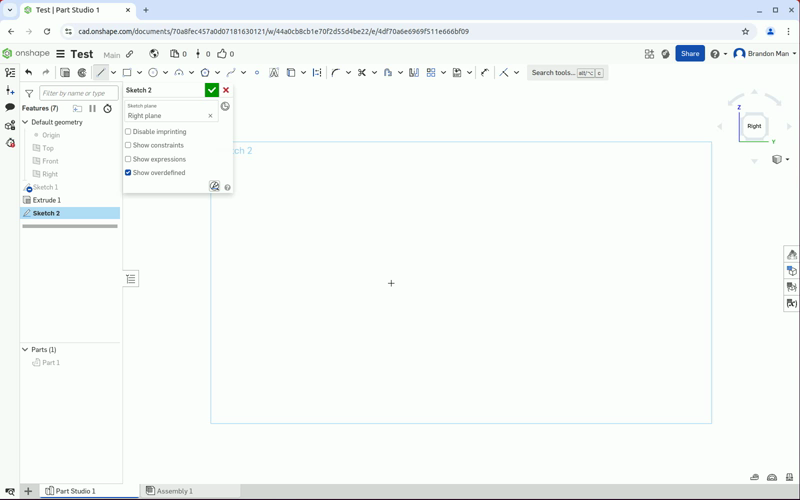
key_up(shift)
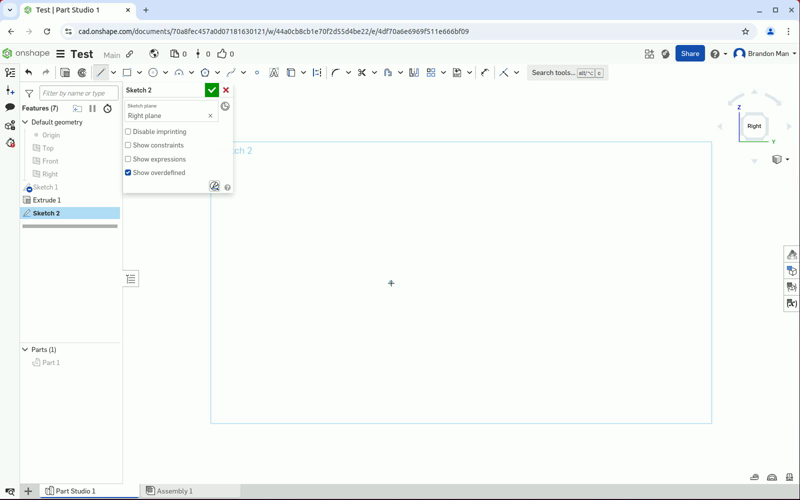
key_down(shift)
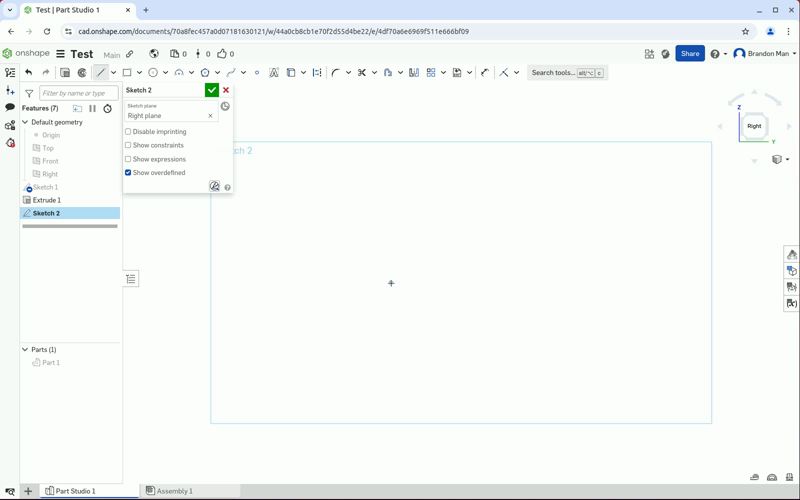
mouse_move(461, 282)
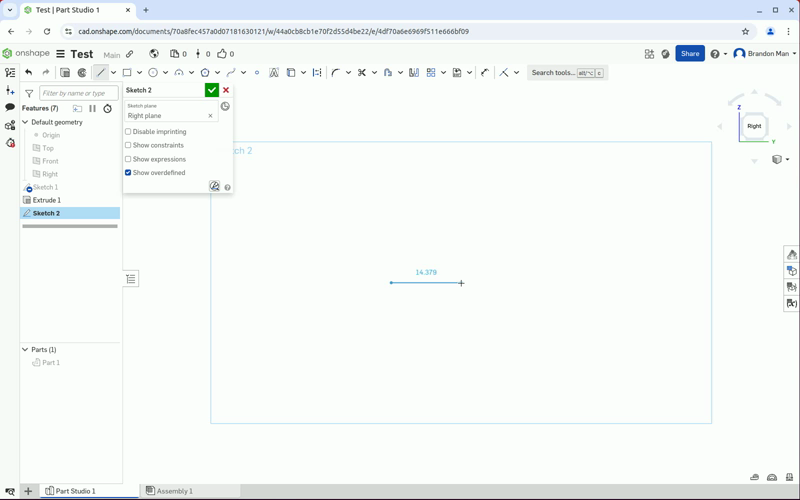
click(461, 282)
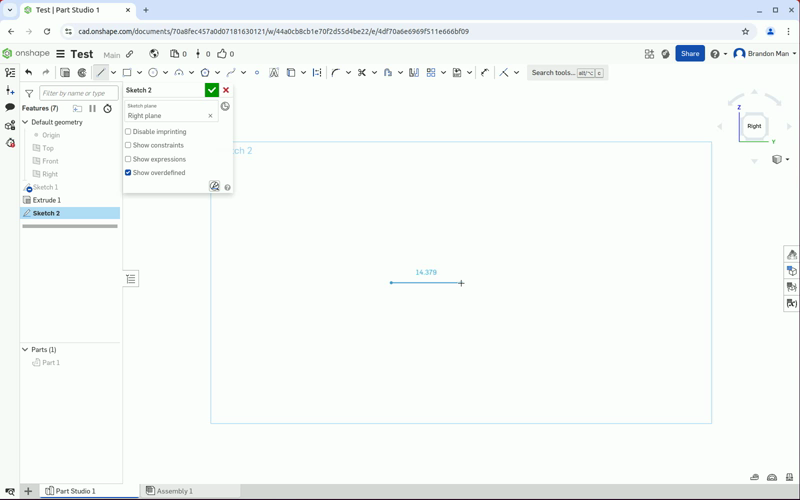
key_up(shift)
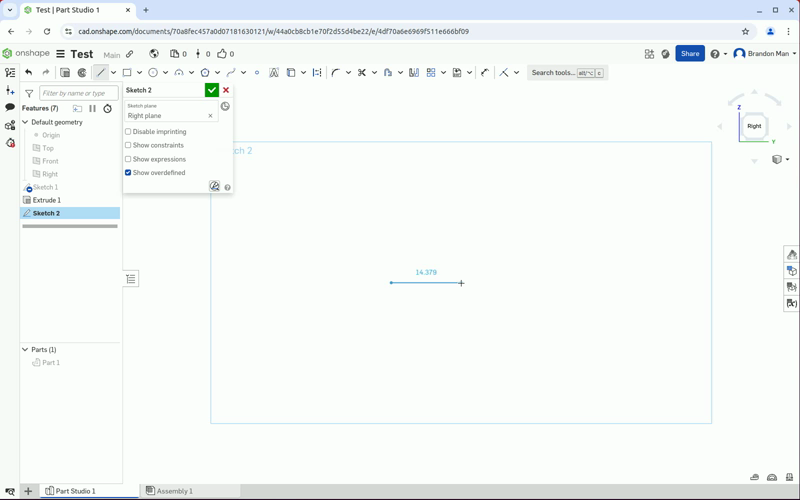
key_down(shift)
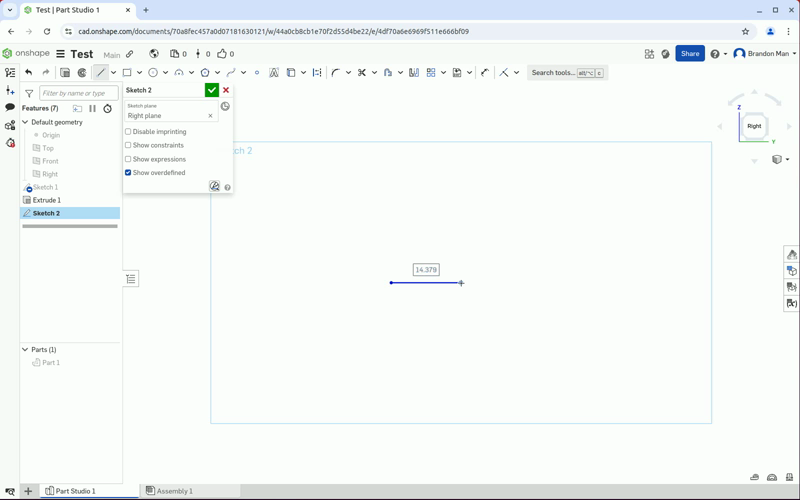
mouse_move(491, 282)
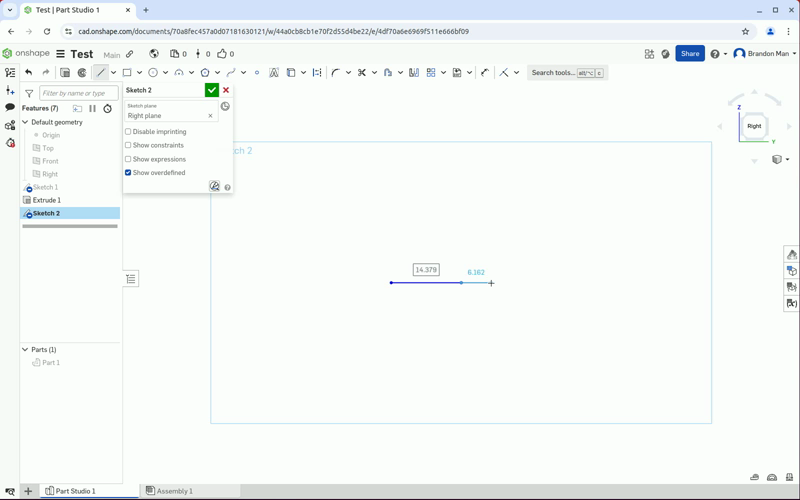
mouse_move(461, 249)
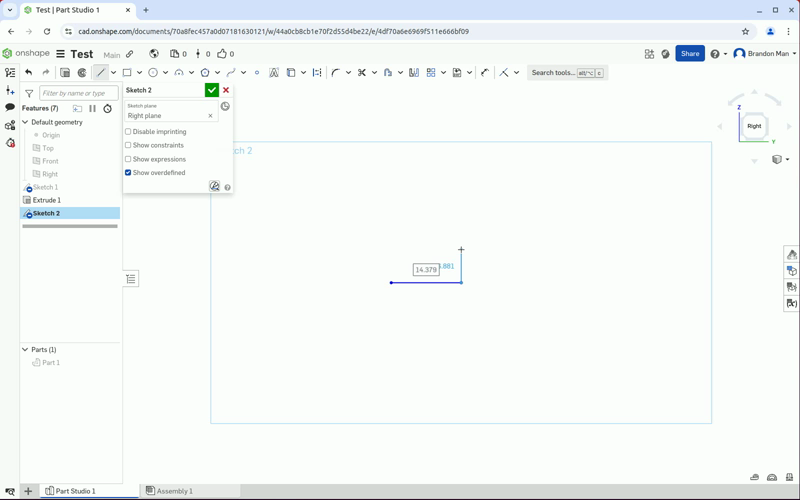
click(461, 249)
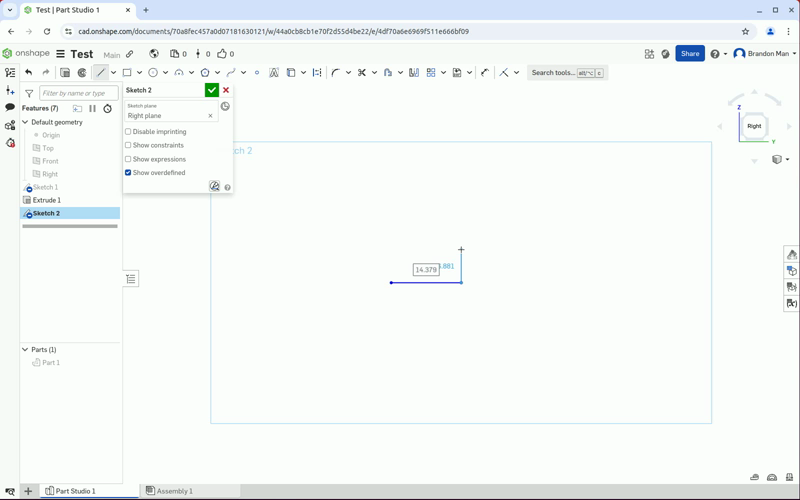
key_up(shift)
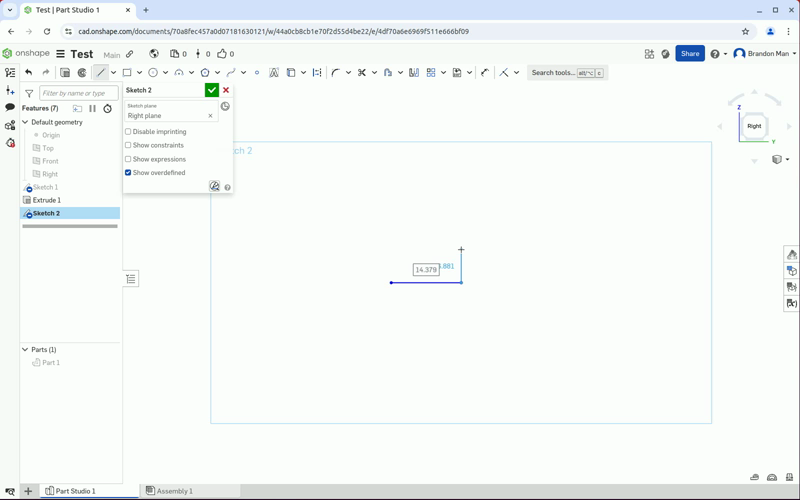
key_down(shift)
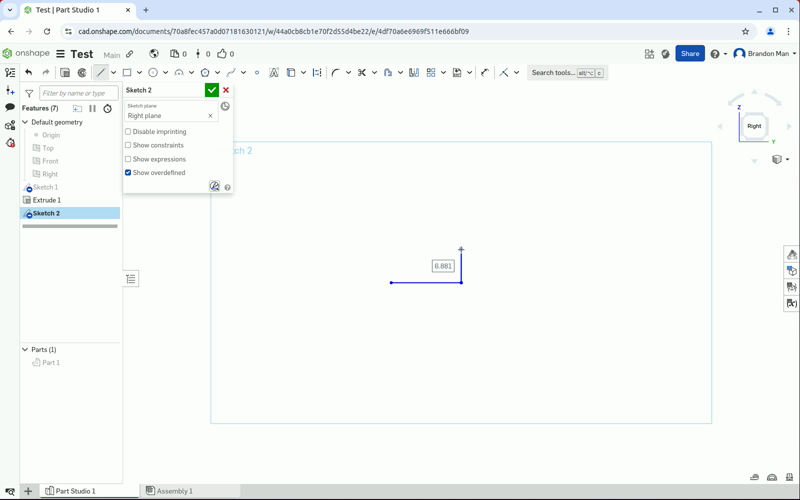
mouse_move(391, 249)
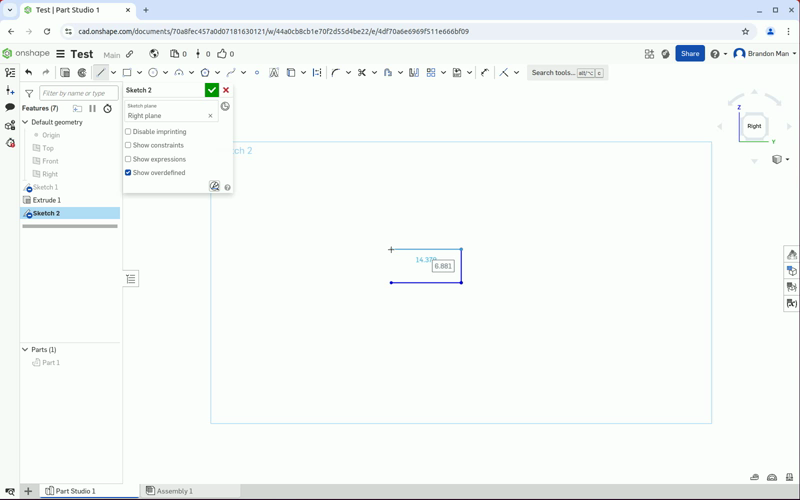
click(391, 249)
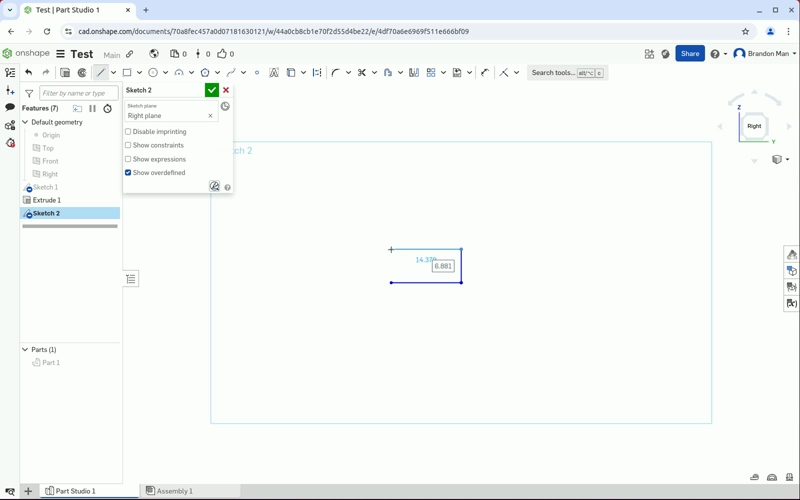
key_up(shift)
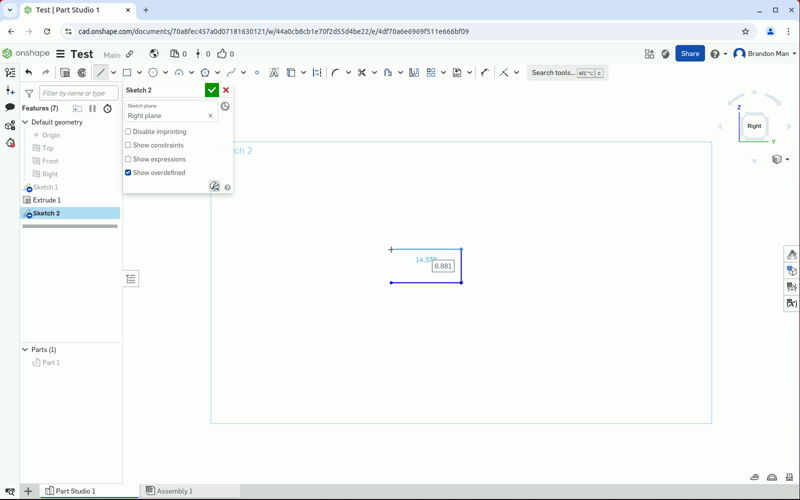
mouse_move(421, 249)
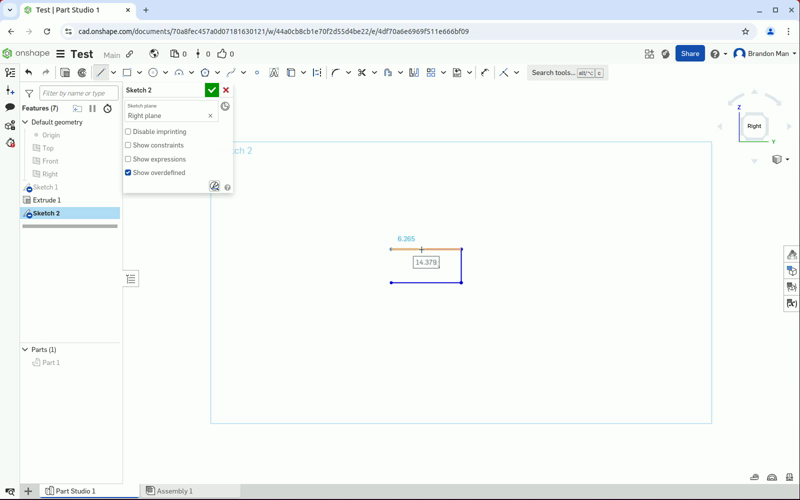
key_down(shift)
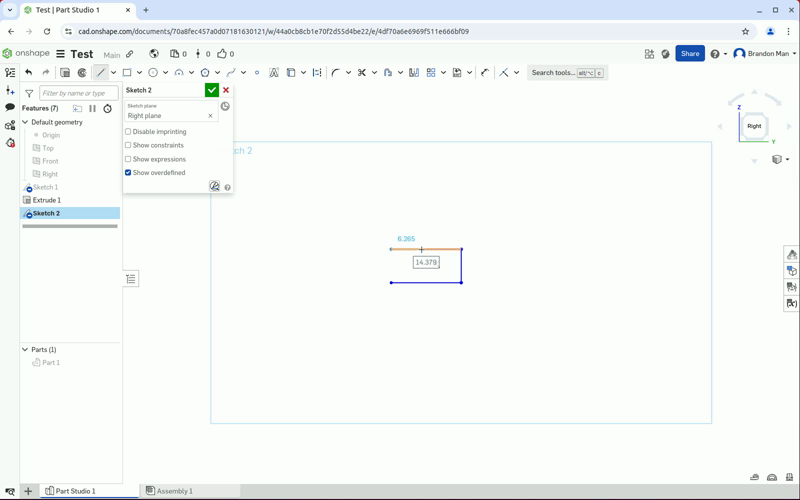
mouse_move(391, 282)
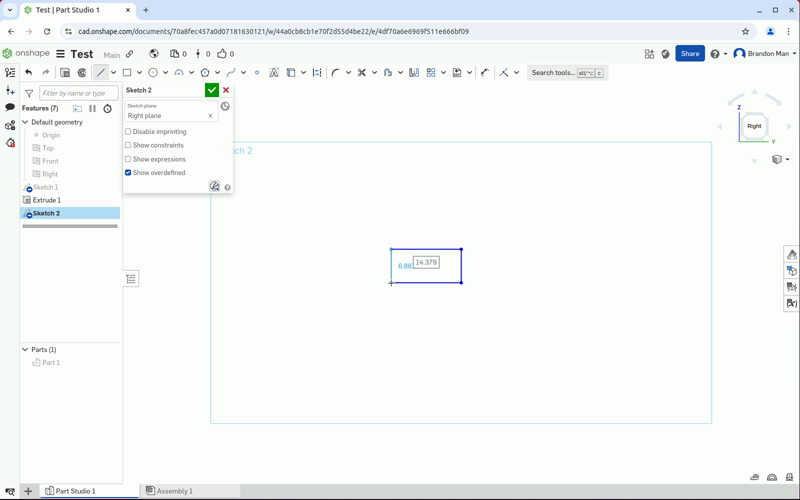
key_up(shift)
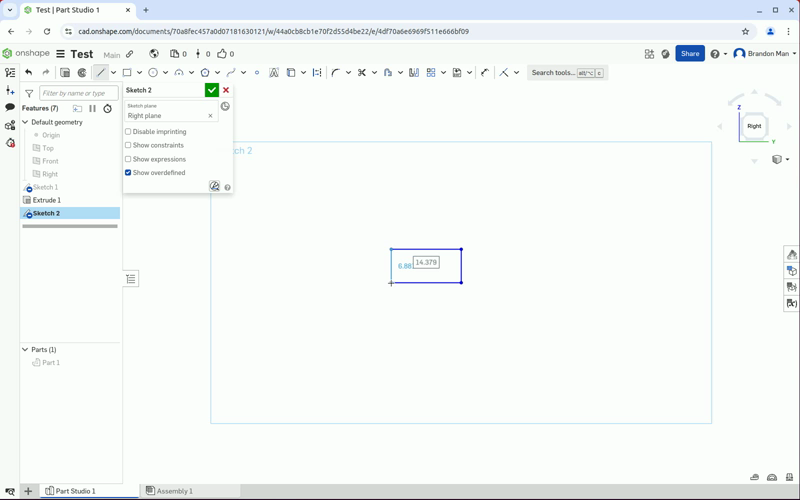
click(391, 282)
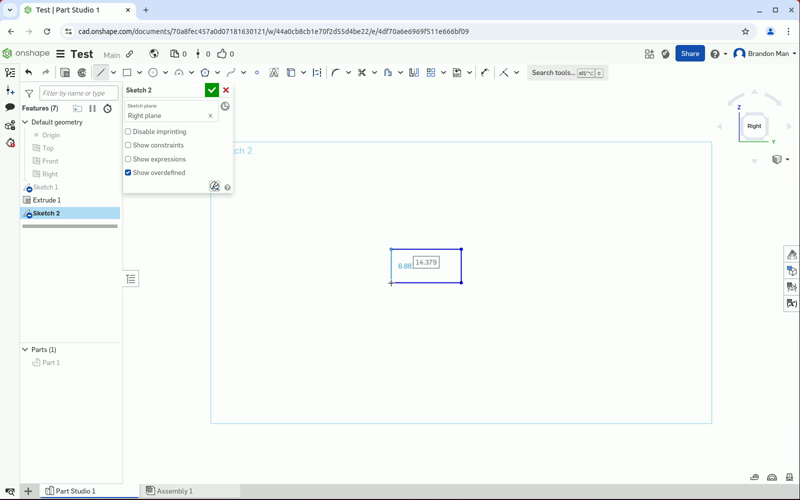
key(esc)
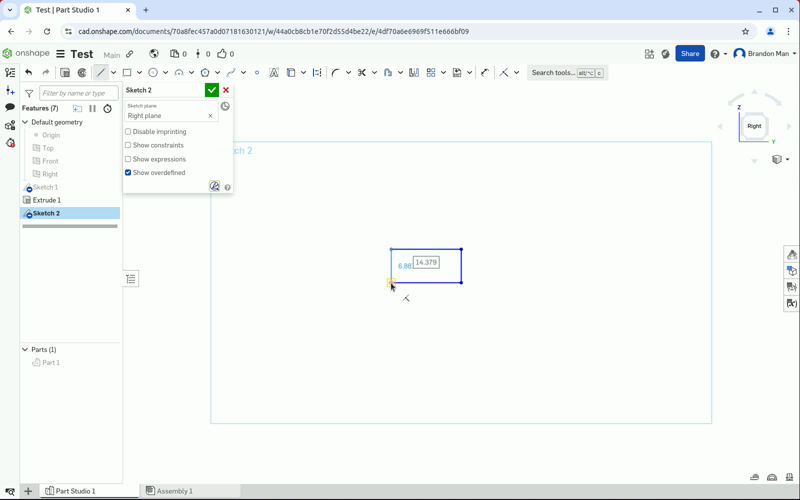
mouse_move(439, 252)
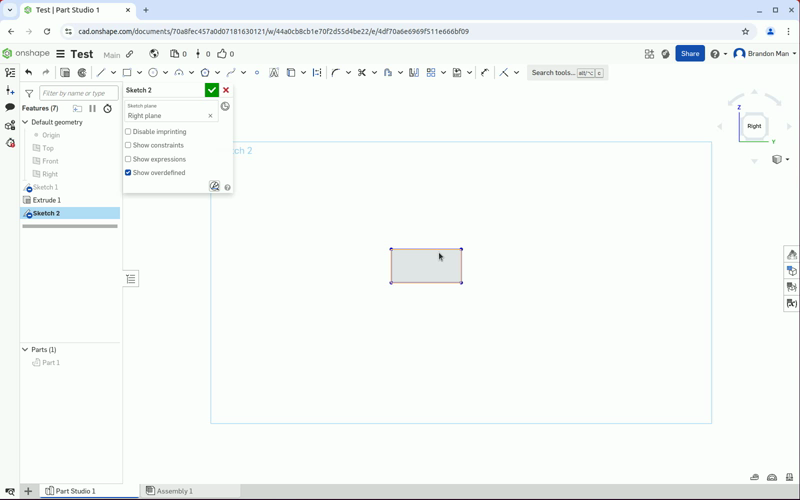
click(439, 252)
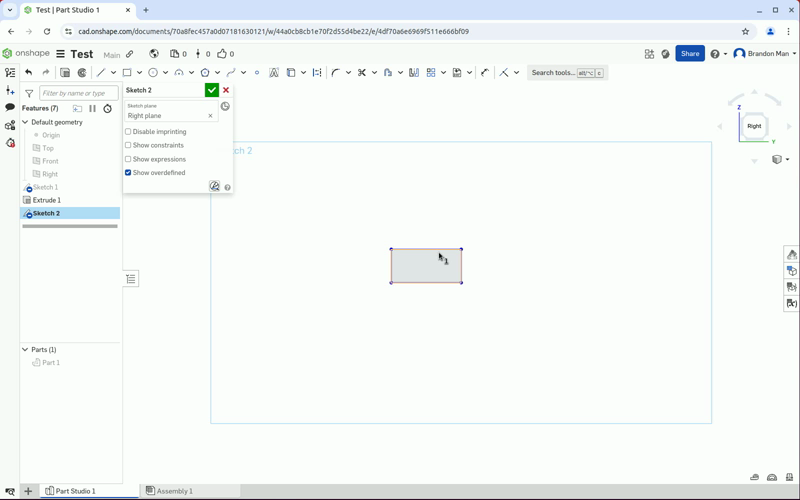
mouse_move(73, 352)
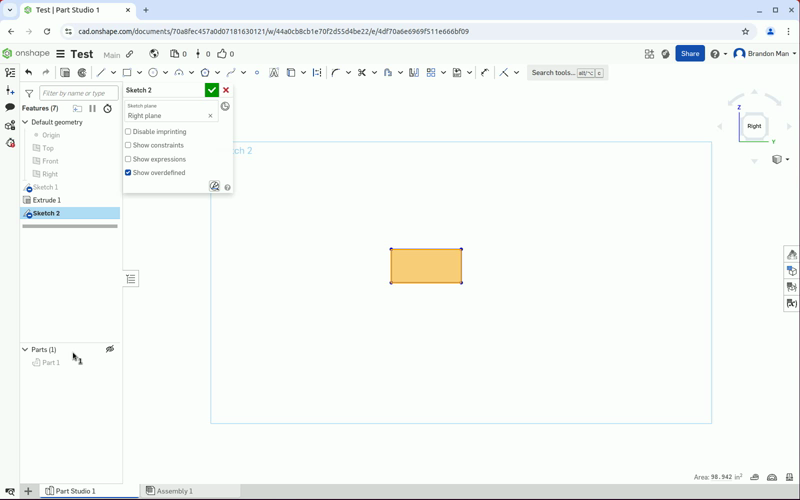
key(shift+y)
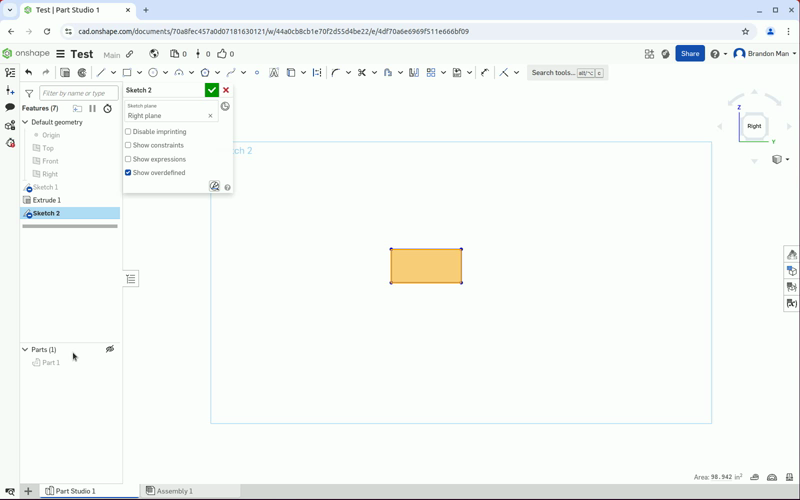
key(shift+e)
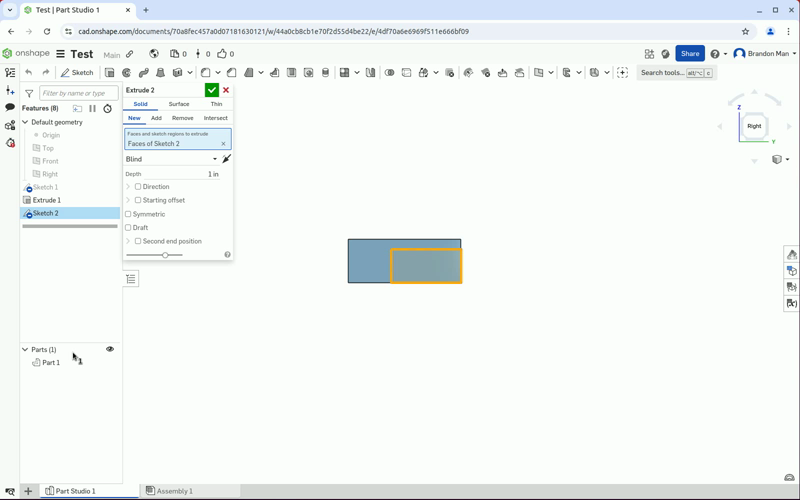
mouse_move(143, 106)
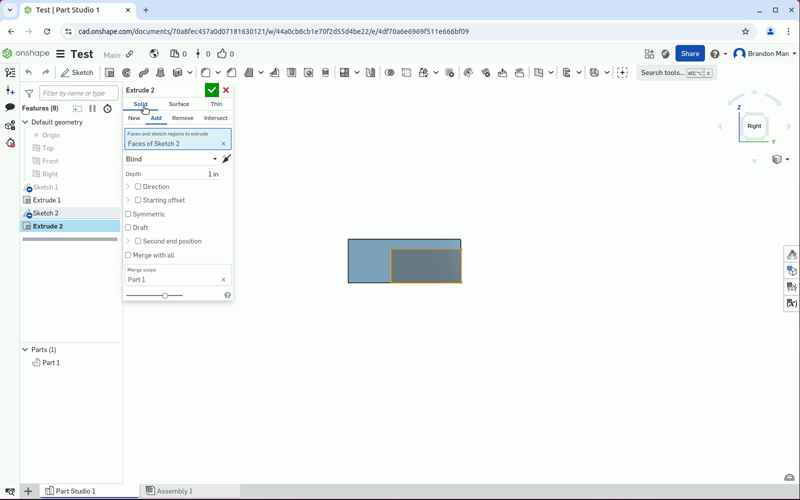
click(143, 106)
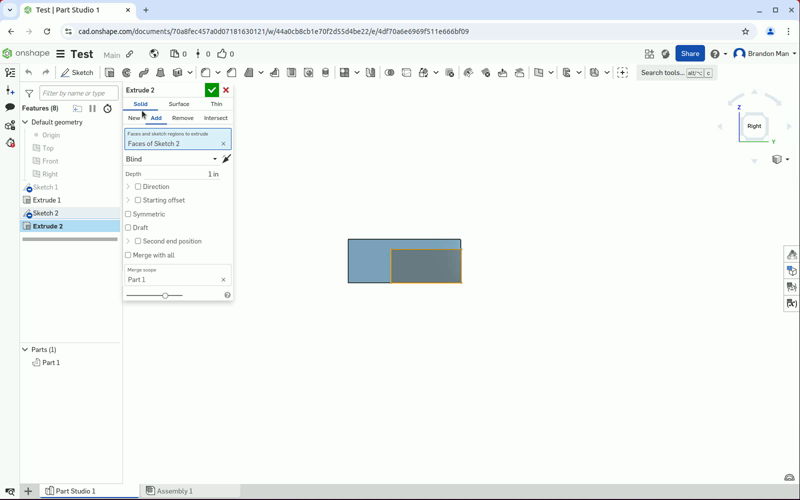
mouse_move(137, 120)
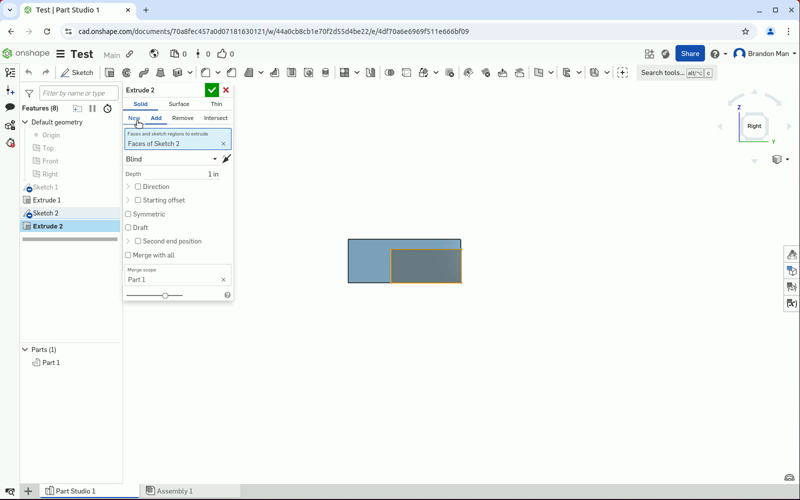
click(137, 120)
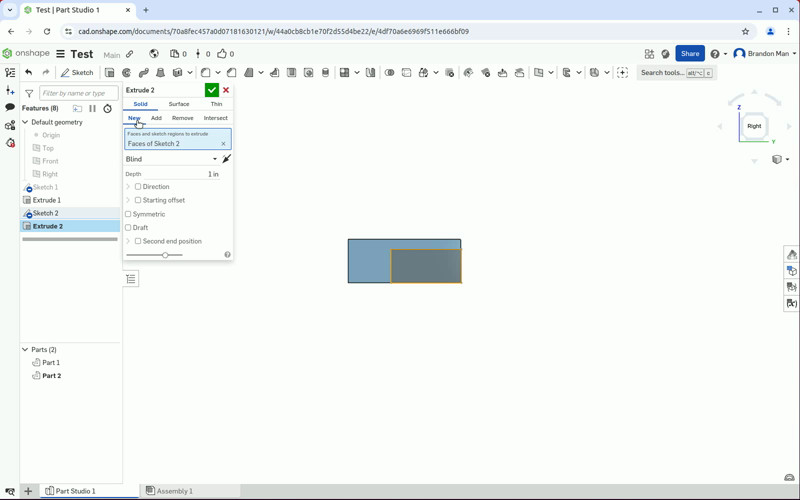
key(tab, 4)
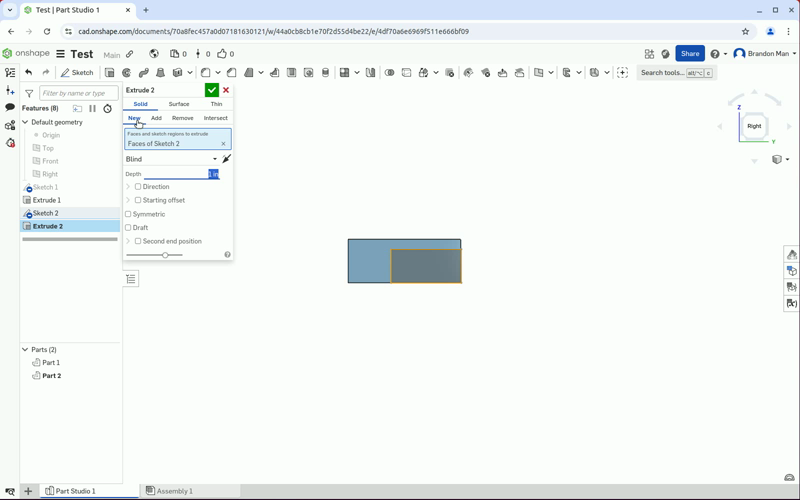
text(7.943)
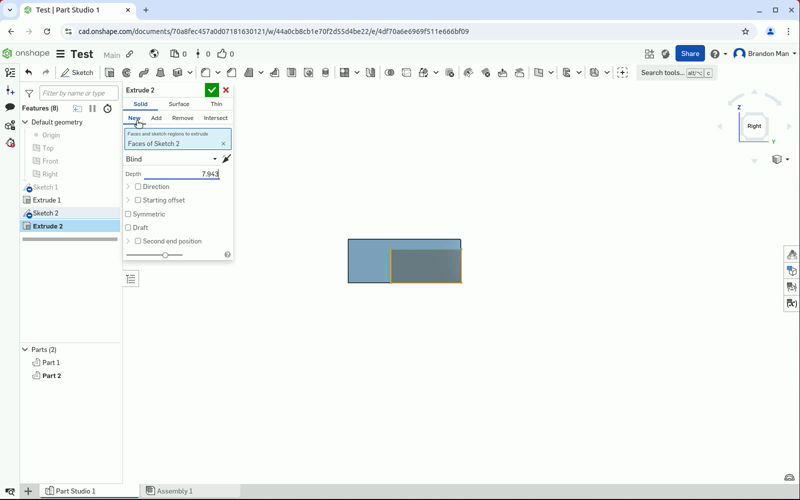
key(enter)
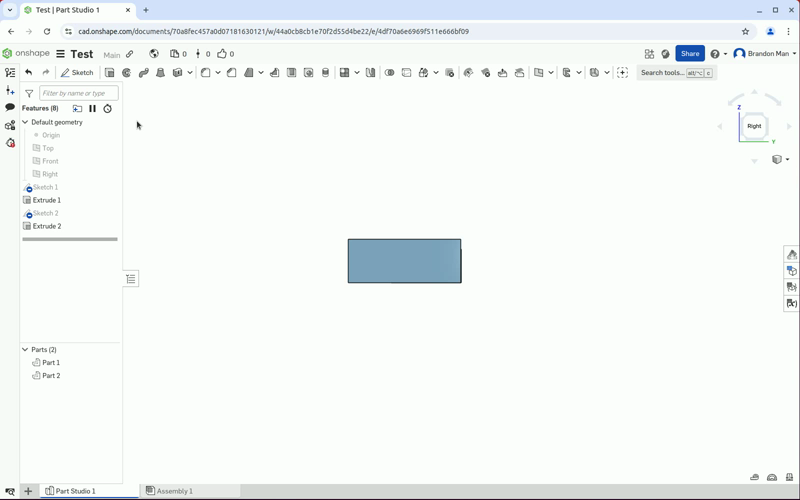
key(shift+h)
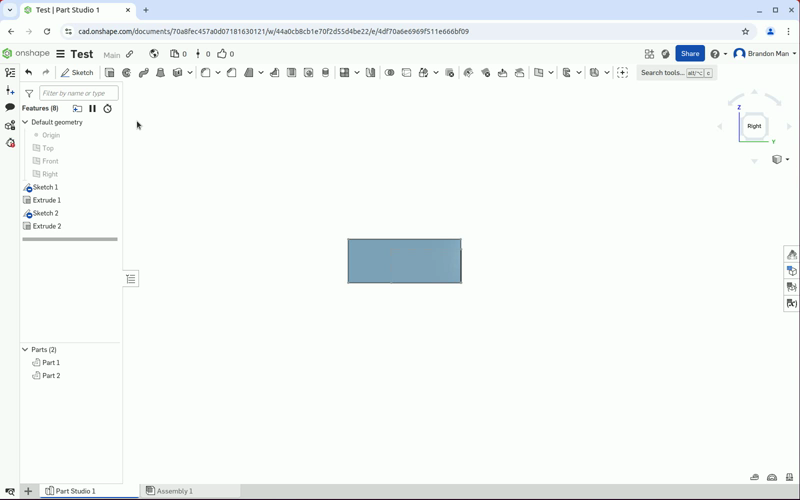
key(shift+h)
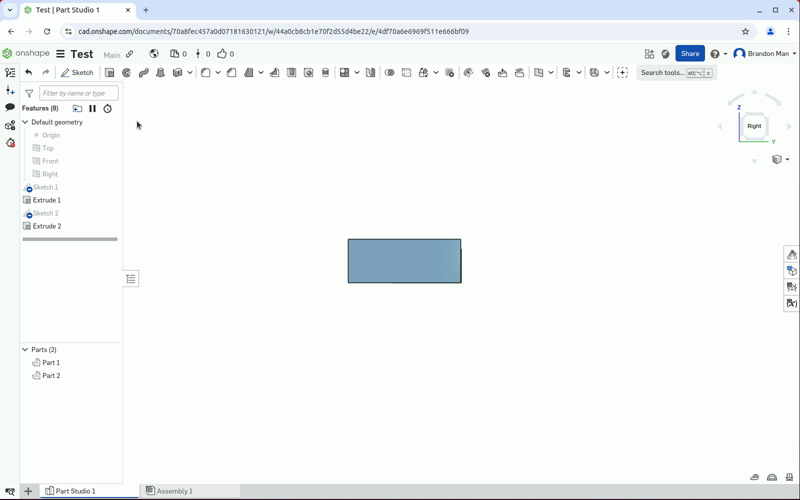
mouse_move(73, 189)
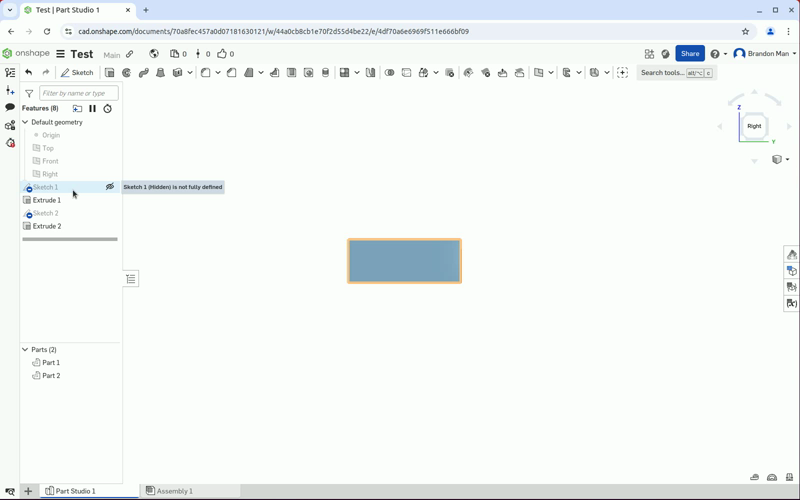
click(73, 189)
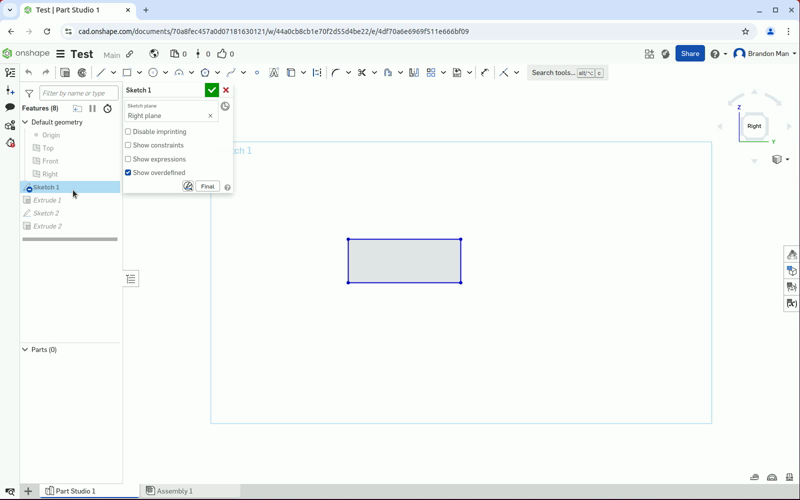
mouse_move(229, 92)
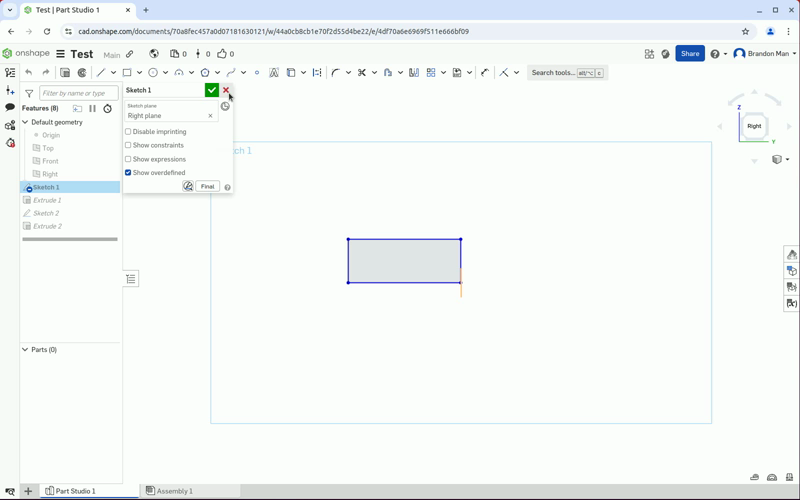
click(229, 92)
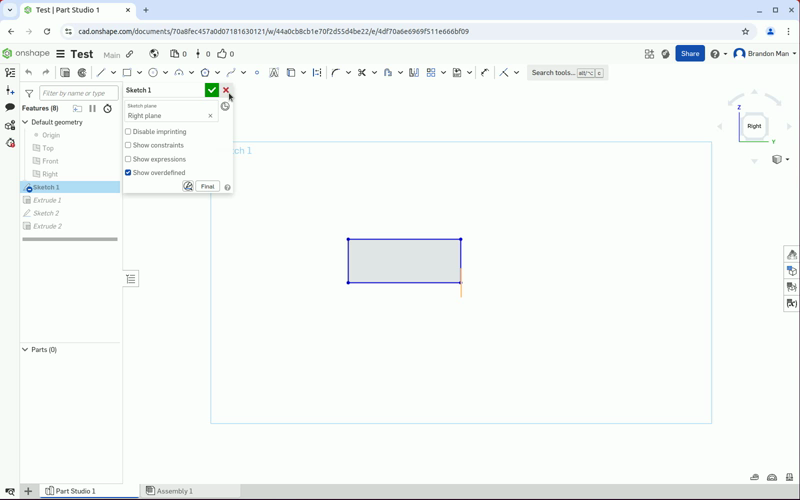
key(shift+s)
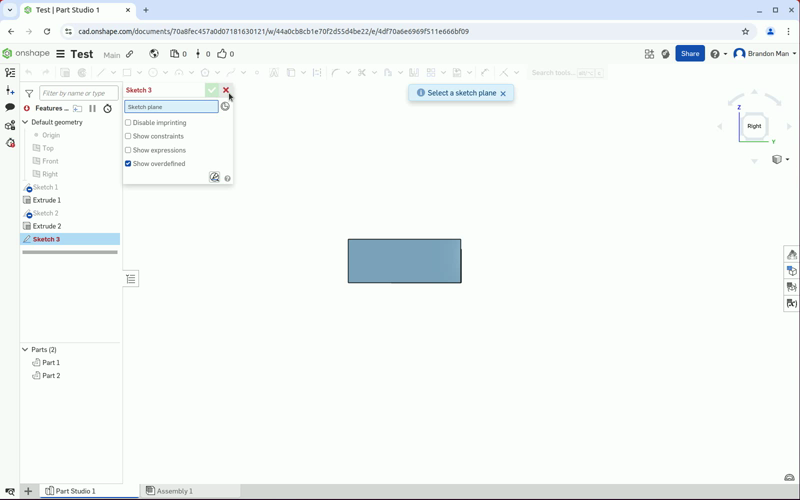
mouse_move(73, 176)
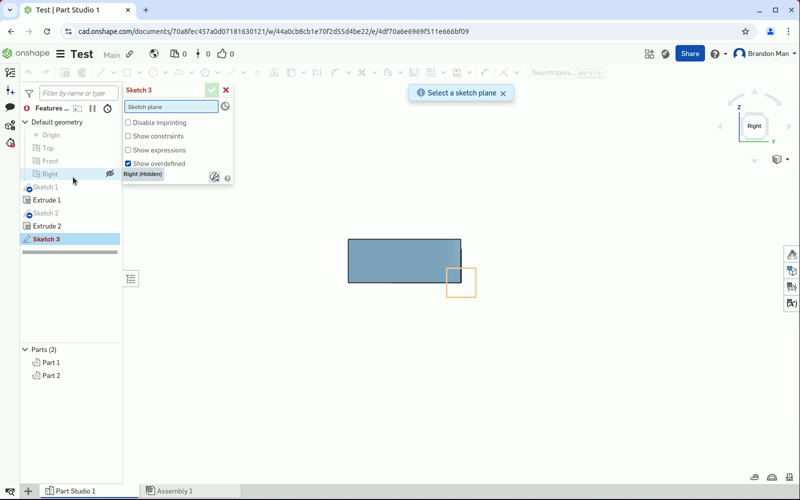
click(73, 176)
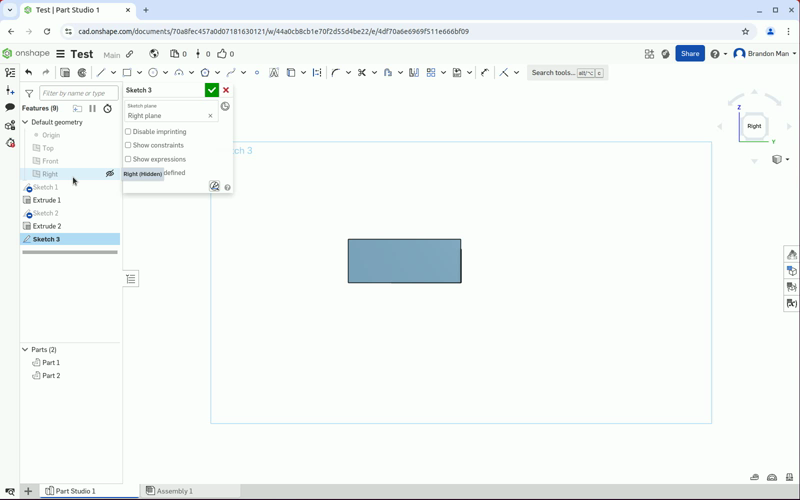
mouse_move(73, 352)
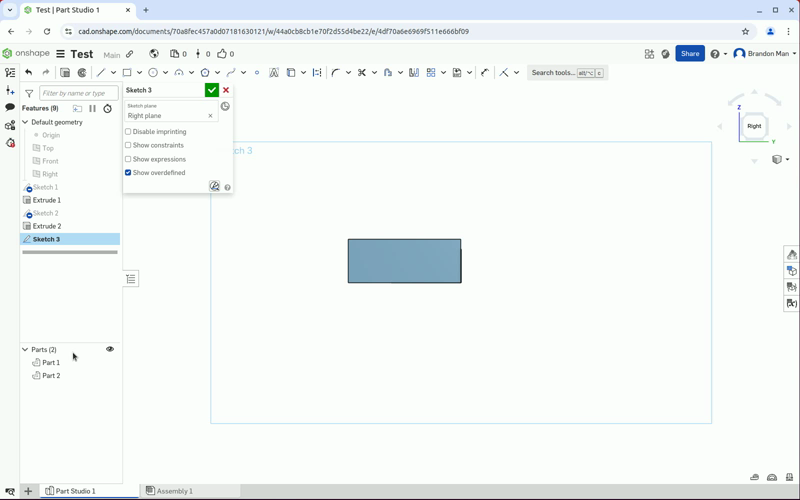
key(y)
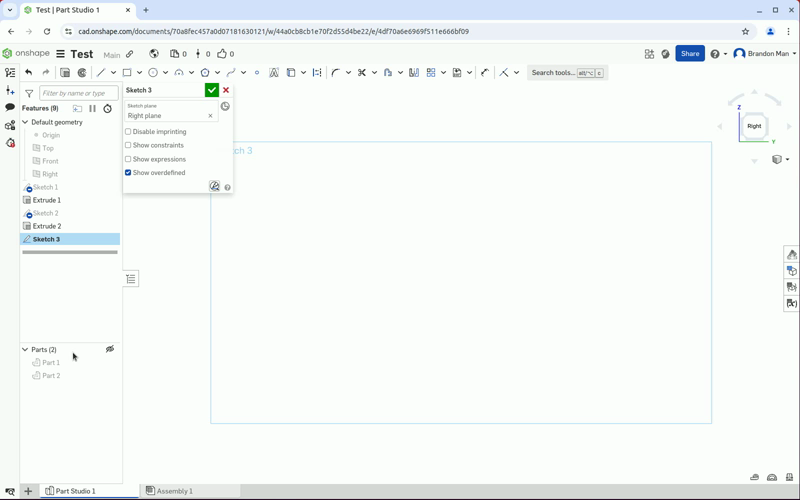
key(l)
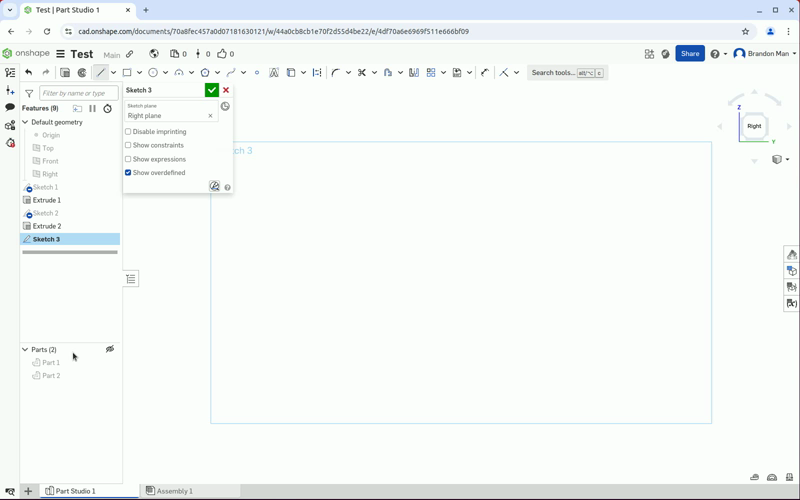
key_down(shift)
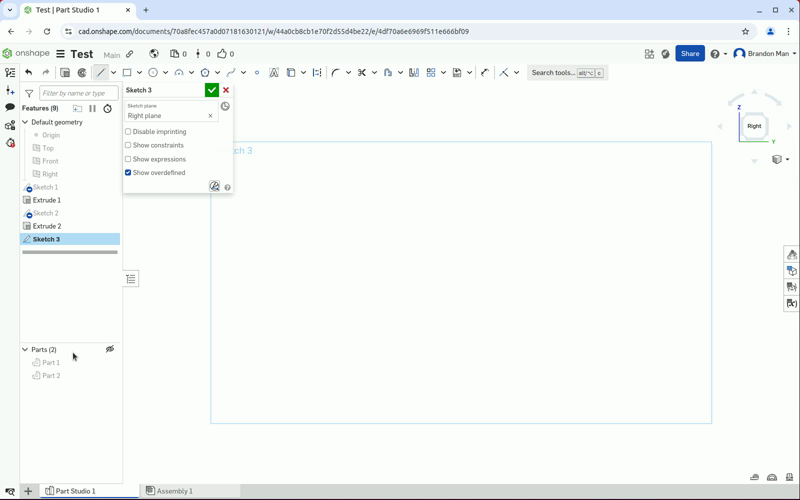
mouse_move(424, 251)
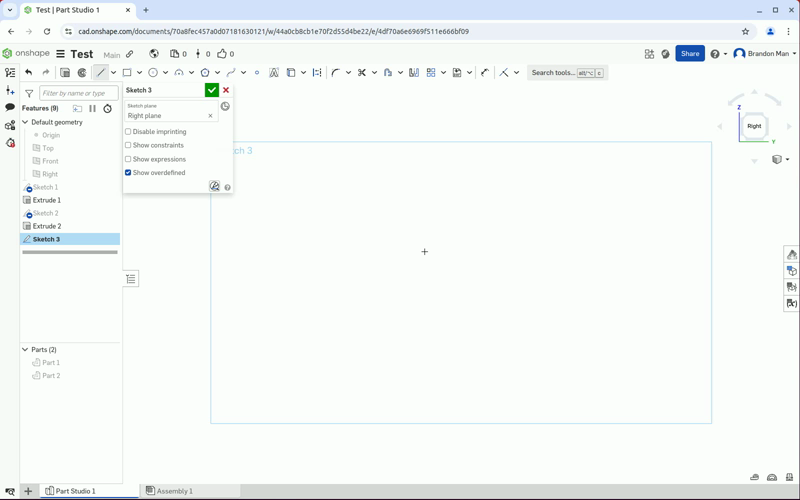
click(424, 251)
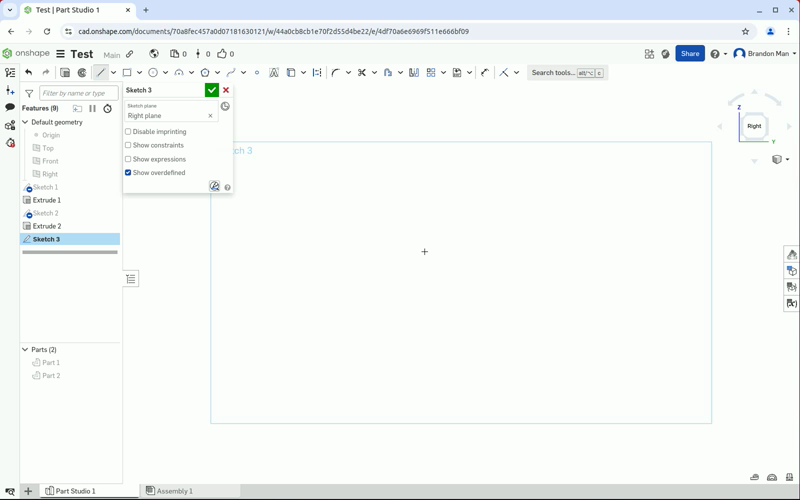
key_up(shift)
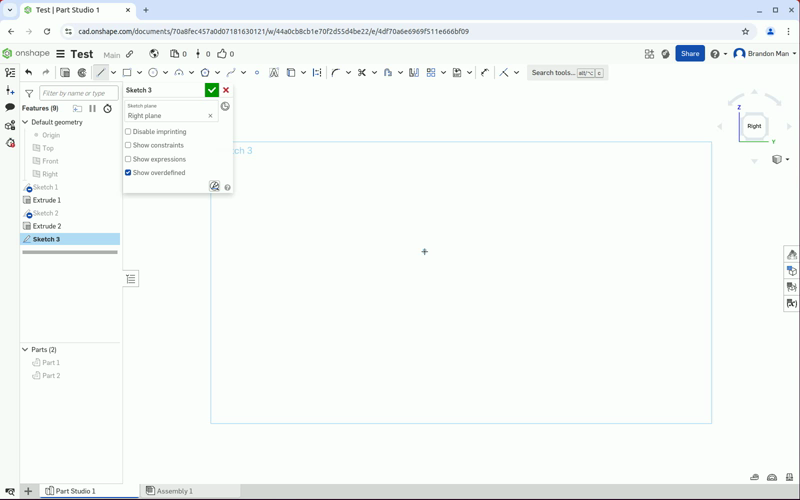
key_down(shift)
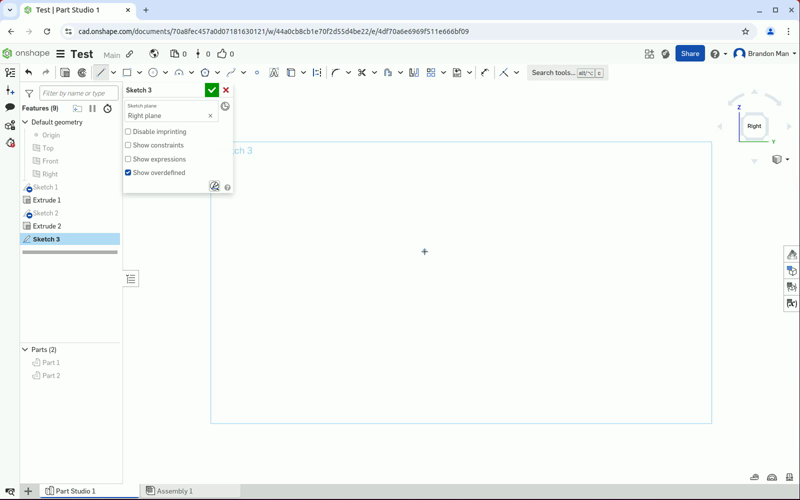
mouse_move(454, 251)
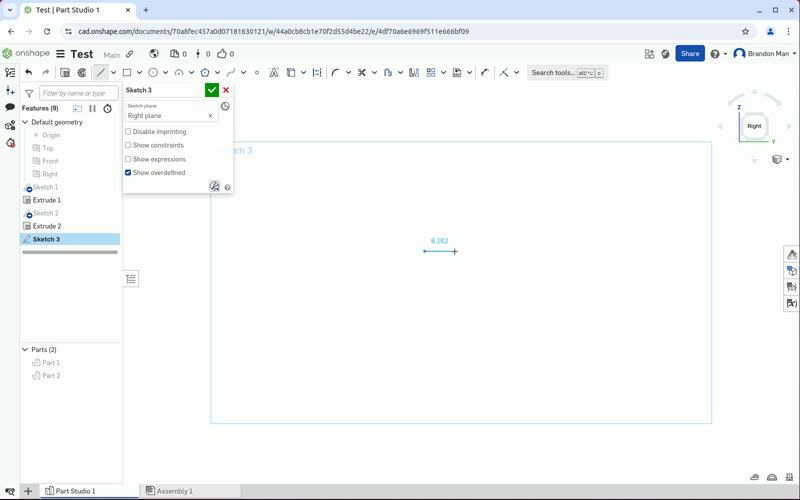
mouse_move(437, 259)
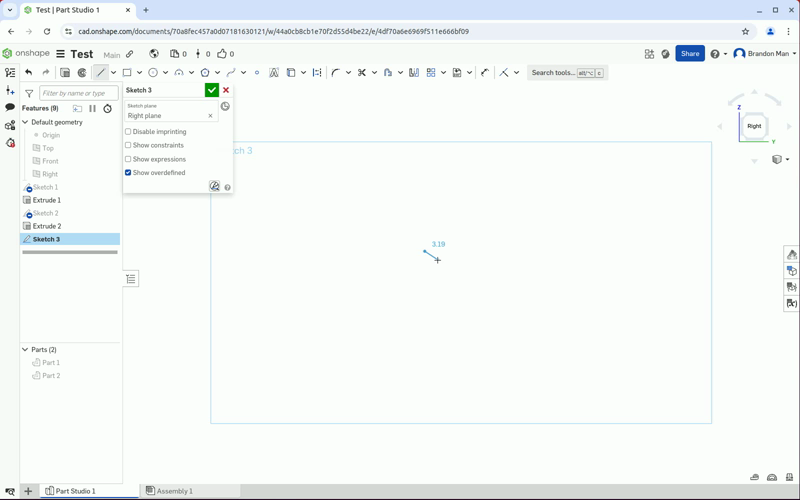
click(437, 259)
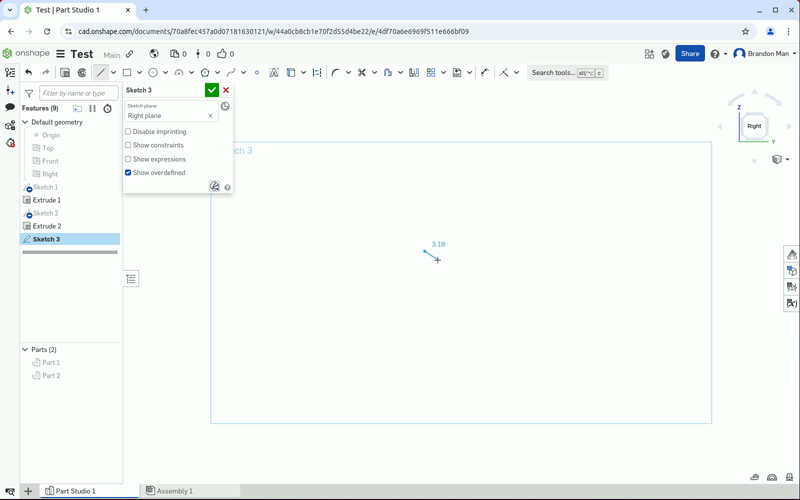
key_up(shift)
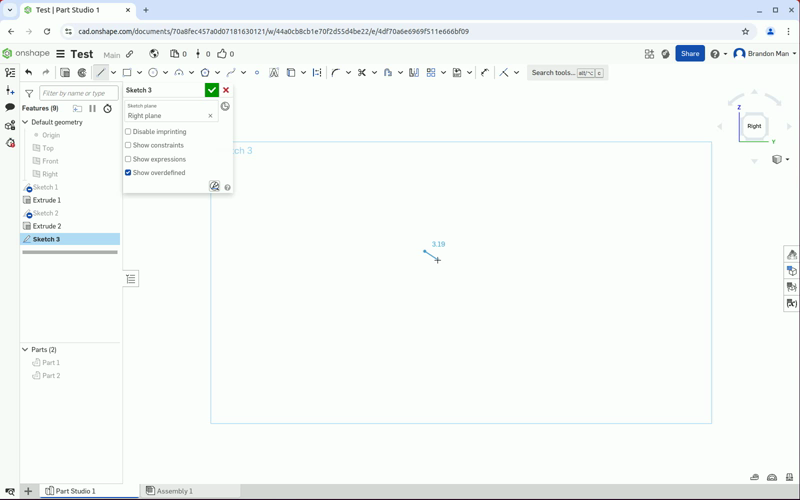
key_down(shift)
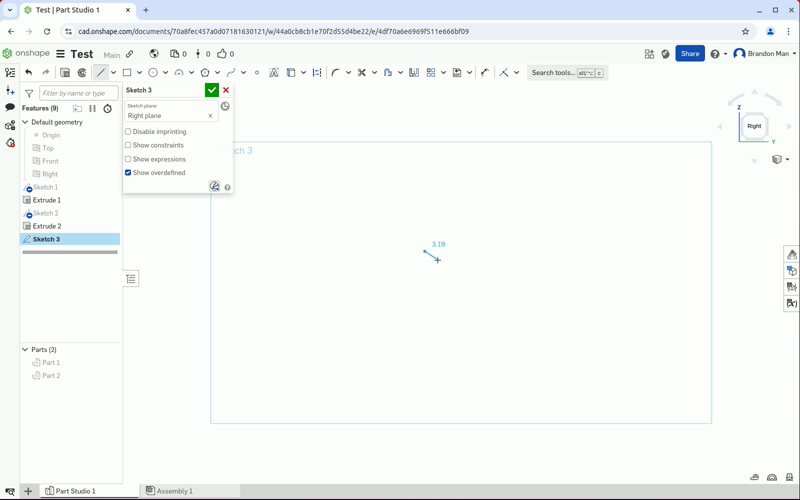
mouse_move(467, 259)
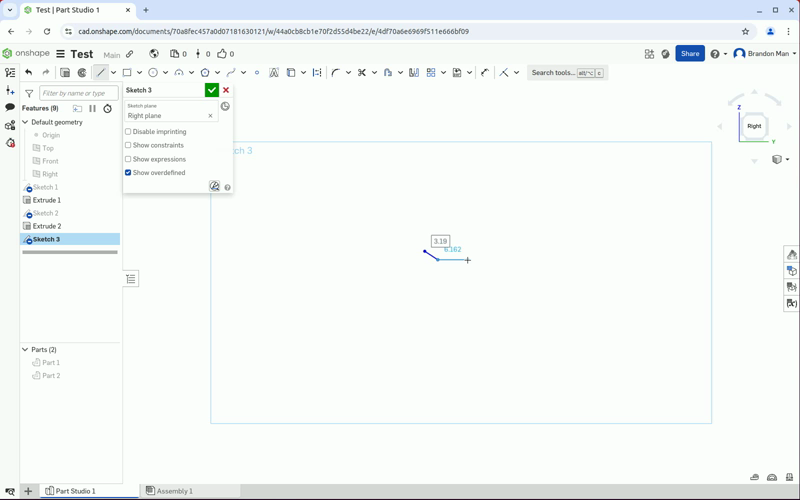
mouse_move(437, 283)
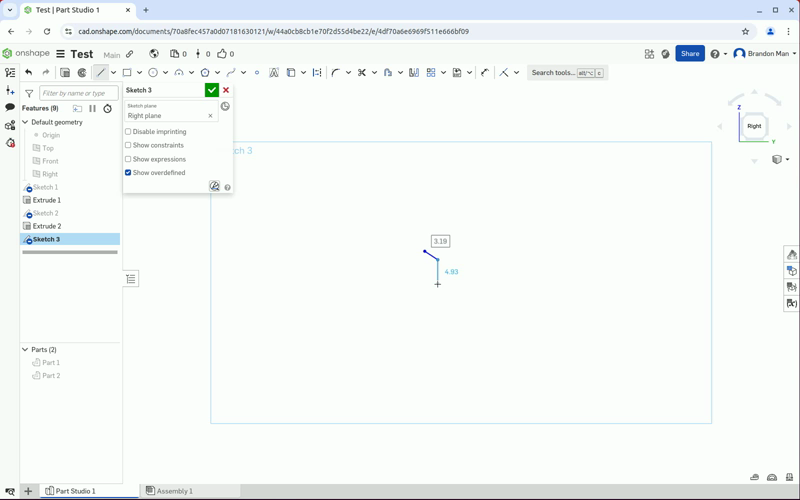
click(437, 283)
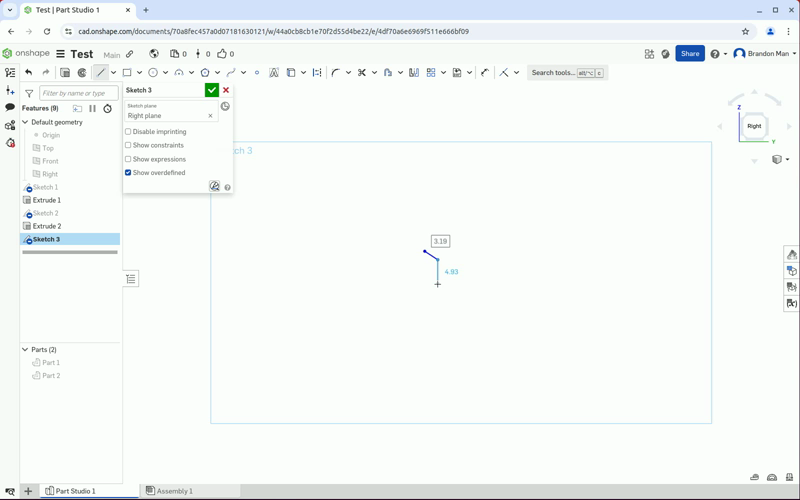
key_up(shift)
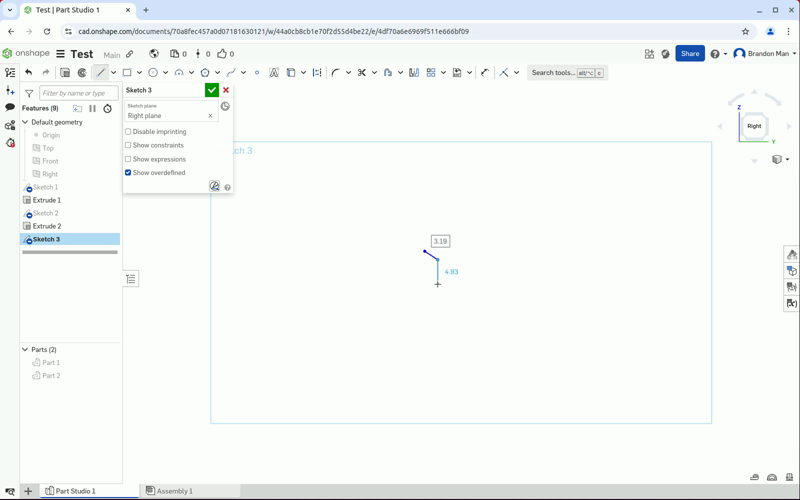
key_down(shift)
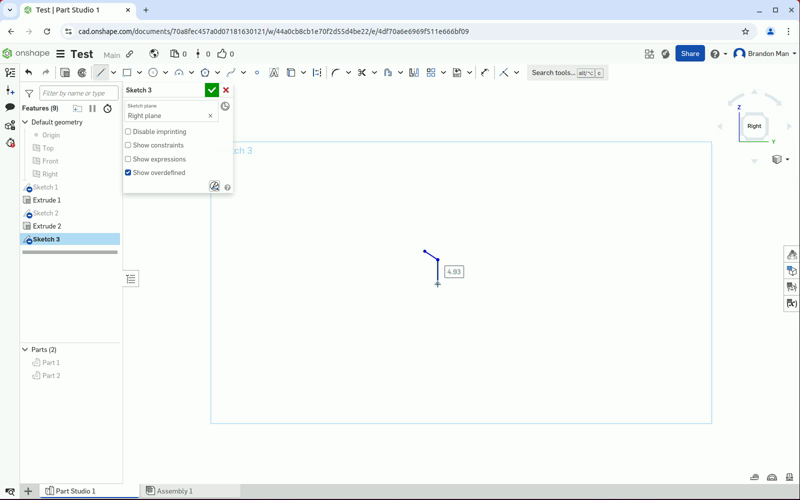
mouse_move(467, 283)
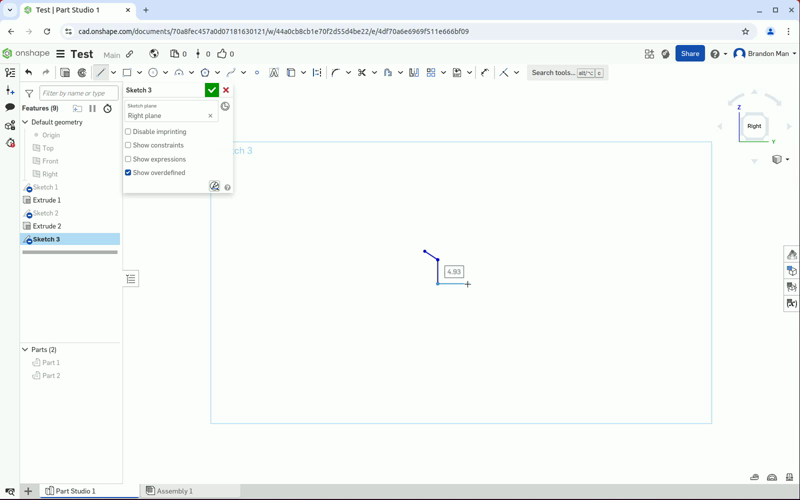
mouse_move(461, 283)
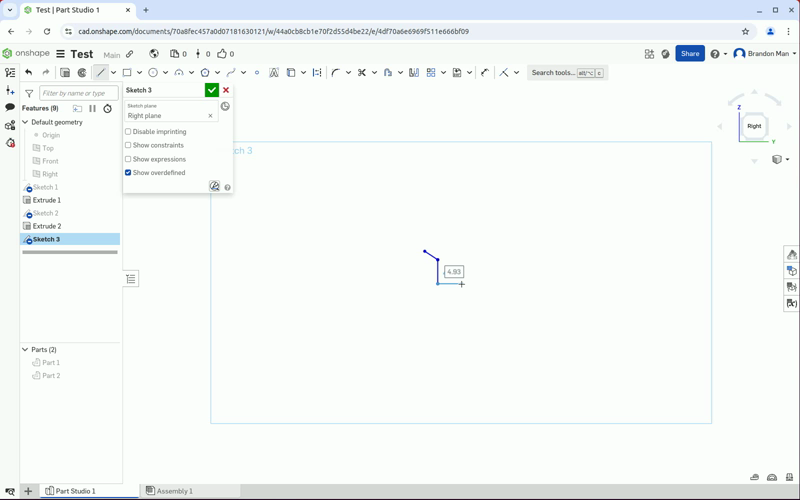
click(461, 283)
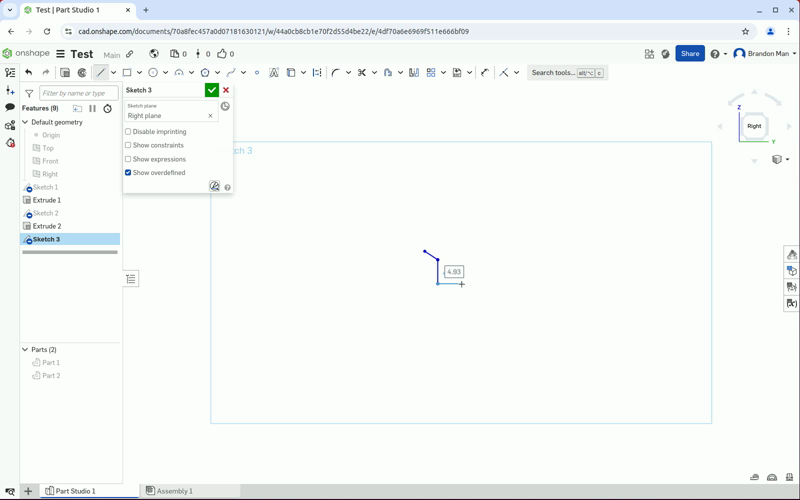
key_up(shift)
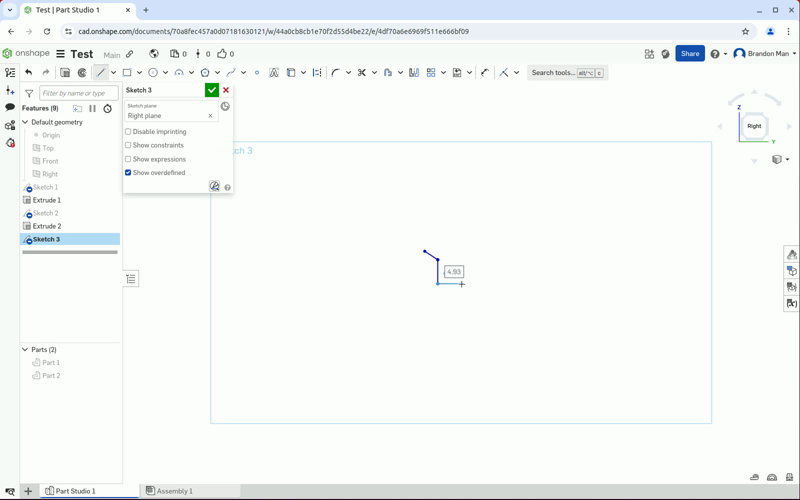
key_down(shift)
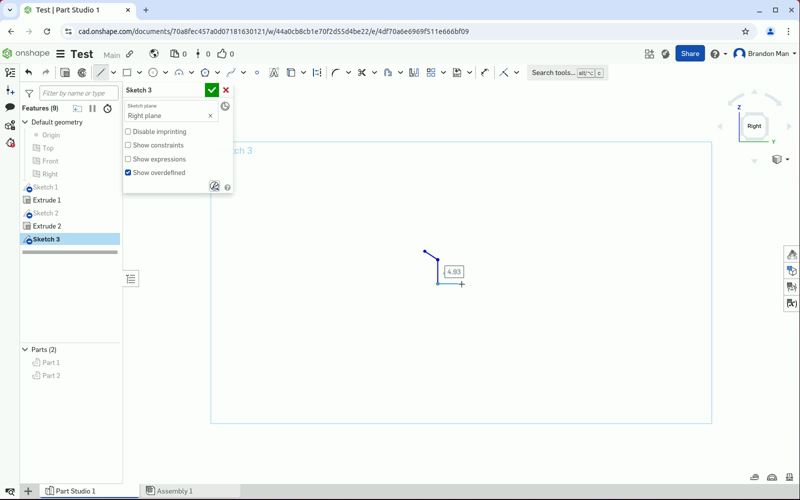
mouse_move(491, 283)
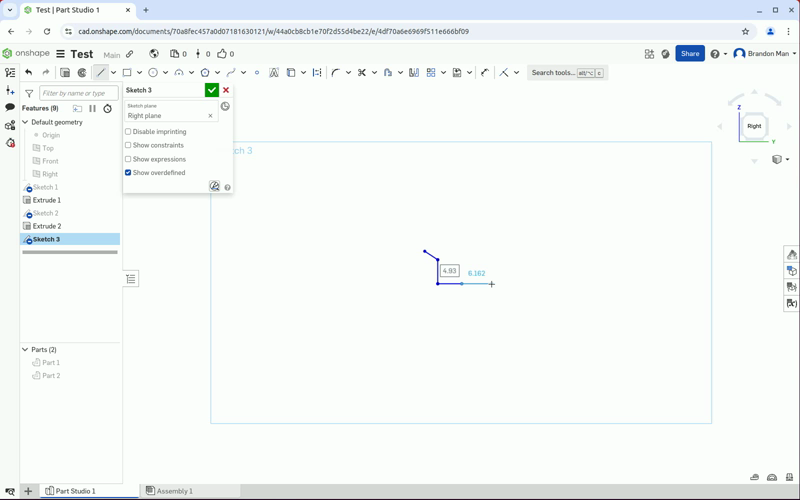
mouse_move(461, 258)
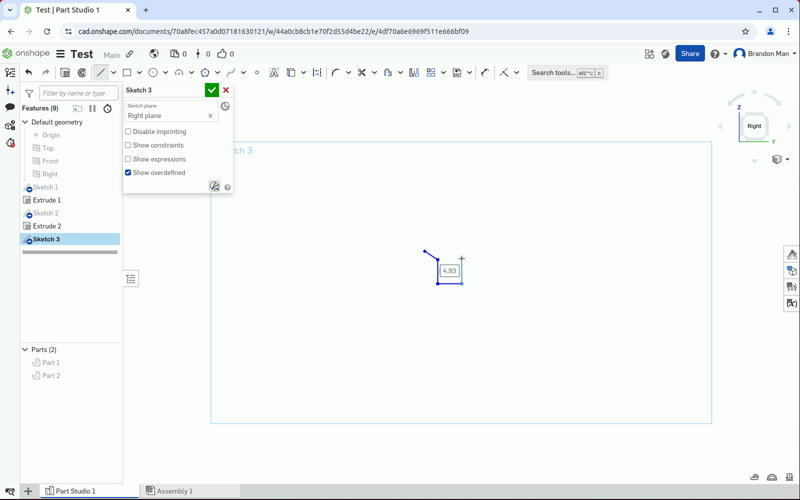
click(461, 258)
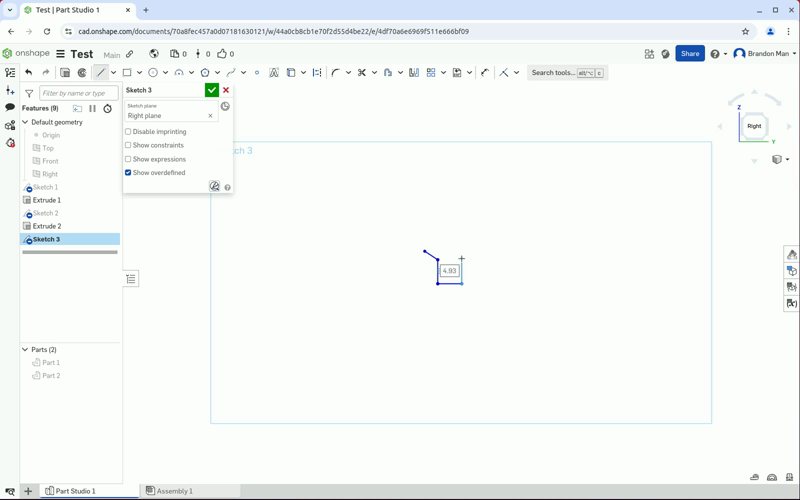
key_up(shift)
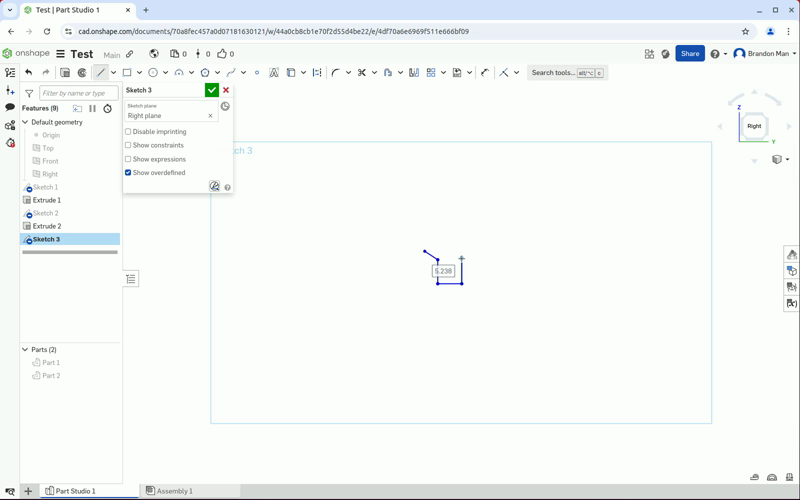
key_down(shift)
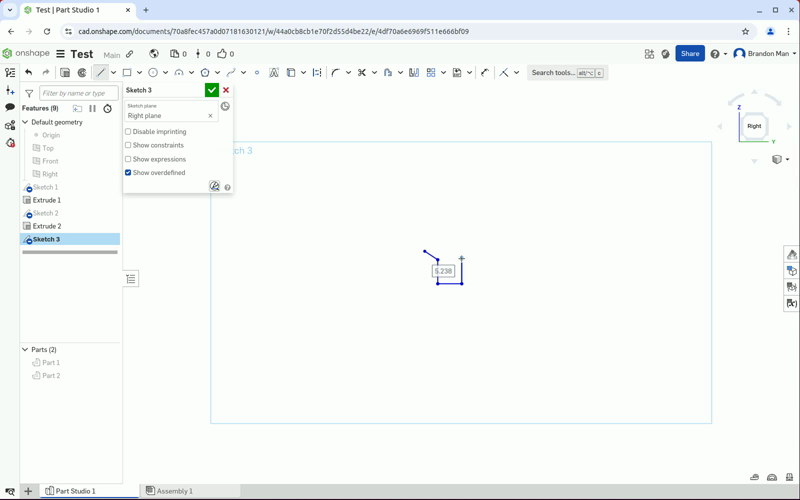
mouse_move(491, 258)
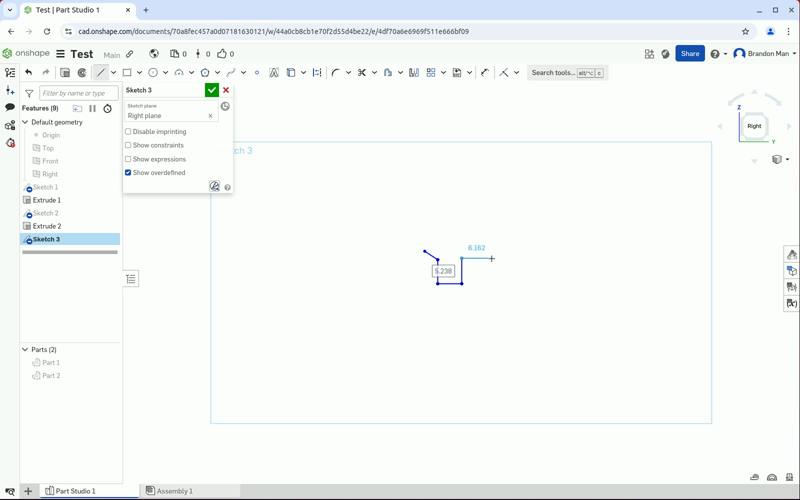
mouse_move(440, 258)
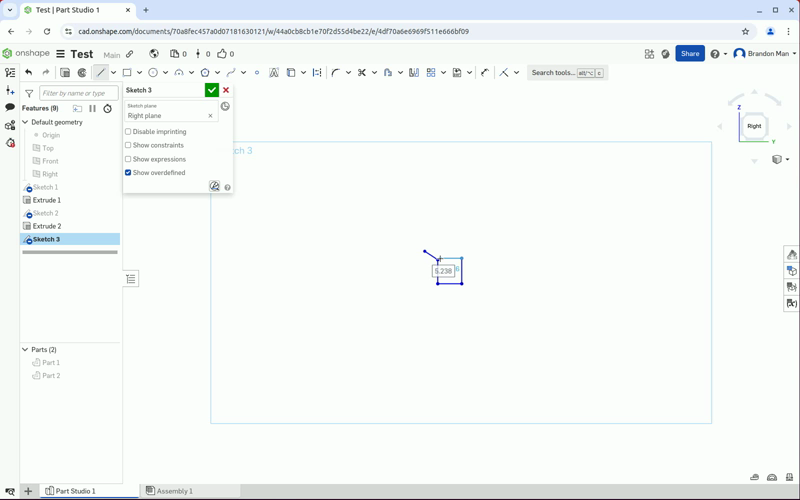
scroll(6)
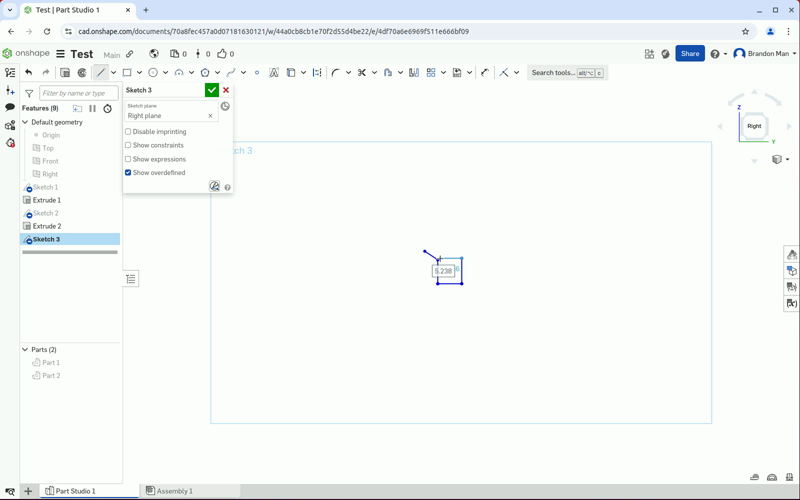
scroll(6)
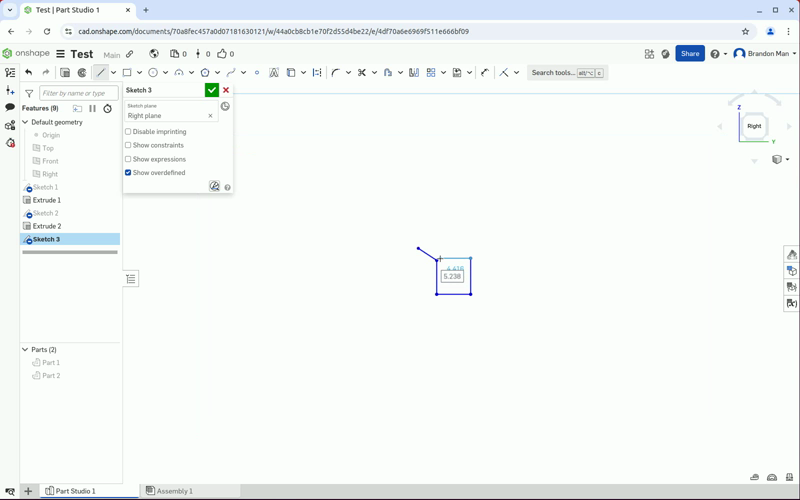
scroll(6)
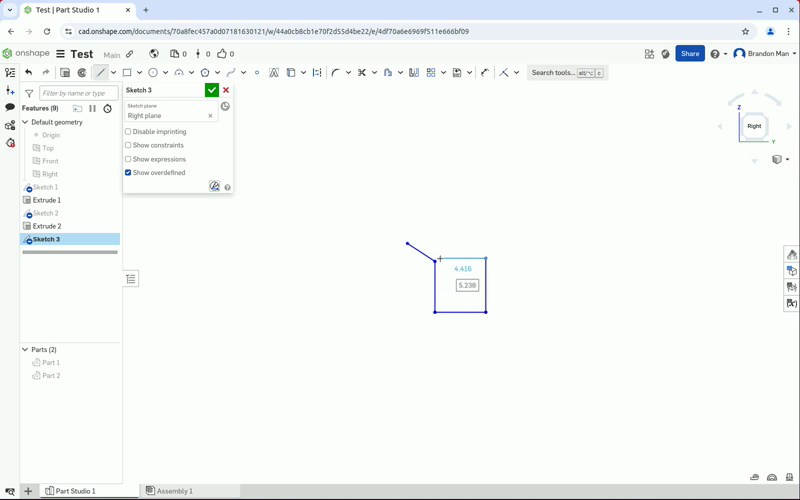
scroll(6)
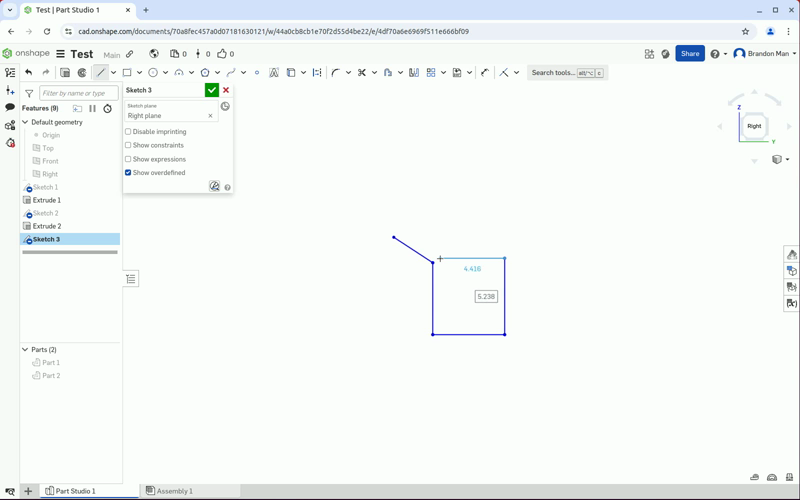
scroll(6)
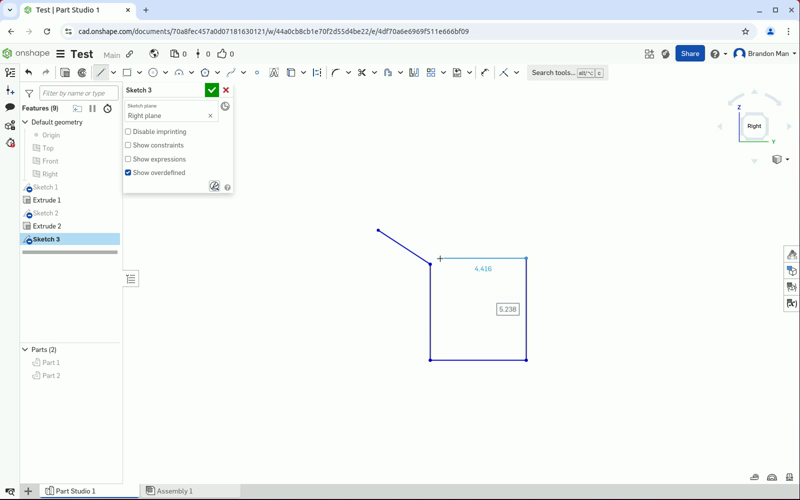
scroll(6)
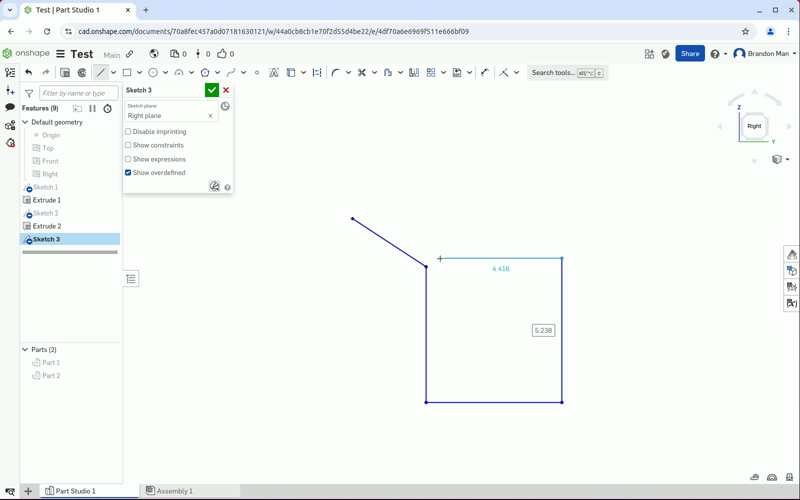
scroll(6)
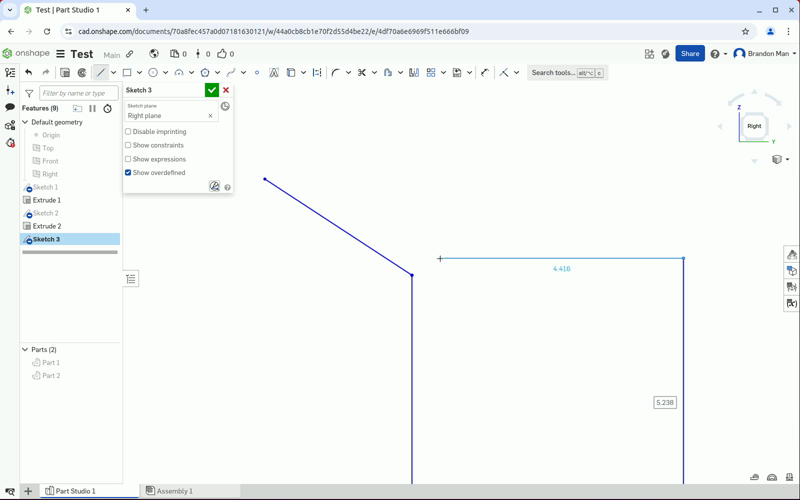
click(440, 258)
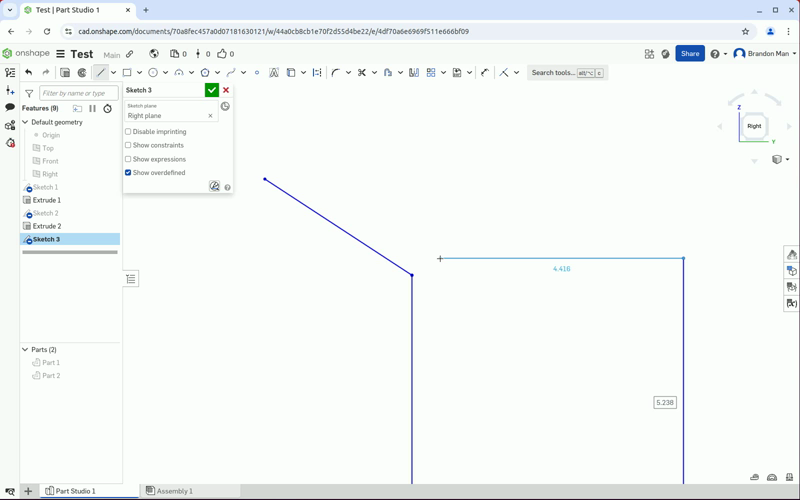
scroll(-6)
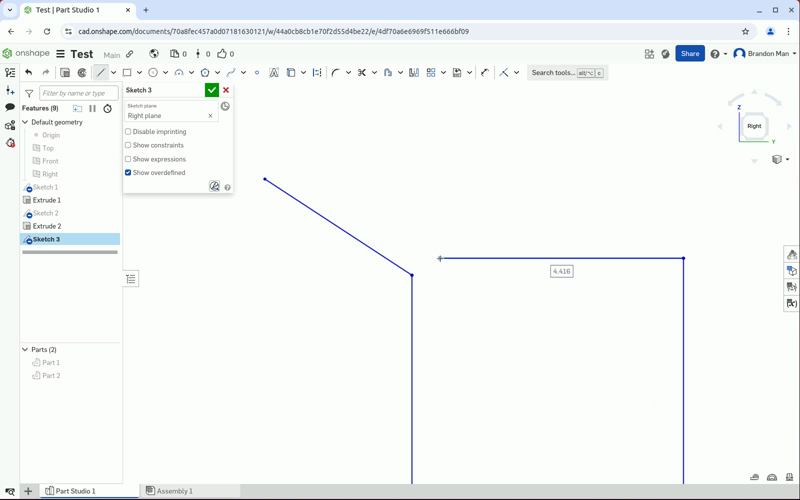
scroll(-6)
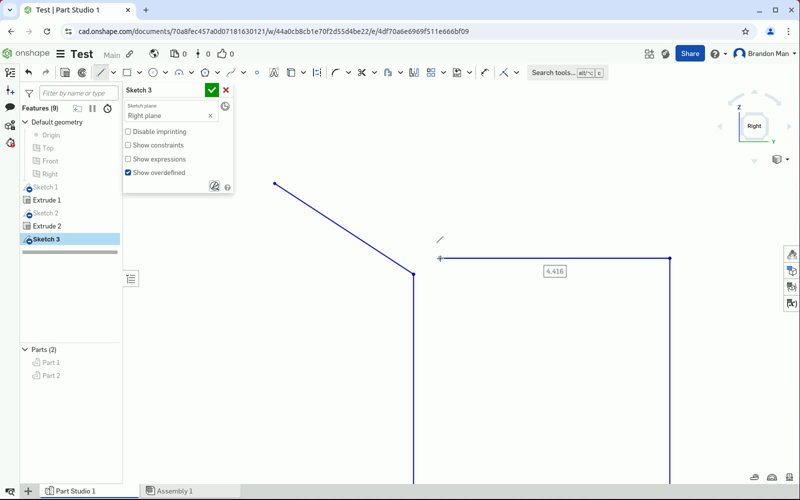
scroll(-6)
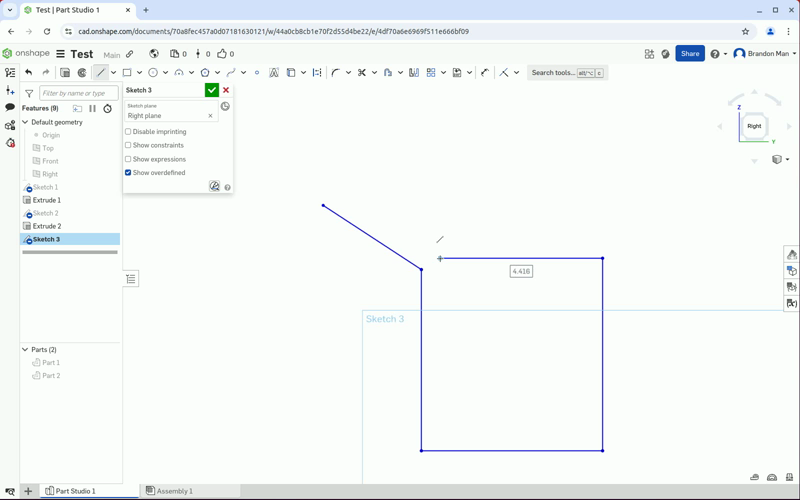
scroll(-6)
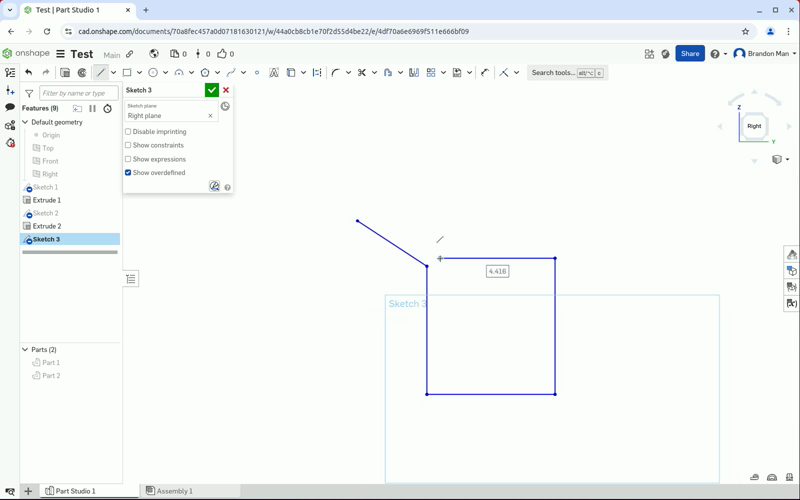
scroll(-6)
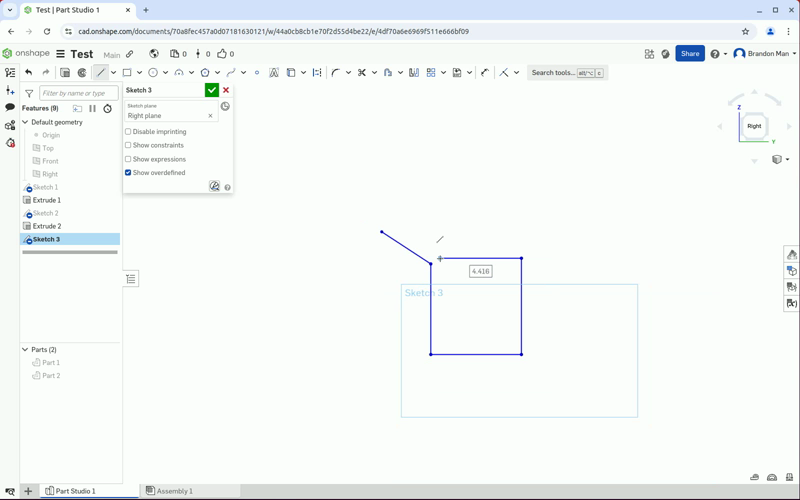
scroll(-6)
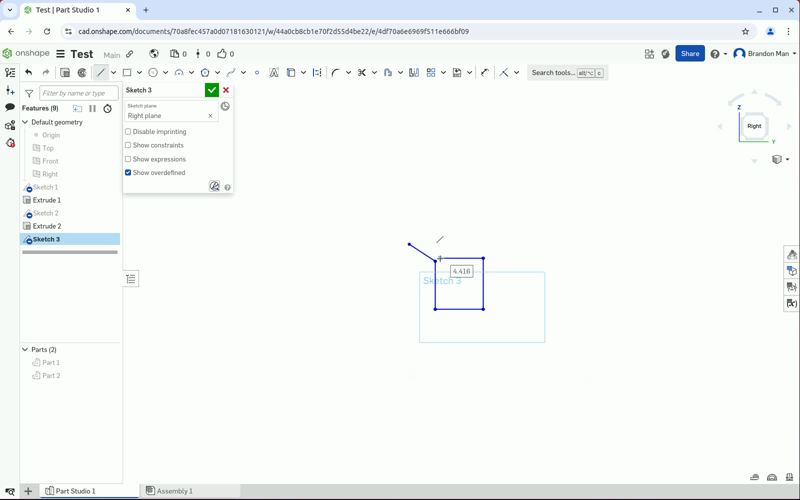
scroll(-6)
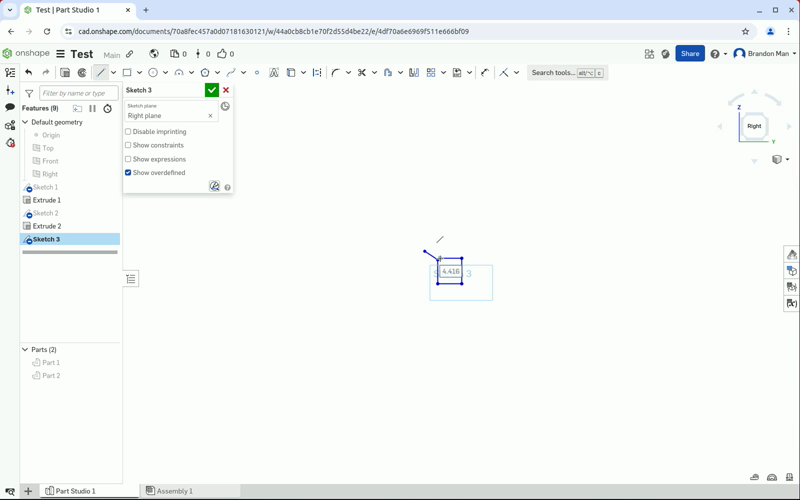
key_up(shift)
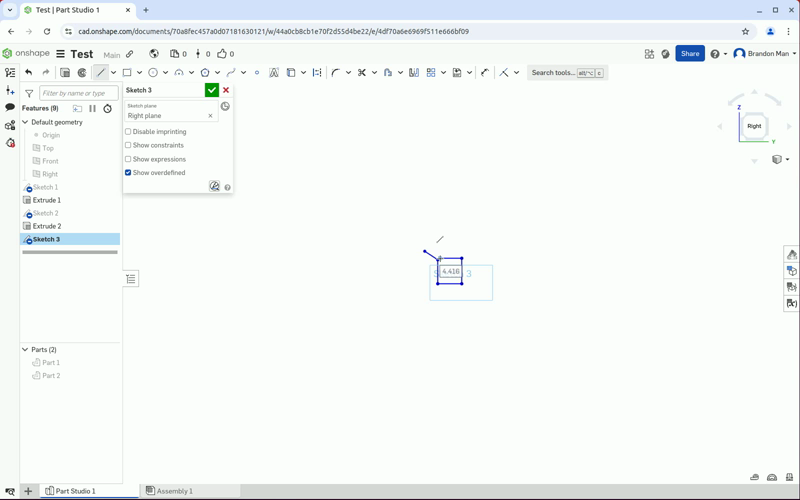
key_down(shift)
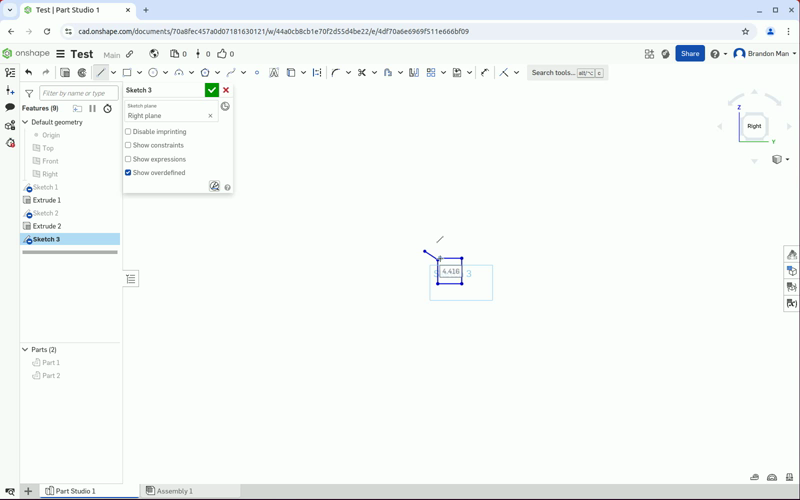
mouse_move(470, 258)
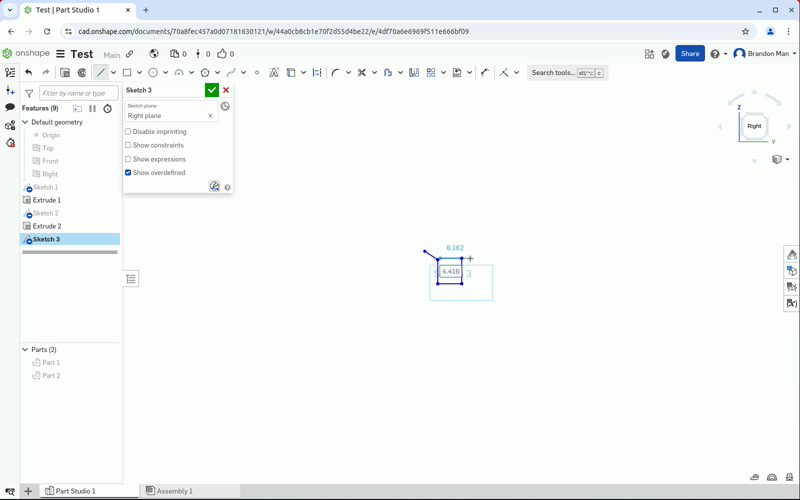
mouse_move(426, 249)
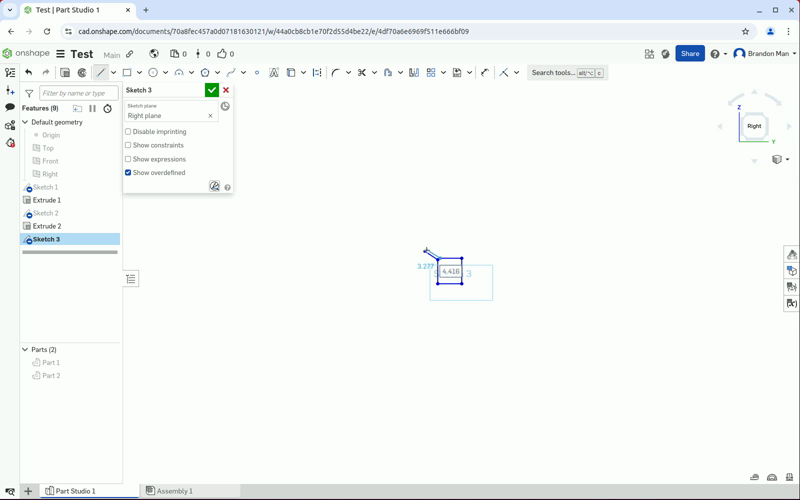
scroll(6)
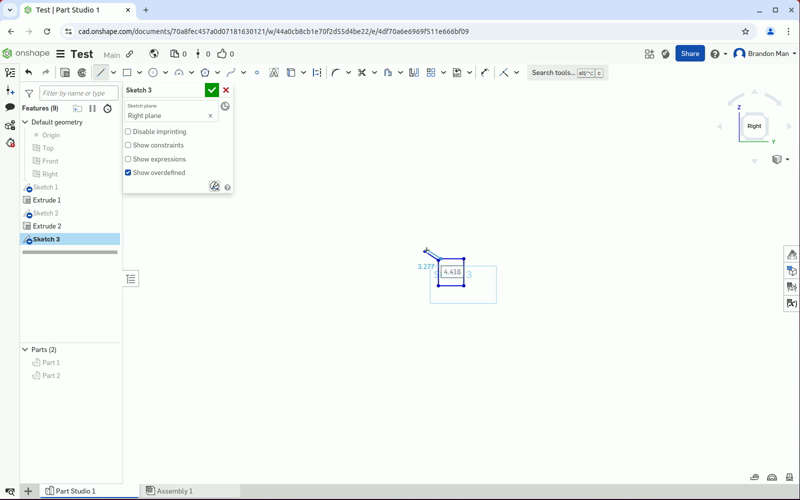
scroll(6)
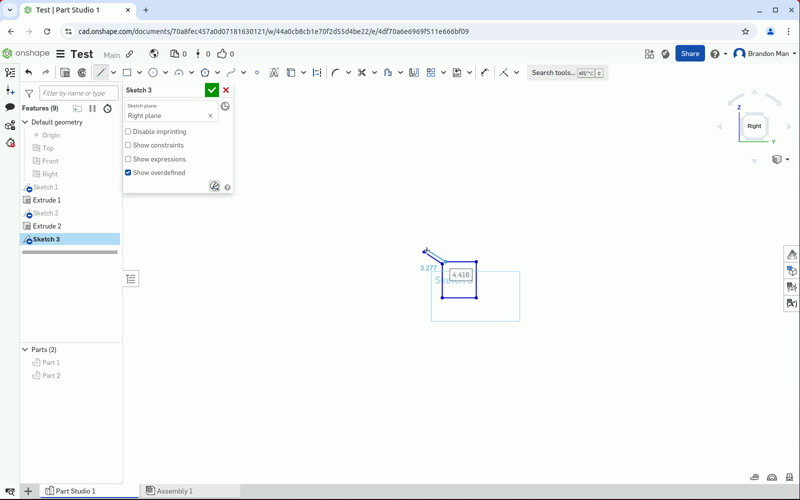
scroll(6)
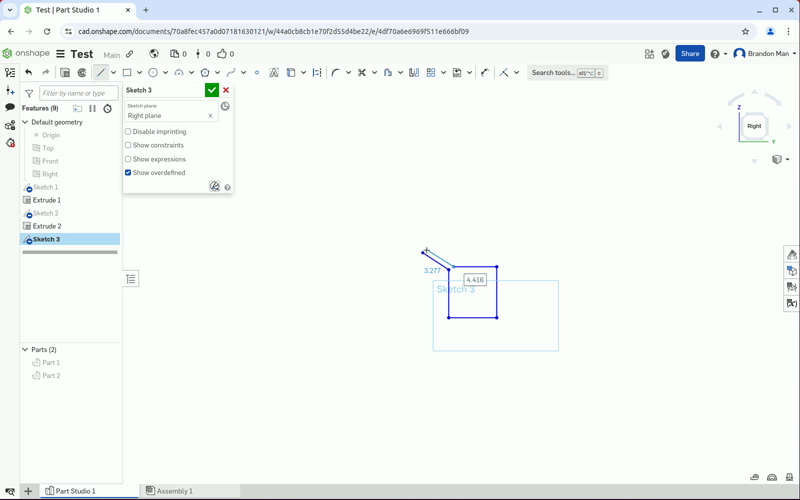
scroll(6)
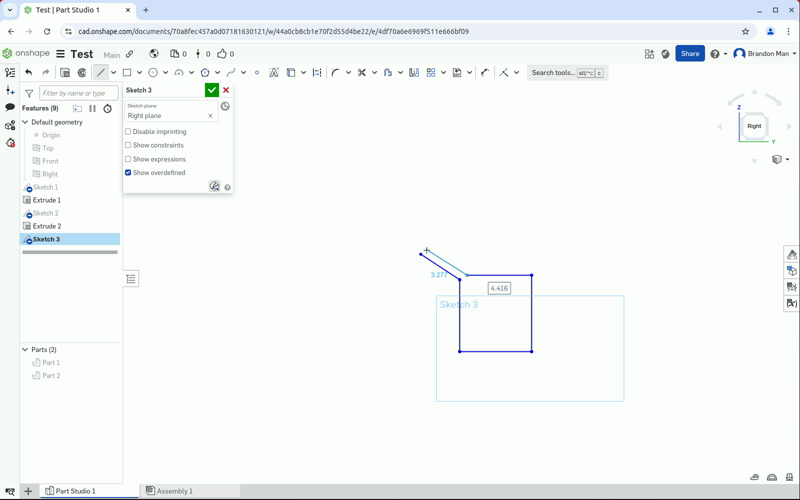
scroll(6)
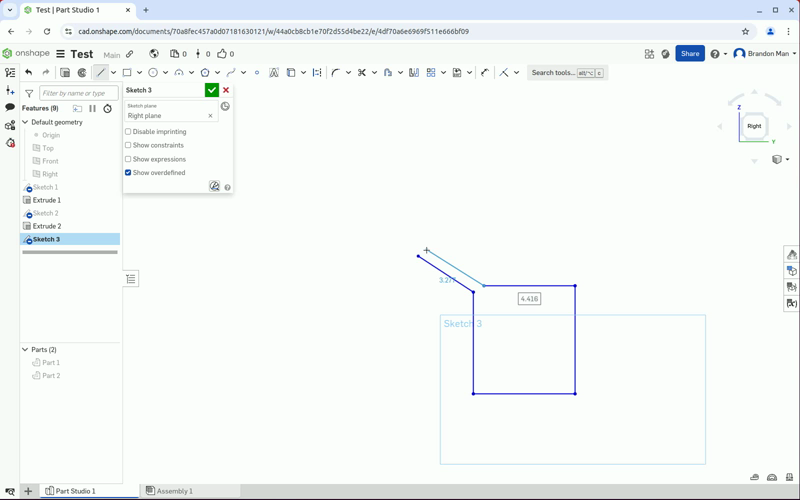
scroll(6)
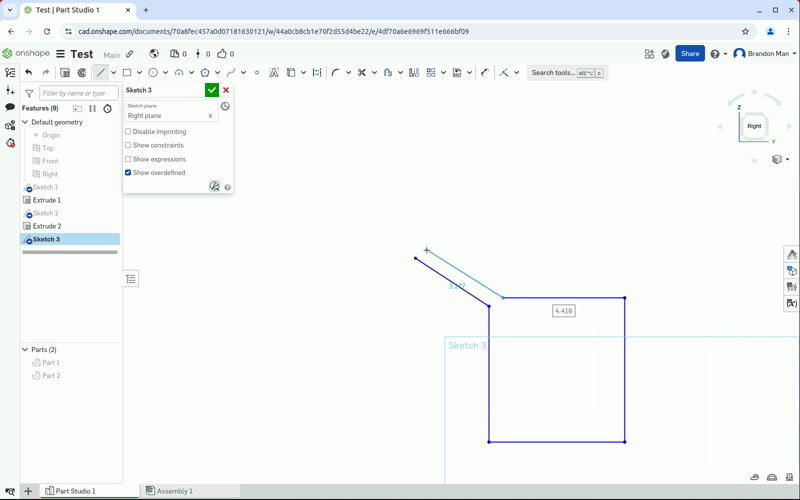
scroll(6)
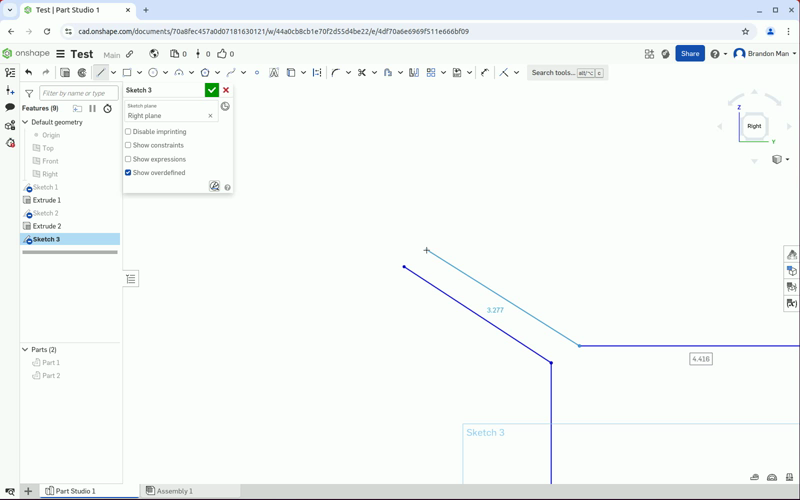
click(426, 249)
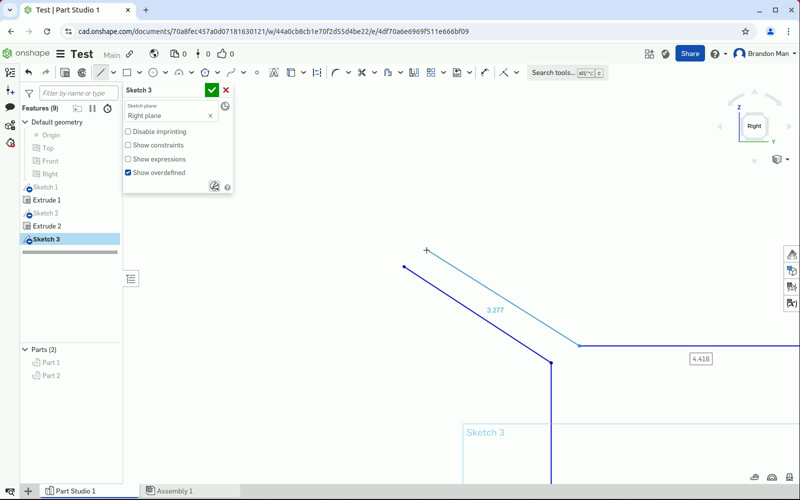
scroll(-6)
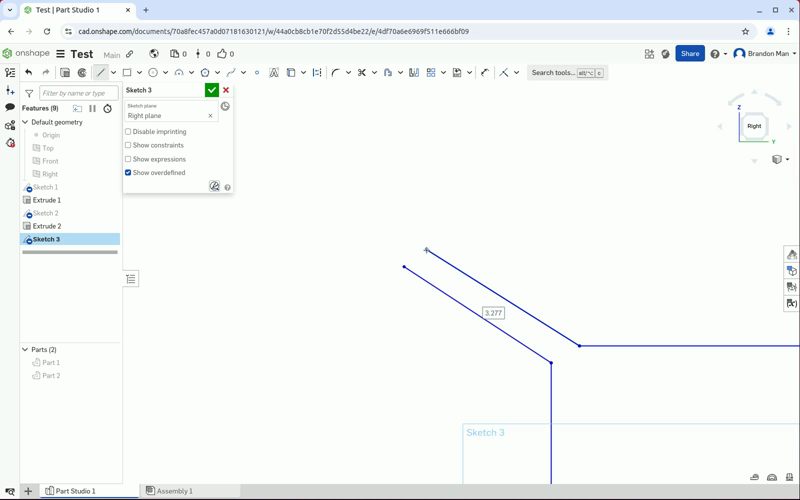
scroll(-6)
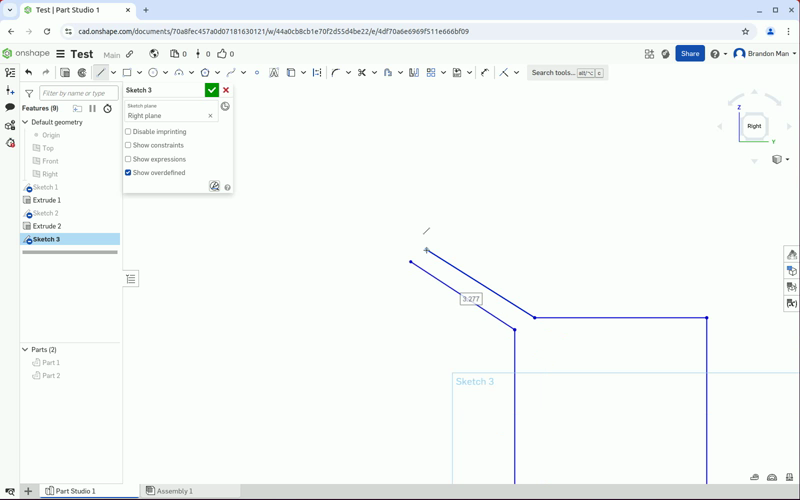
scroll(-6)
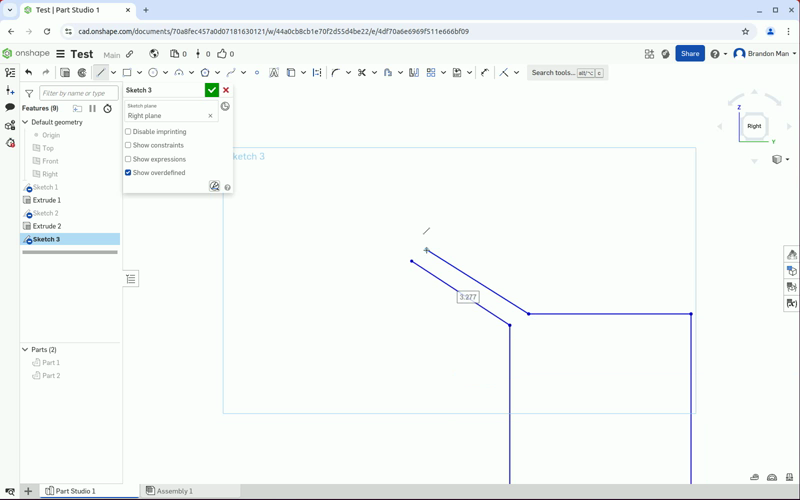
scroll(-6)
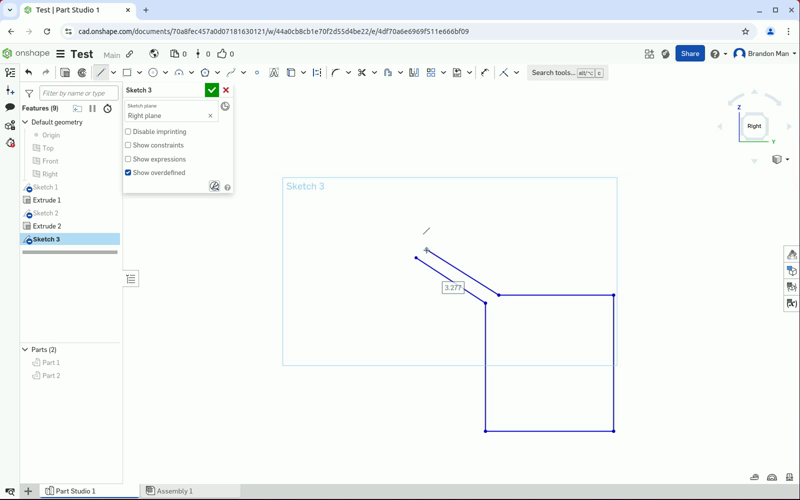
scroll(-6)
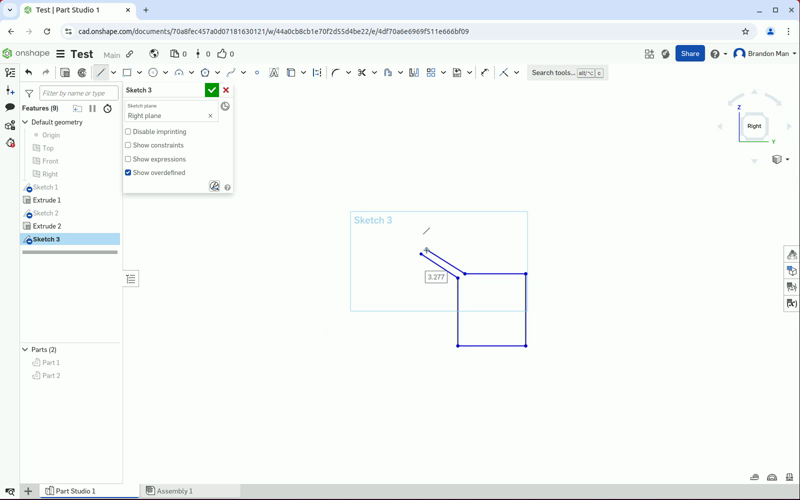
scroll(-6)
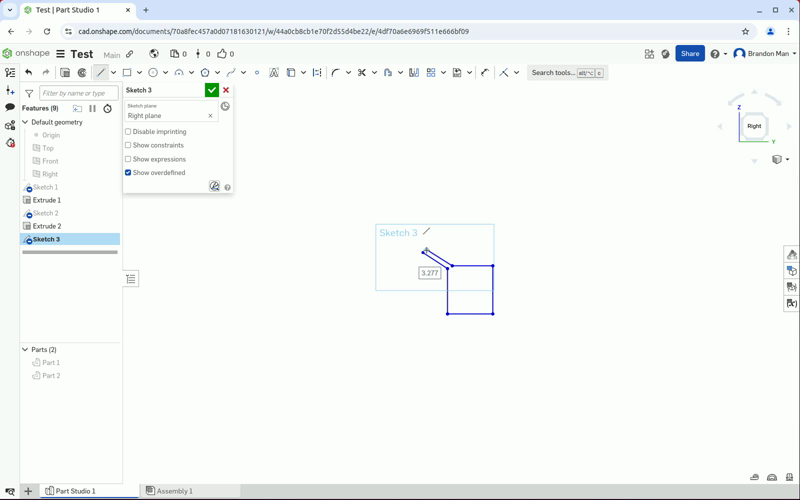
scroll(-6)
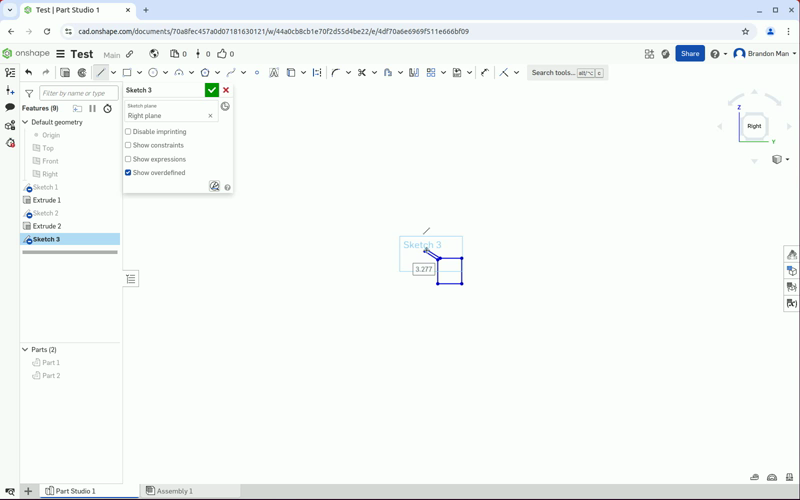
key_up(shift)
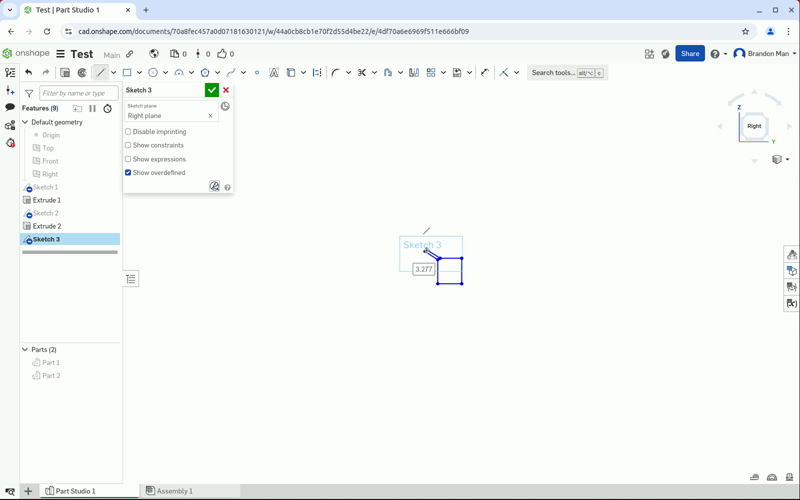
key_down(shift)
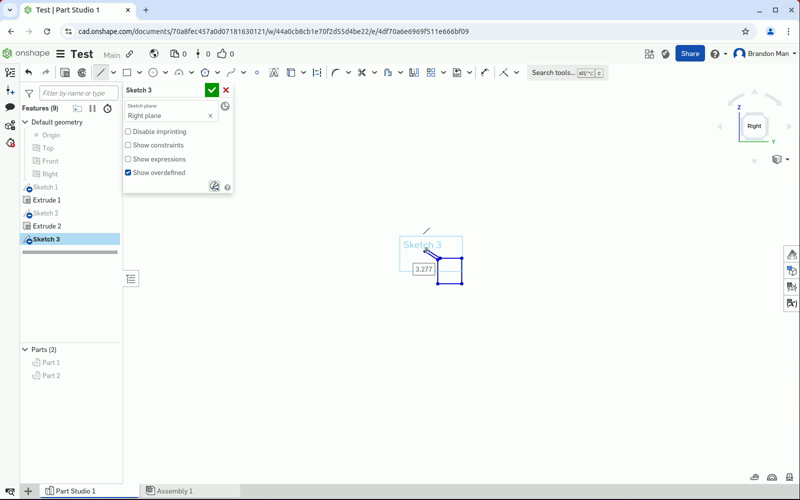
mouse_move(456, 249)
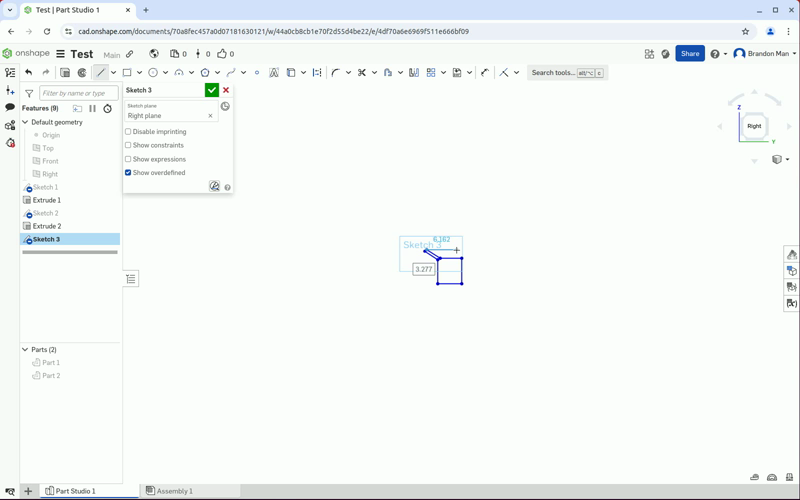
mouse_move(424, 249)
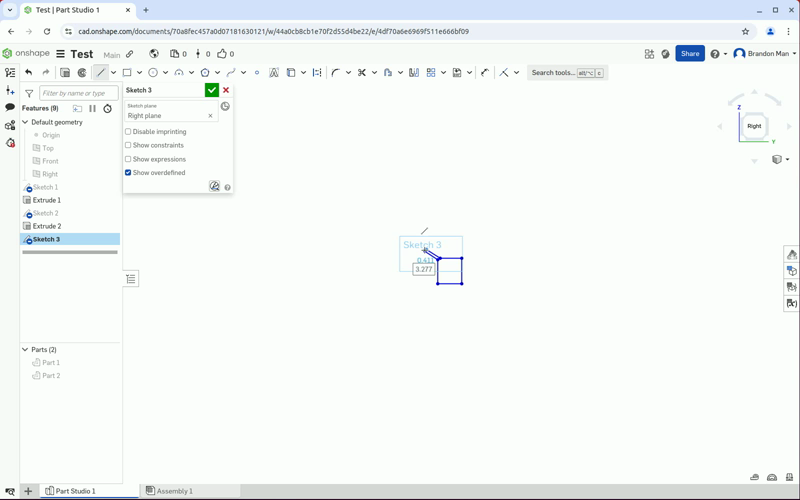
scroll(6)
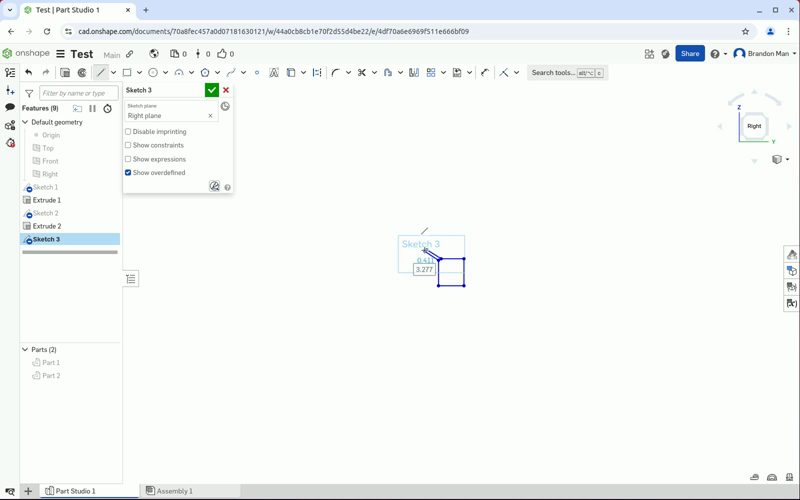
scroll(6)
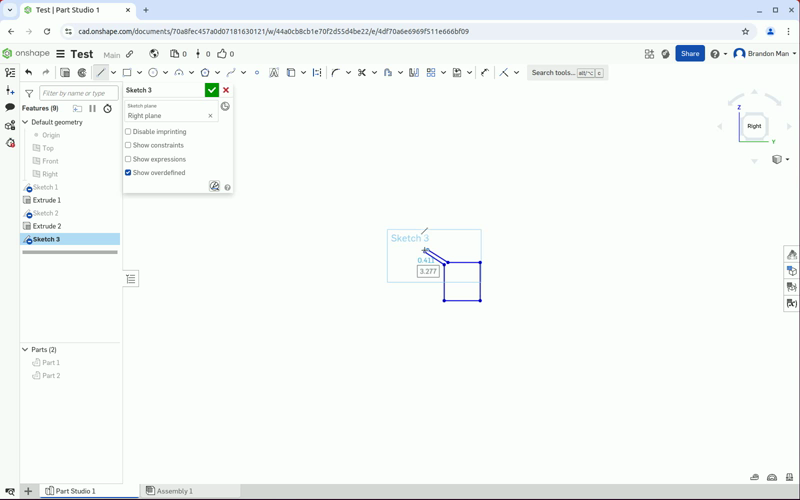
scroll(6)
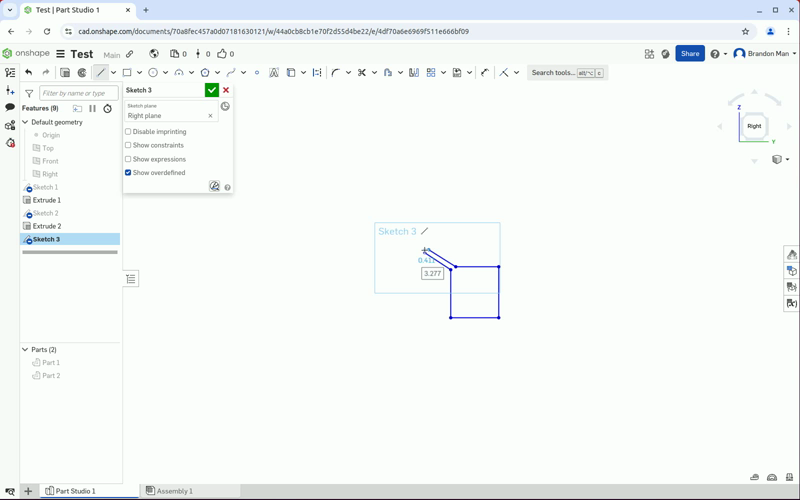
scroll(6)
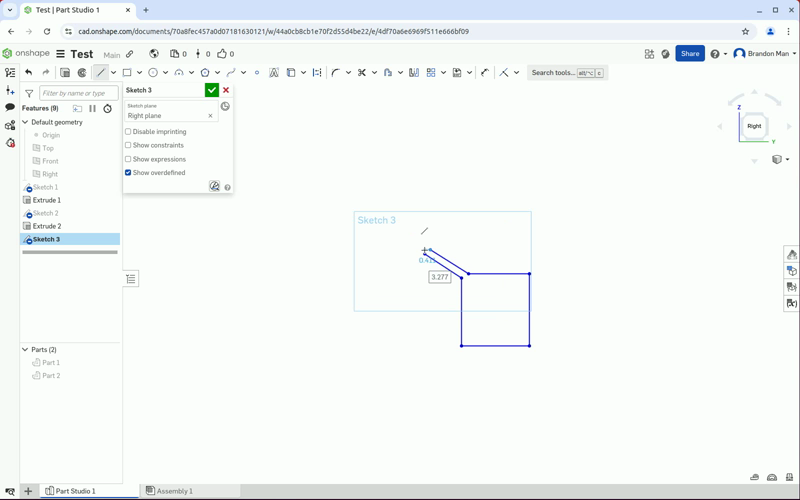
scroll(6)
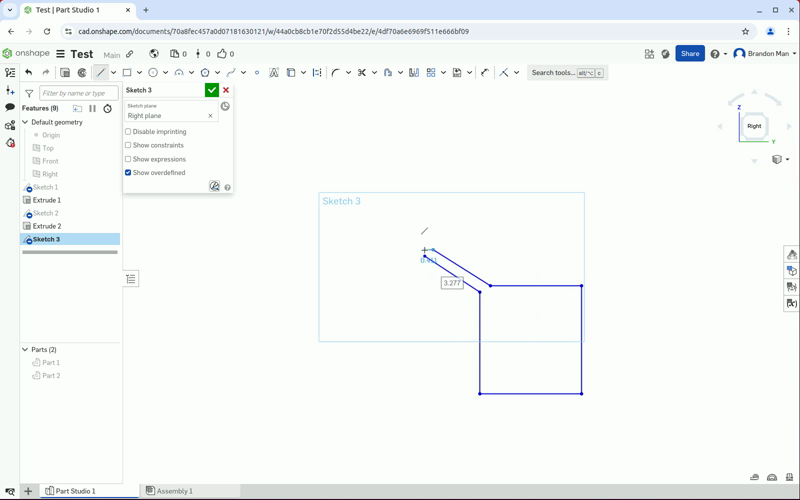
scroll(6)
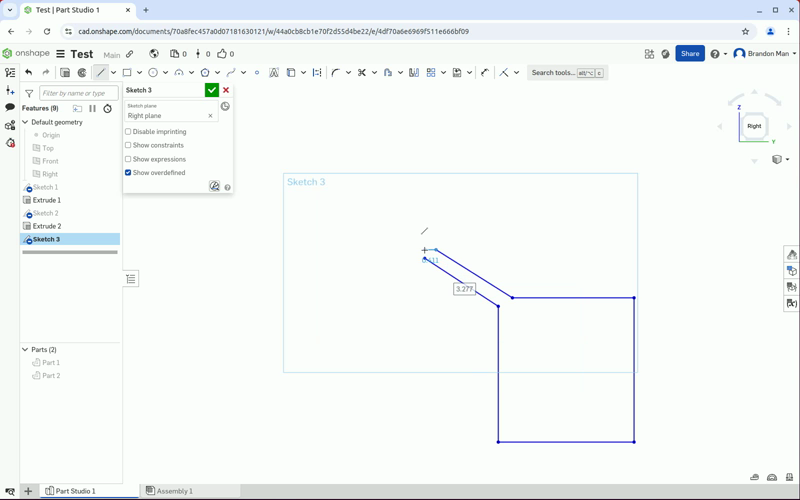
scroll(6)
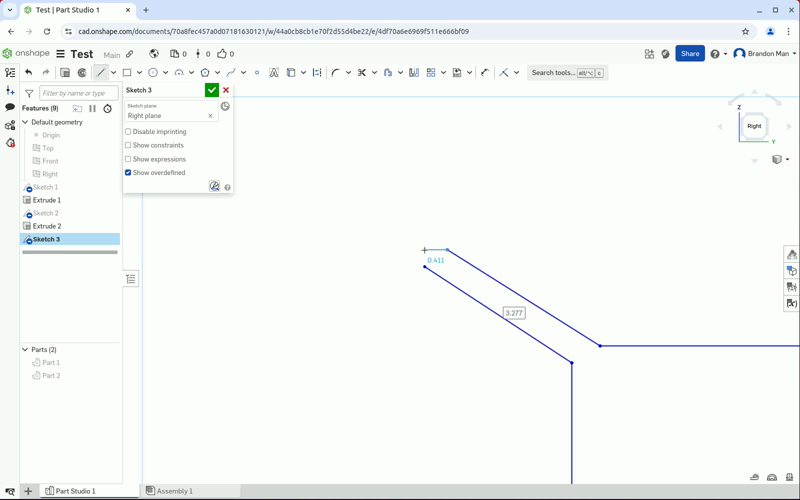
click(424, 249)
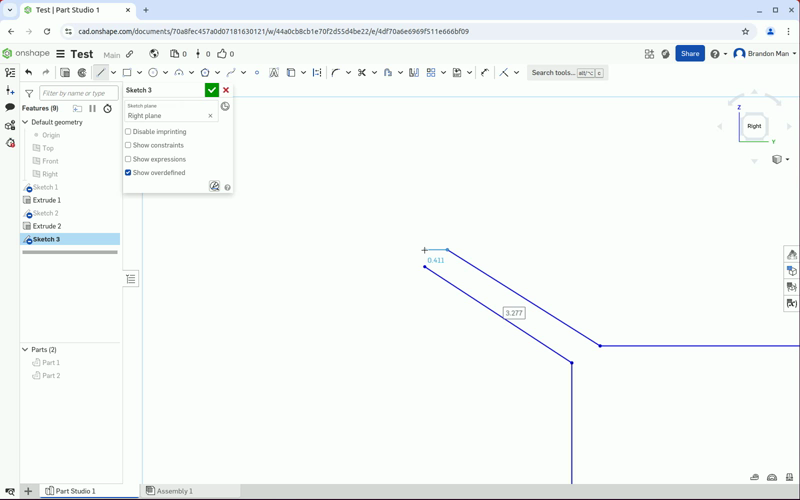
scroll(-6)
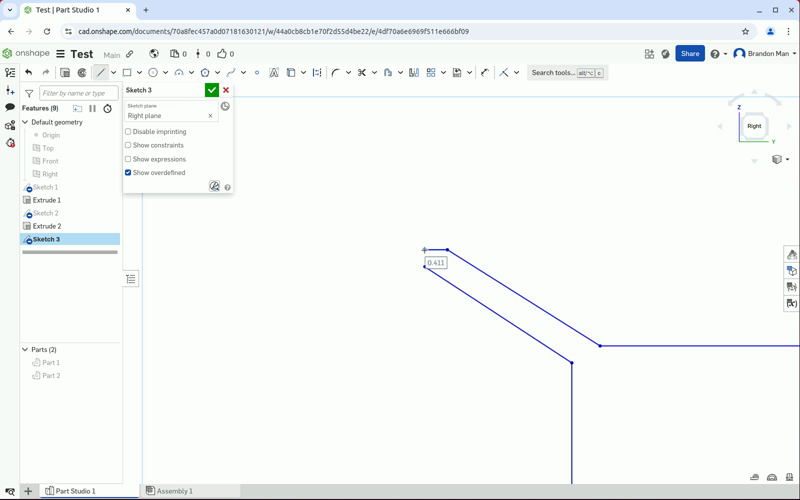
scroll(-6)
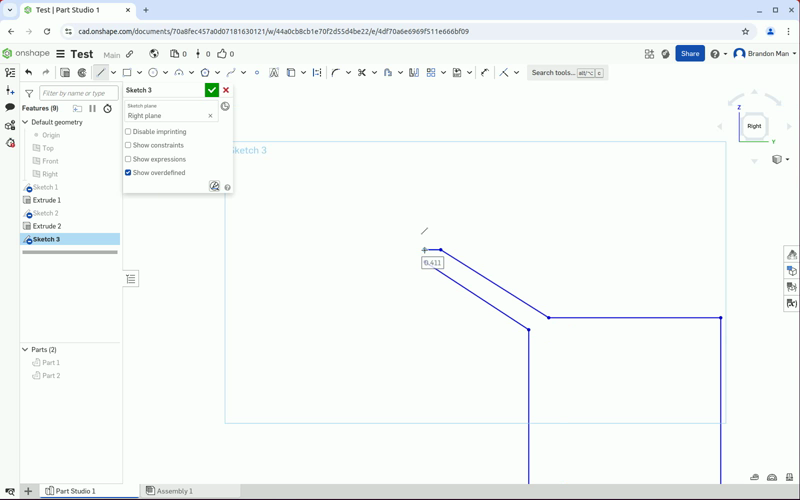
scroll(-6)
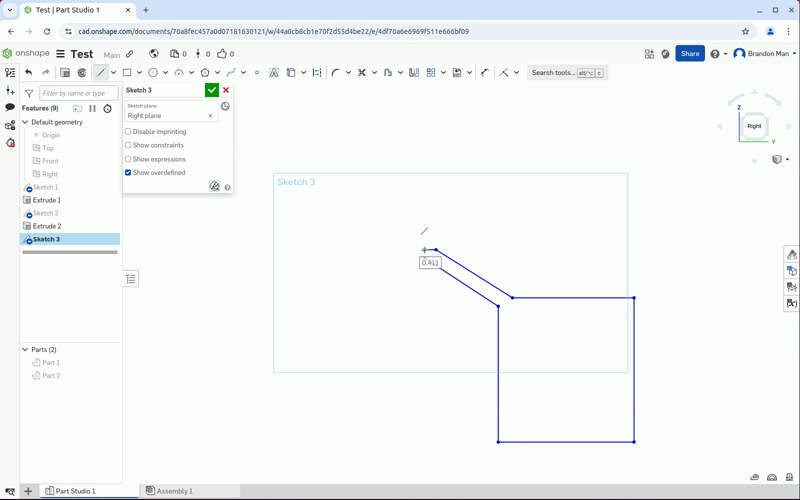
scroll(-6)
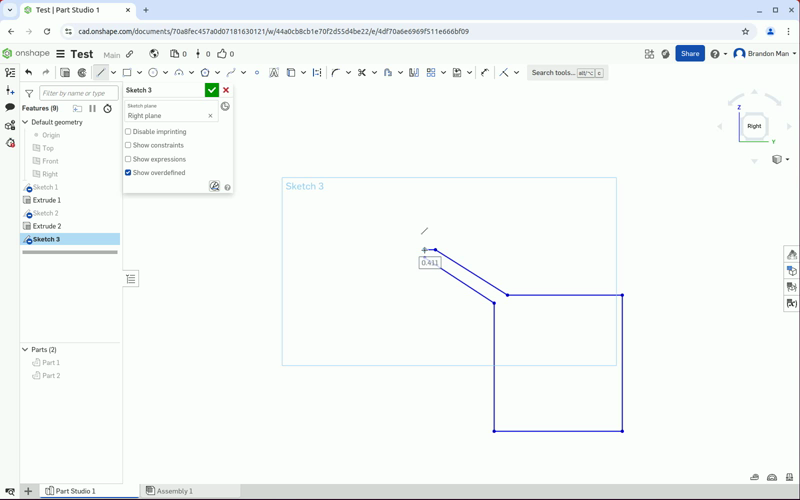
scroll(-6)
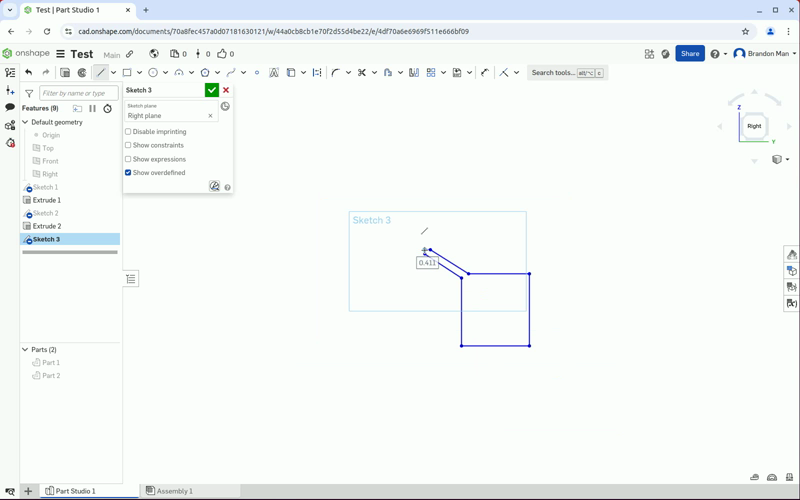
scroll(-6)
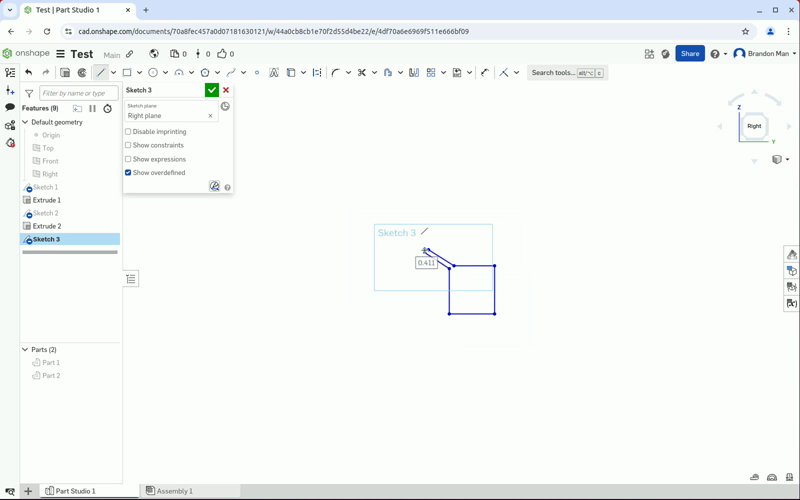
scroll(-6)
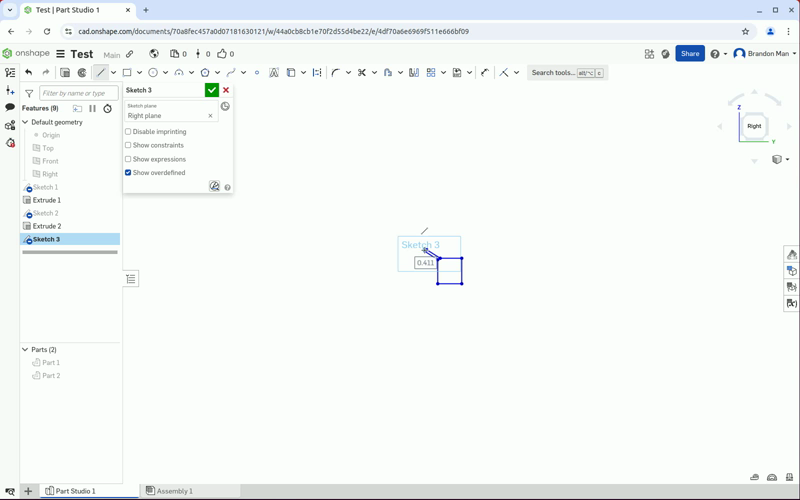
key_up(shift)
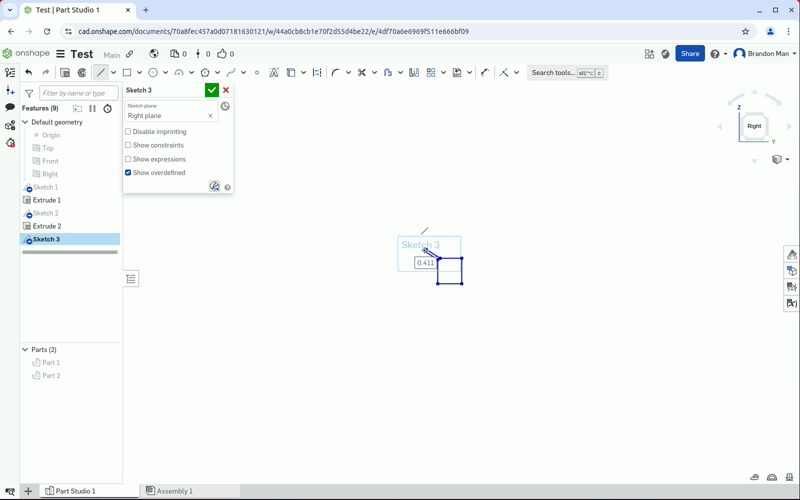
mouse_move(454, 249)
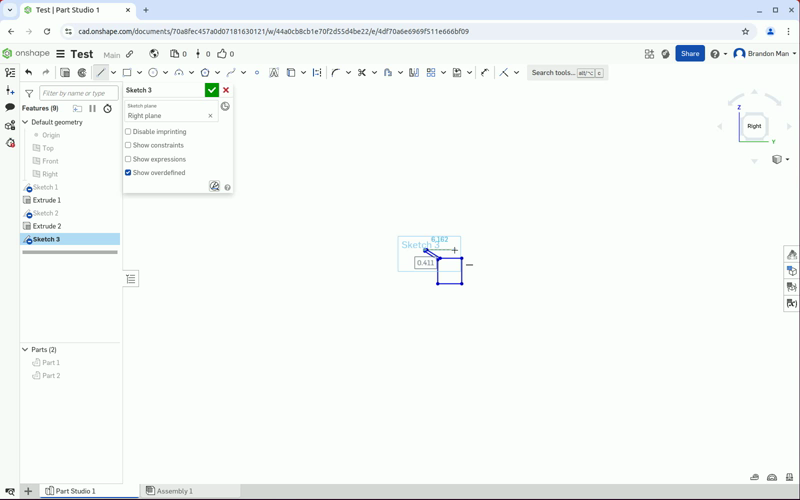
key_down(shift)
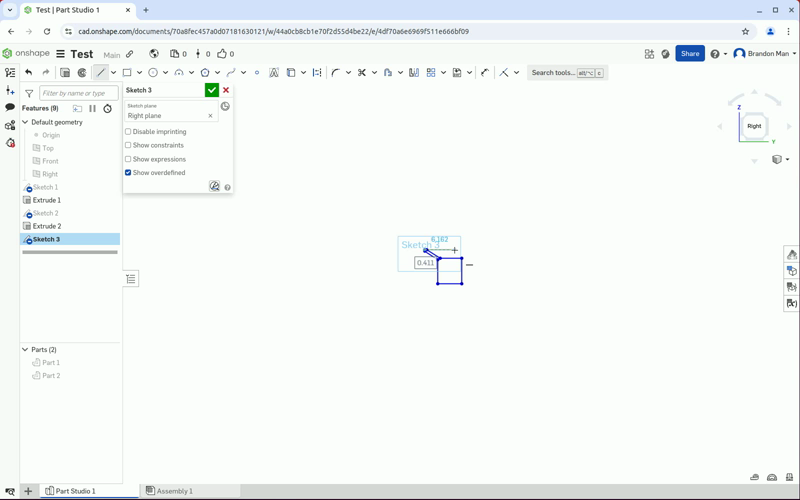
mouse_move(424, 251)
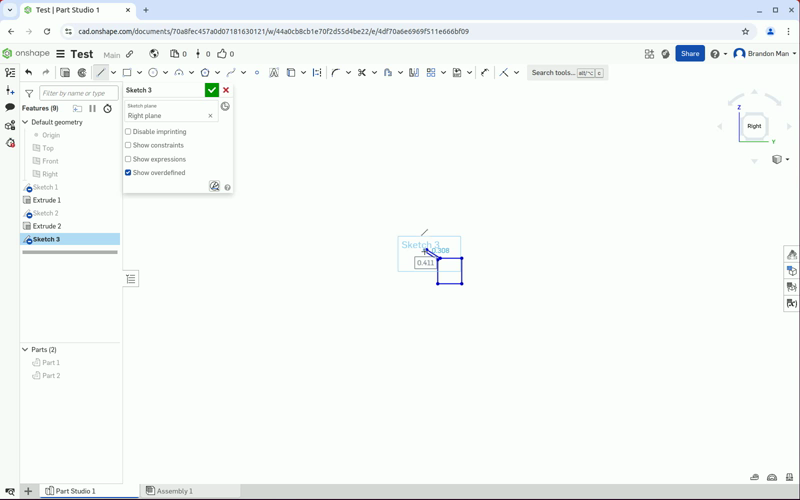
scroll(6)
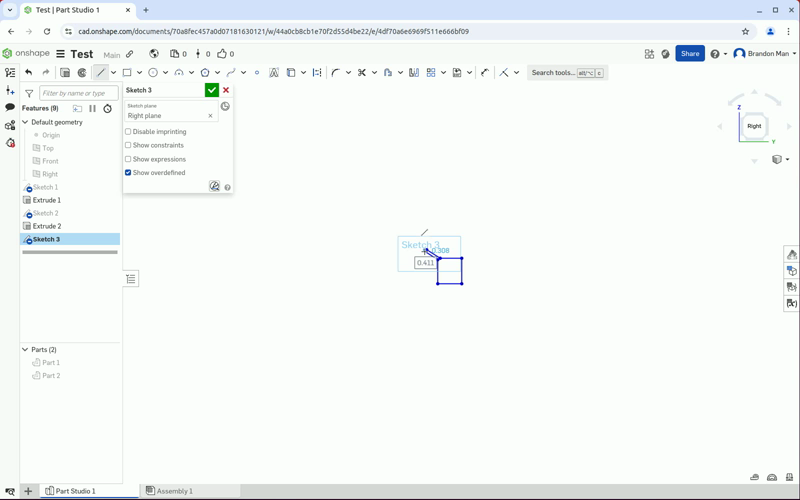
scroll(6)
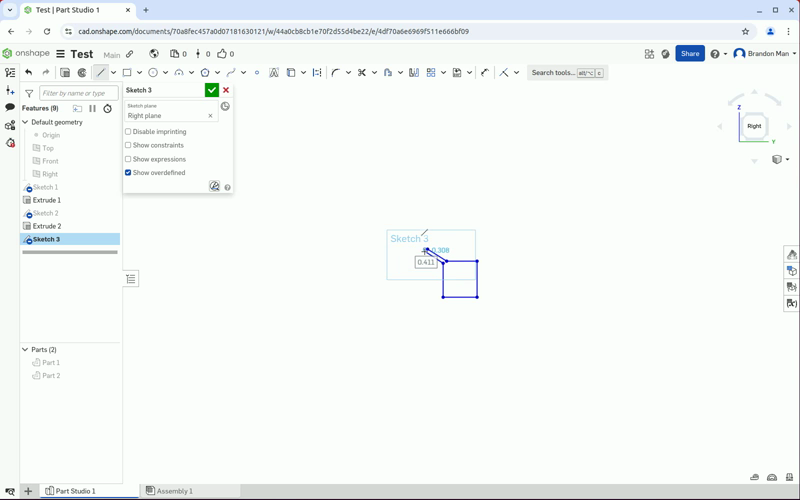
scroll(6)
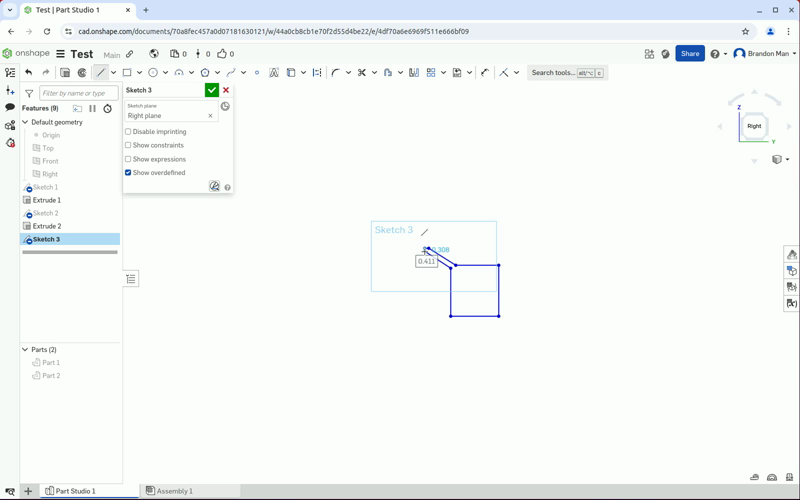
scroll(6)
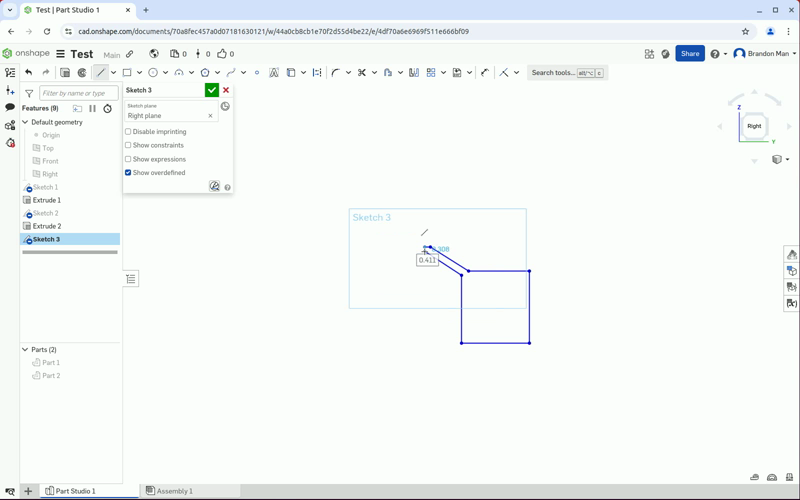
scroll(6)
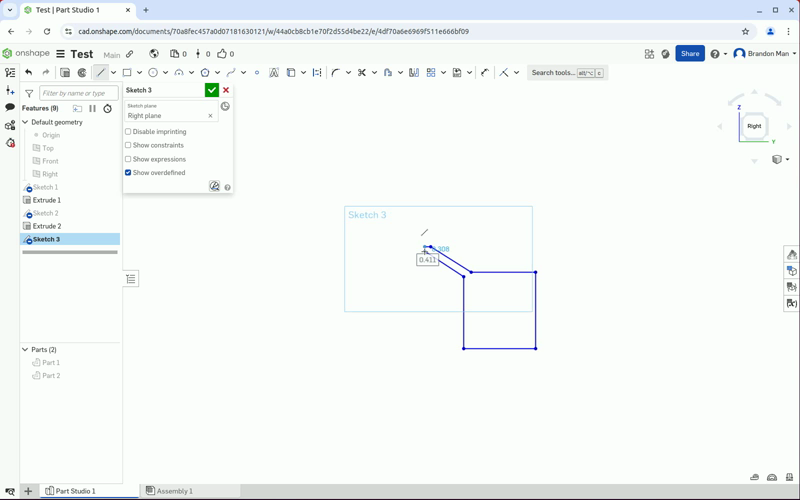
scroll(6)
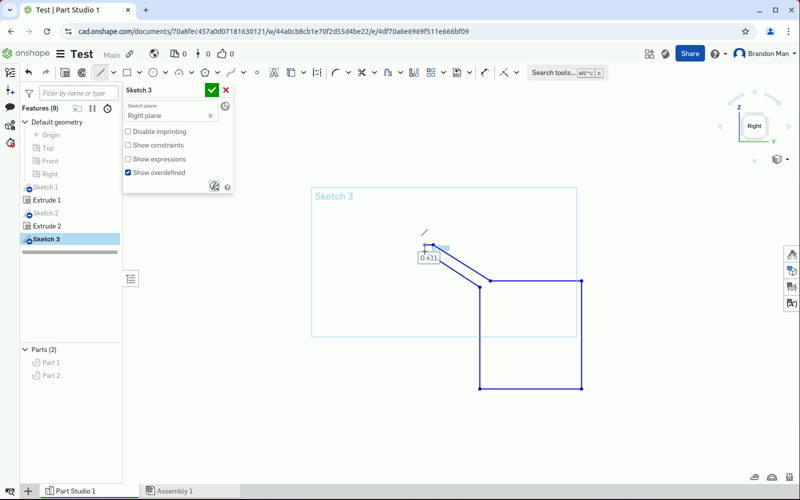
scroll(6)
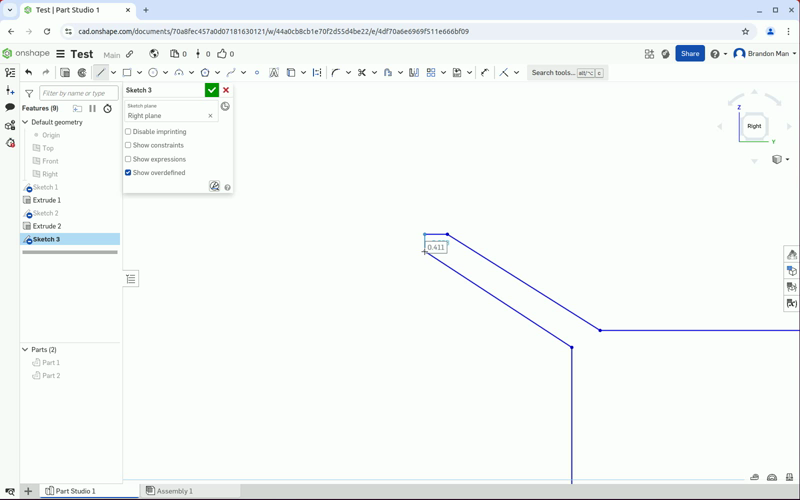
key_up(shift)
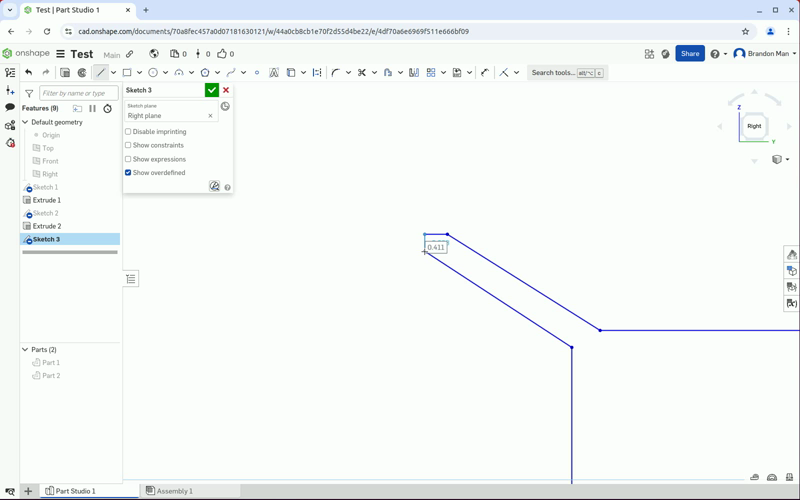
click(424, 251)
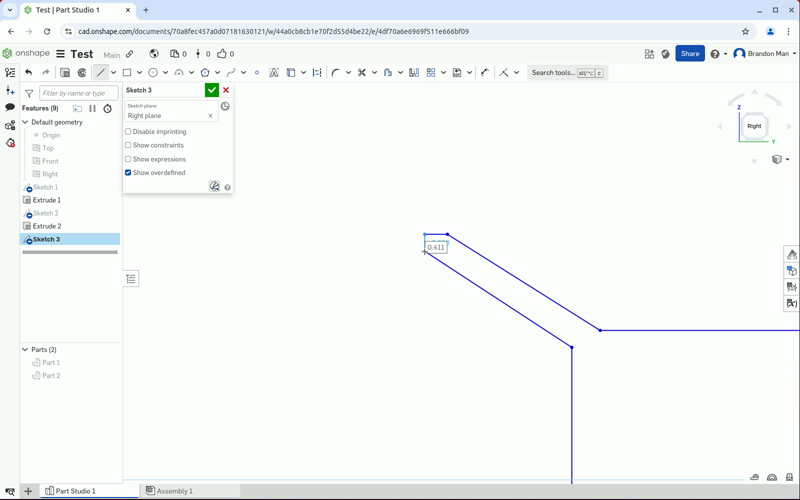
scroll(-6)
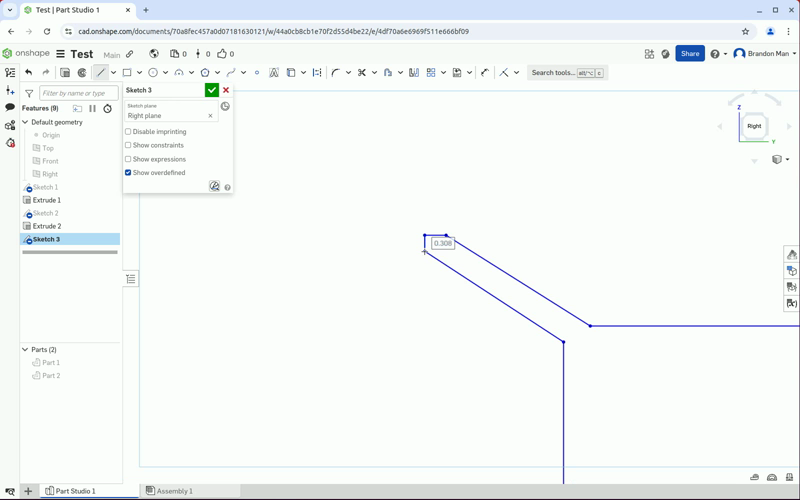
scroll(-6)
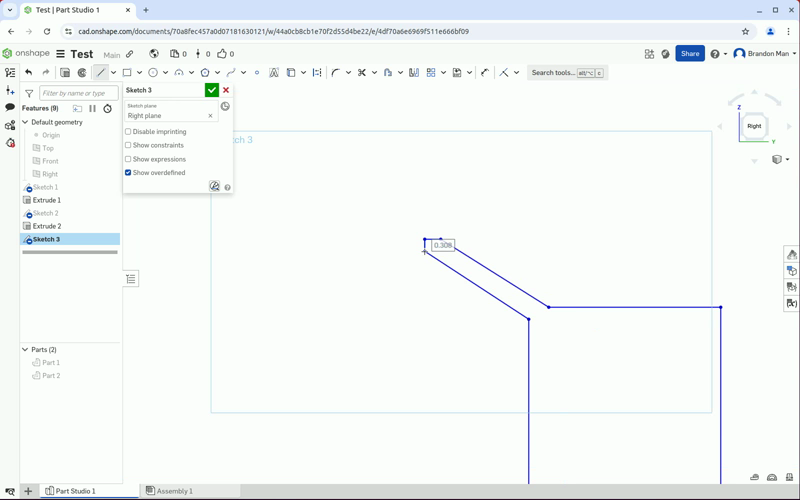
scroll(-6)
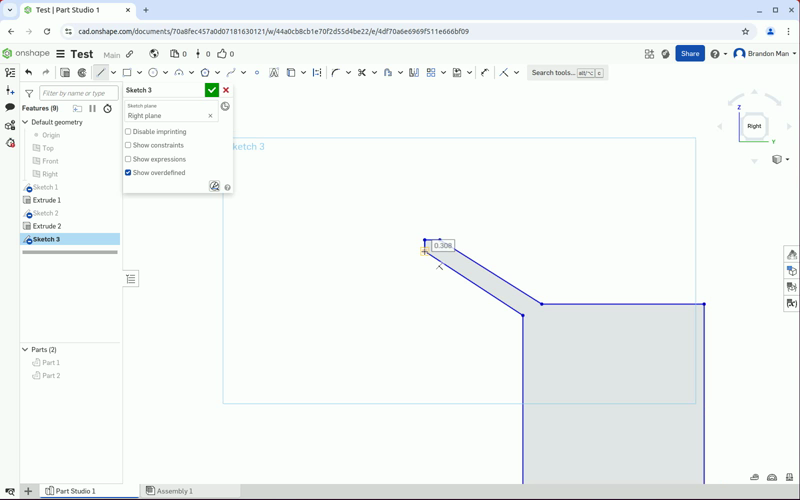
scroll(-6)
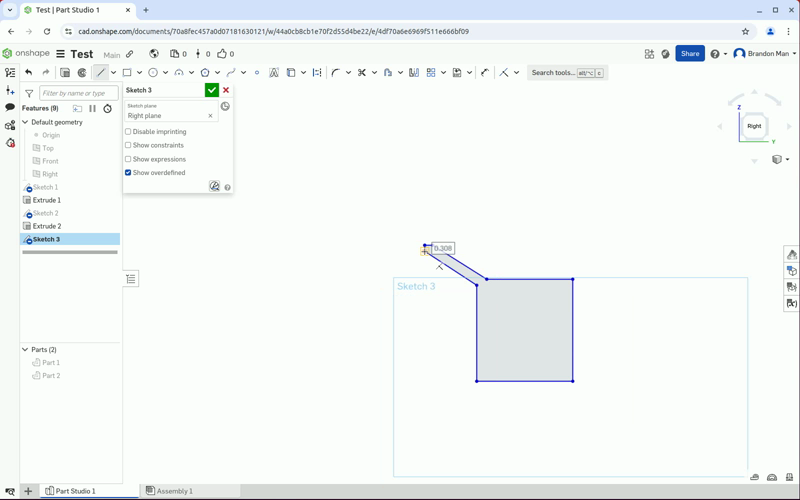
scroll(-6)
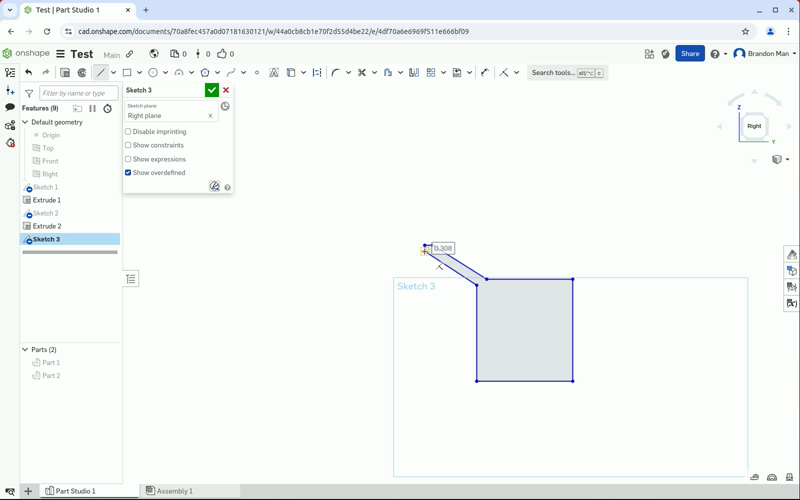
scroll(-6)
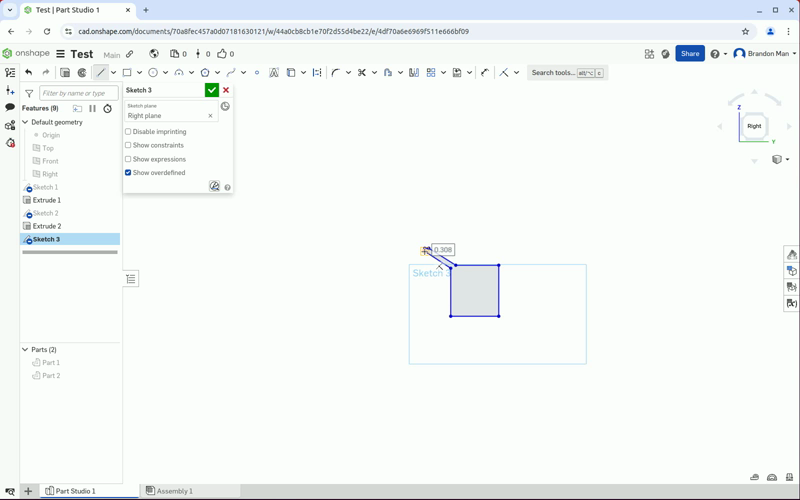
scroll(-6)
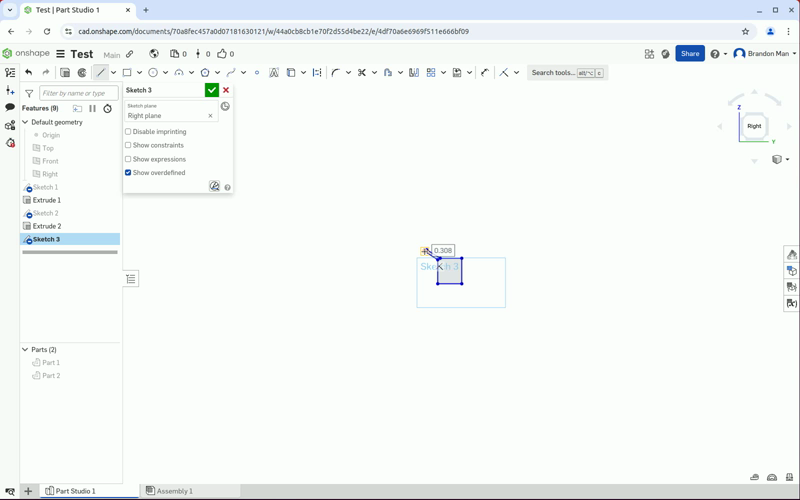
key(esc)
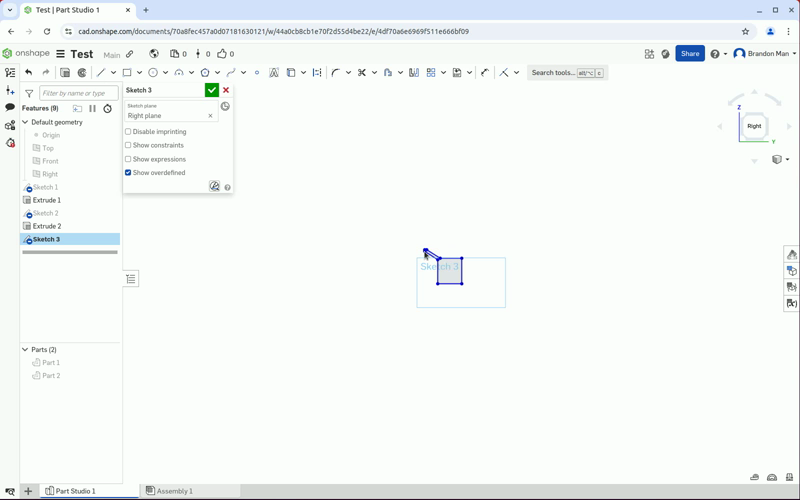
mouse_move(444, 260)
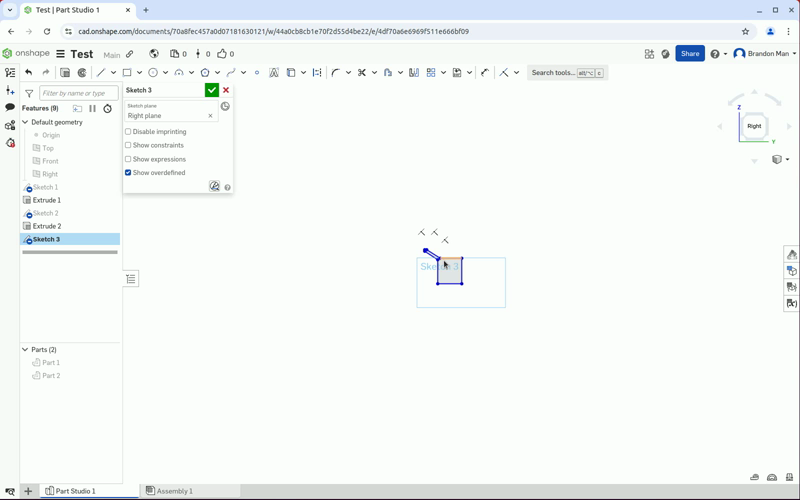
scroll(6)
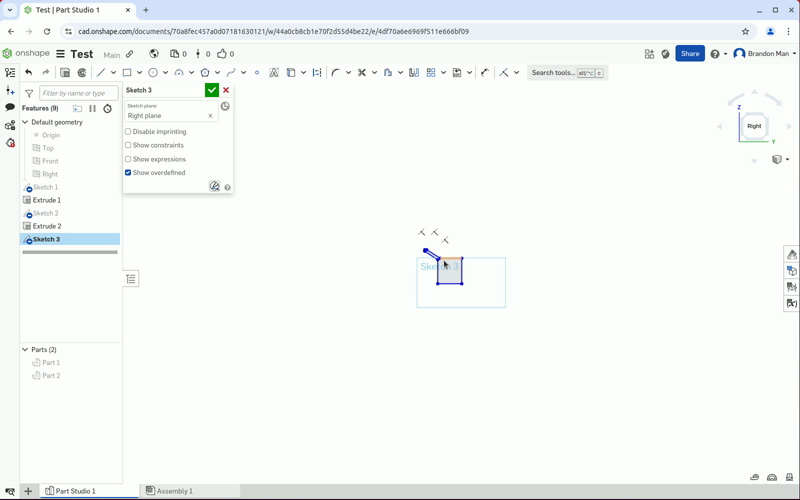
scroll(6)
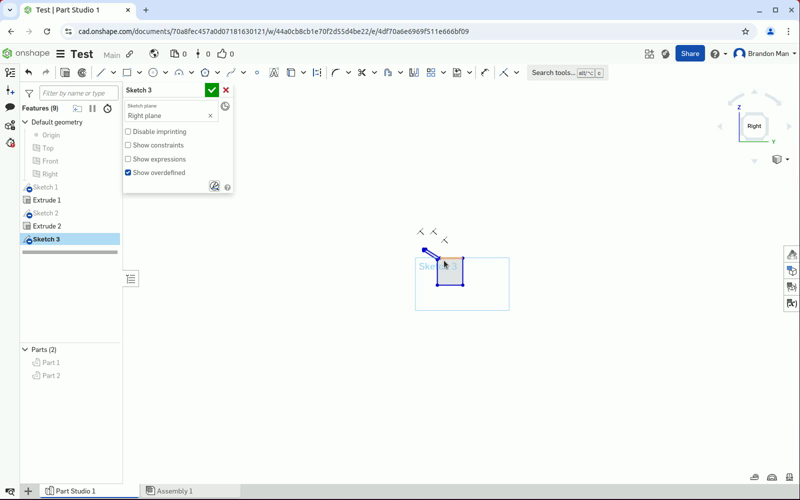
scroll(6)
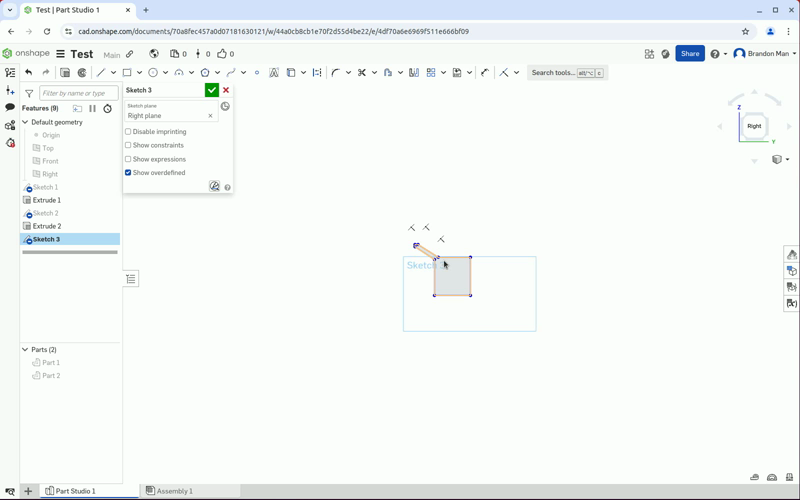
scroll(6)
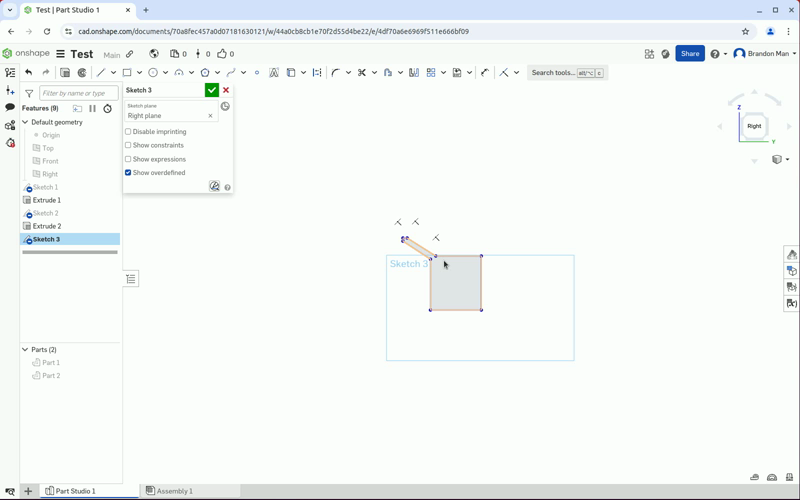
scroll(6)
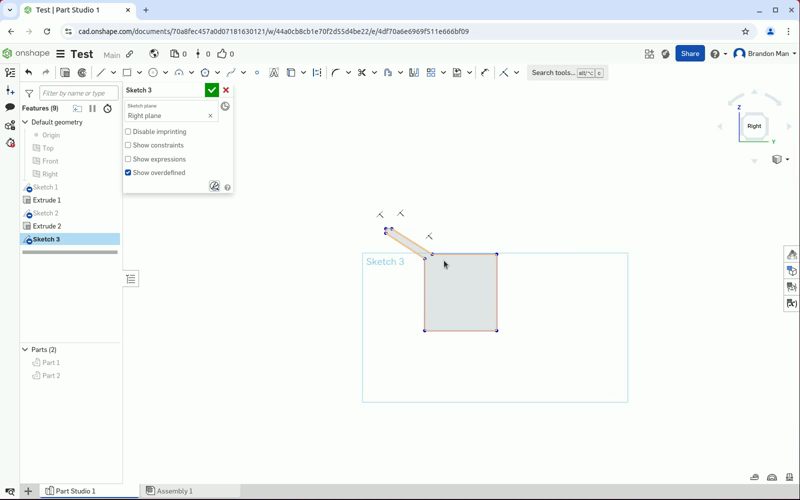
scroll(6)
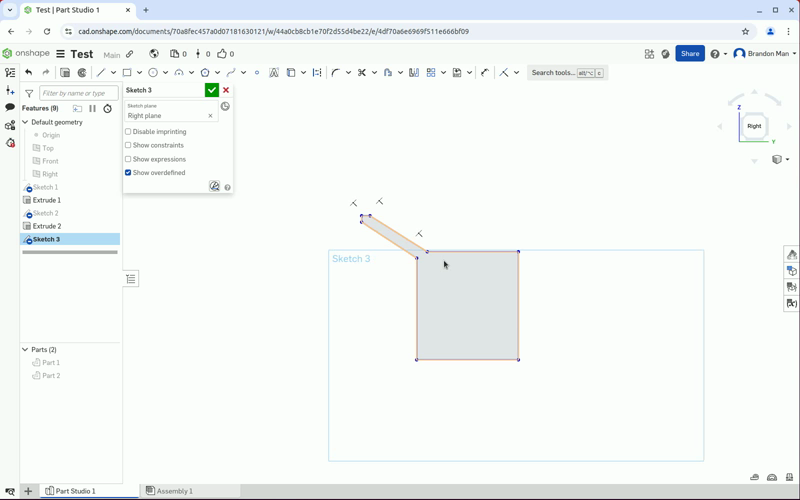
scroll(6)
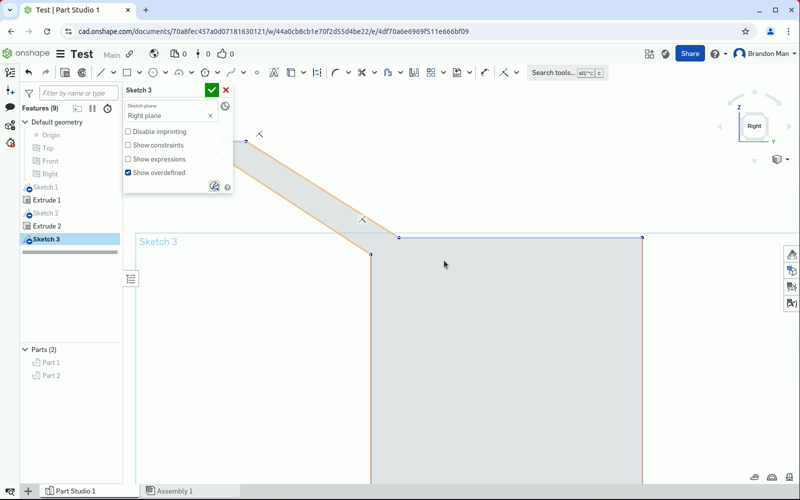
click(444, 260)
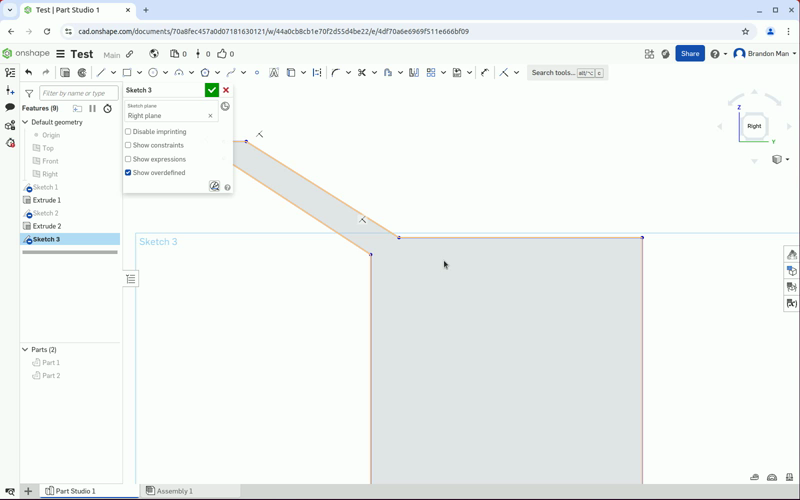
scroll(-6)
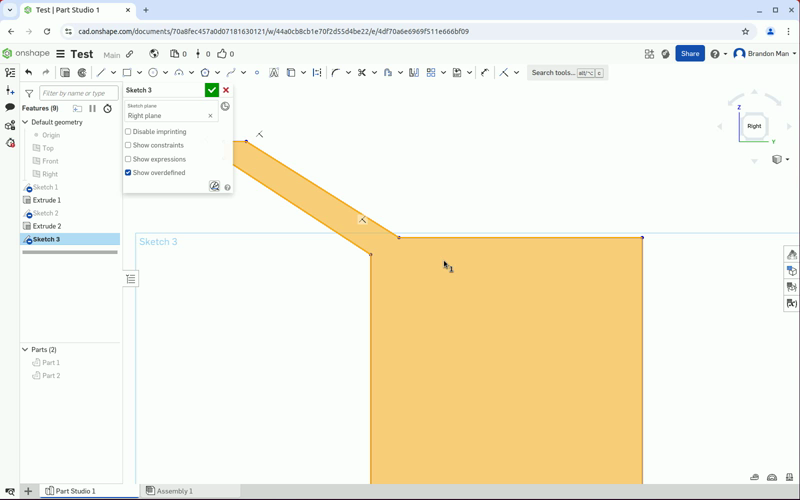
scroll(-6)
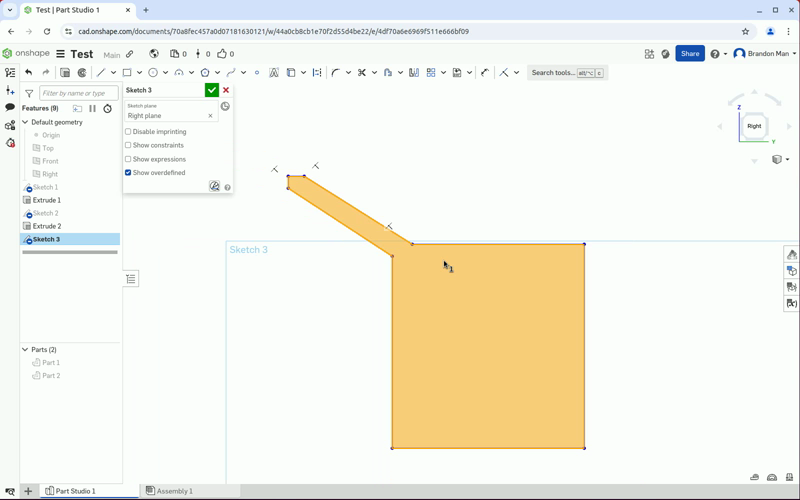
scroll(-6)
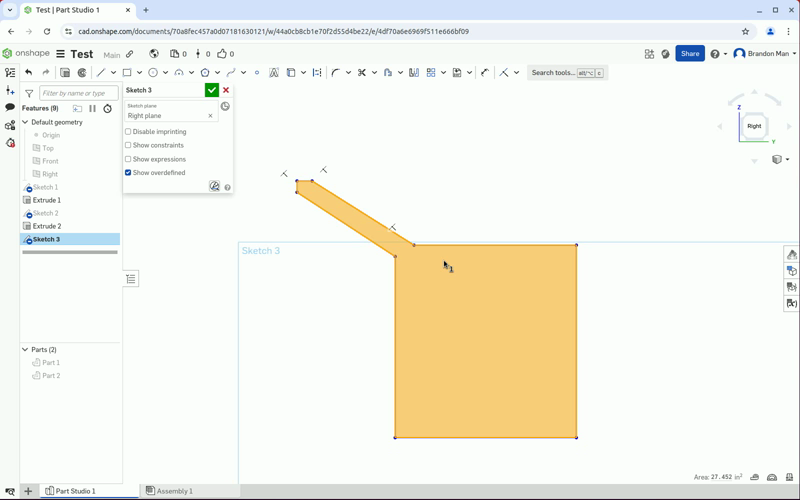
scroll(-6)
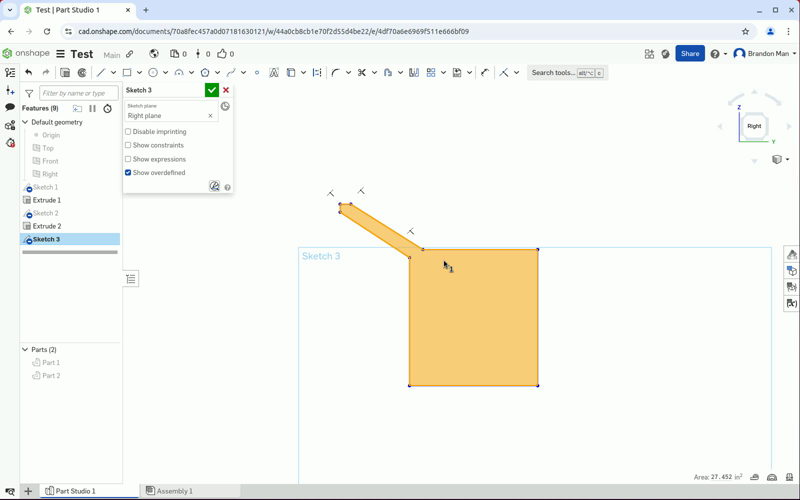
scroll(-6)
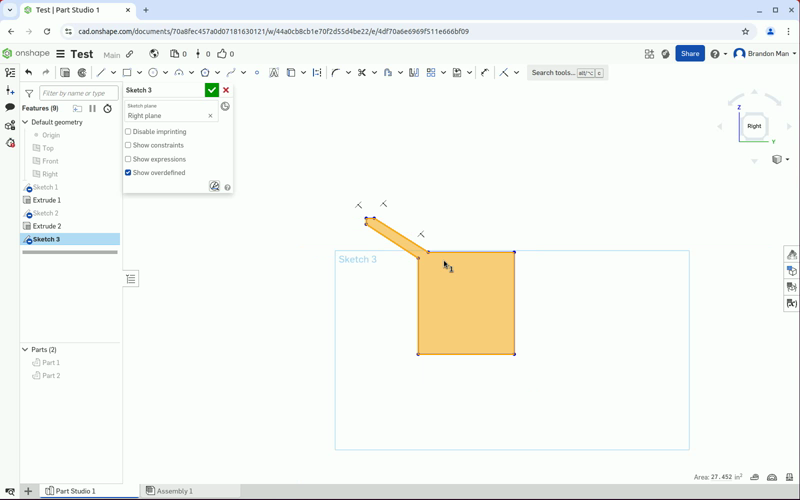
scroll(-6)
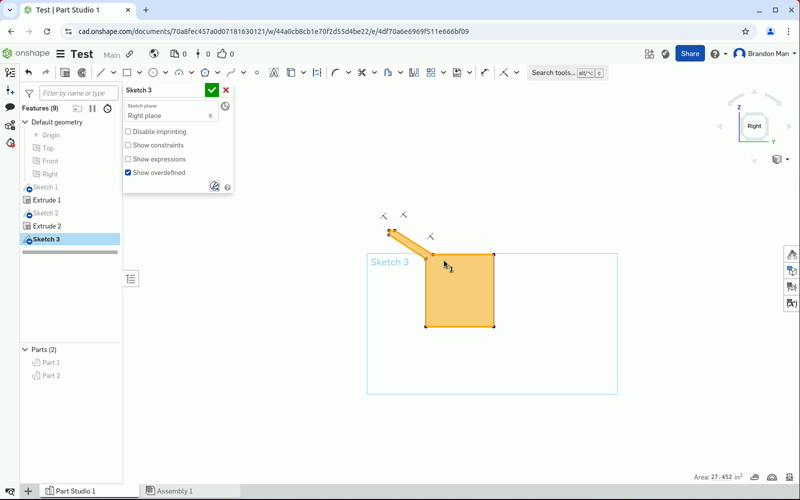
scroll(-6)
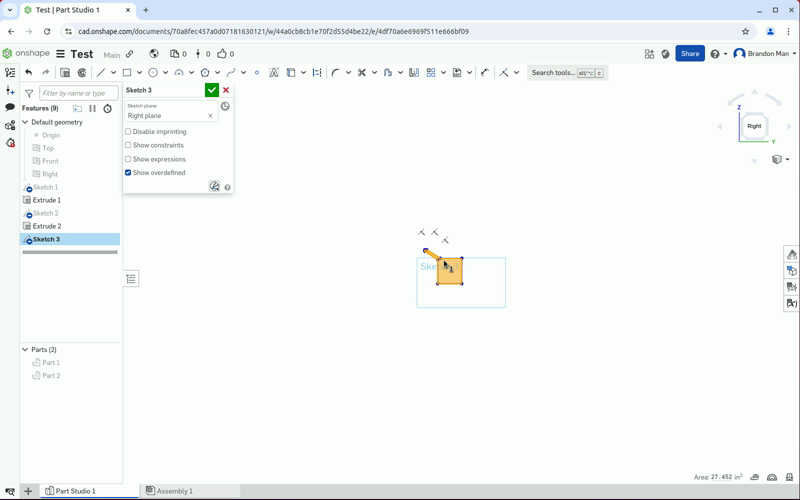
mouse_move(73, 352)
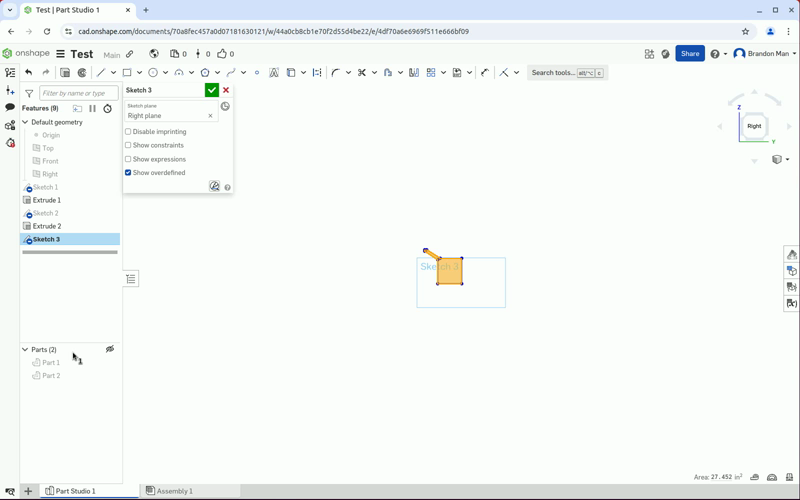
key(shift+y)
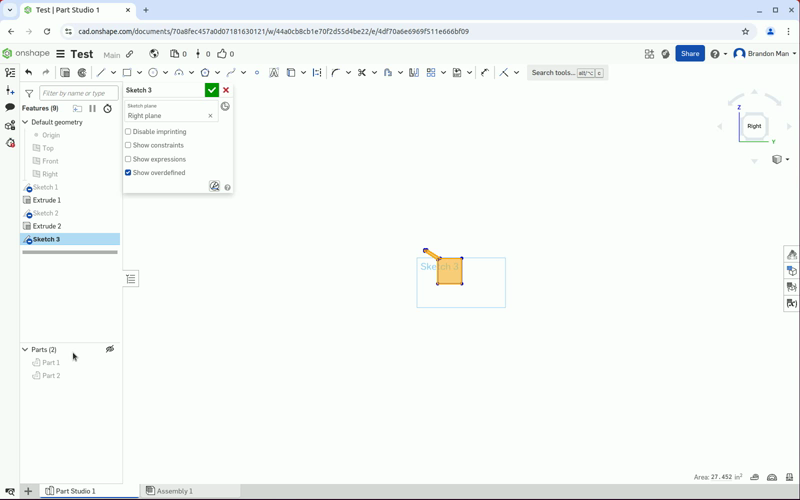
key(shift+e)
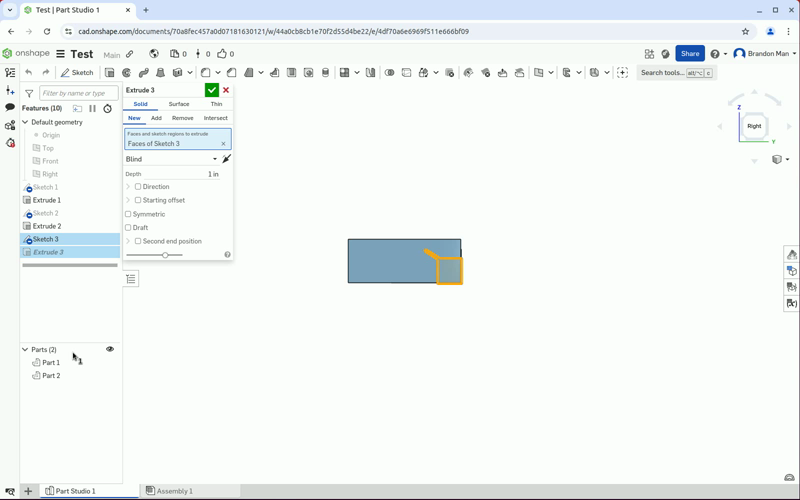
mouse_move(143, 106)
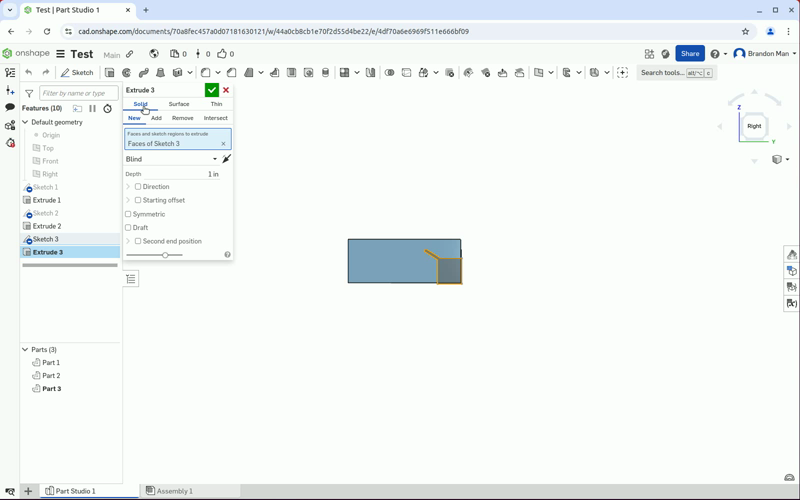
click(143, 106)
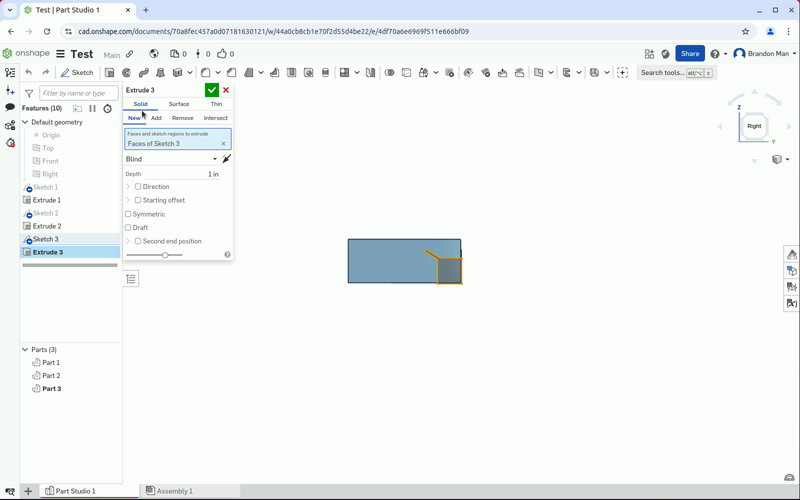
mouse_move(137, 120)
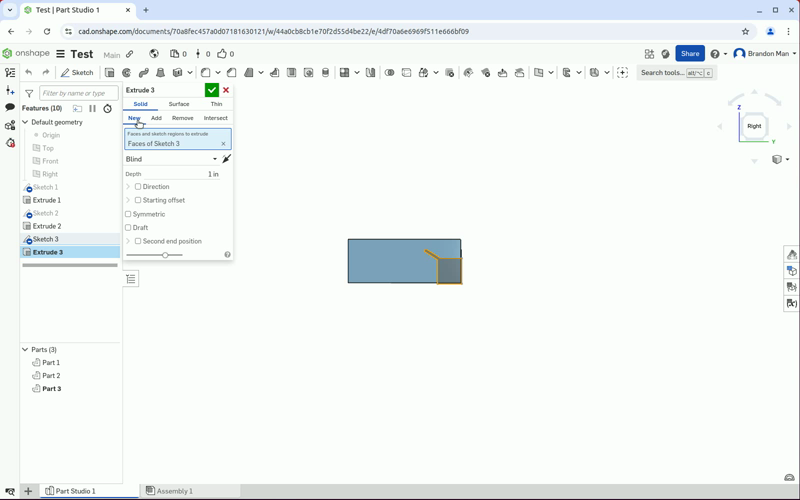
click(137, 120)
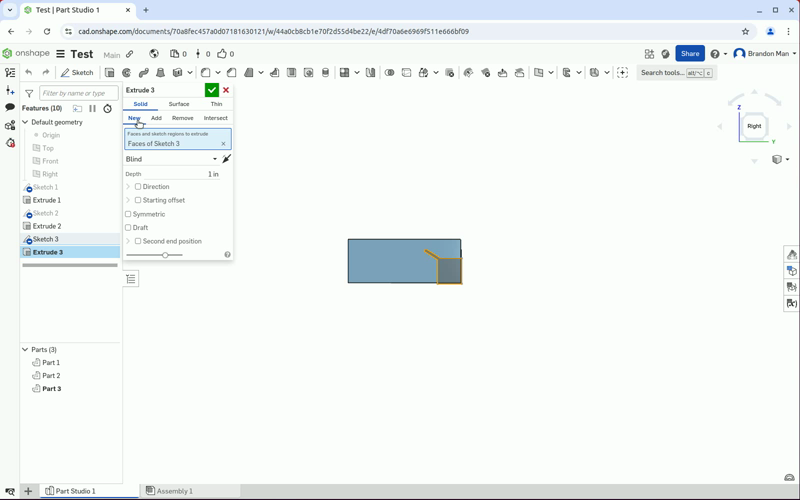
key(tab, 4)
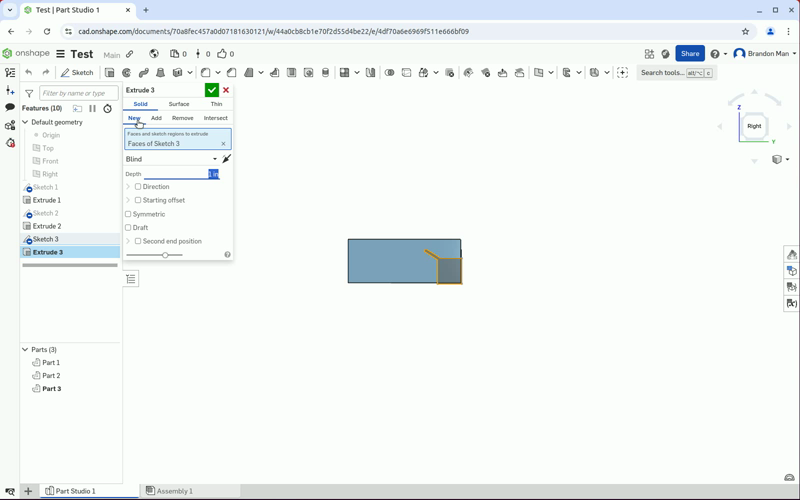
text(3.37)
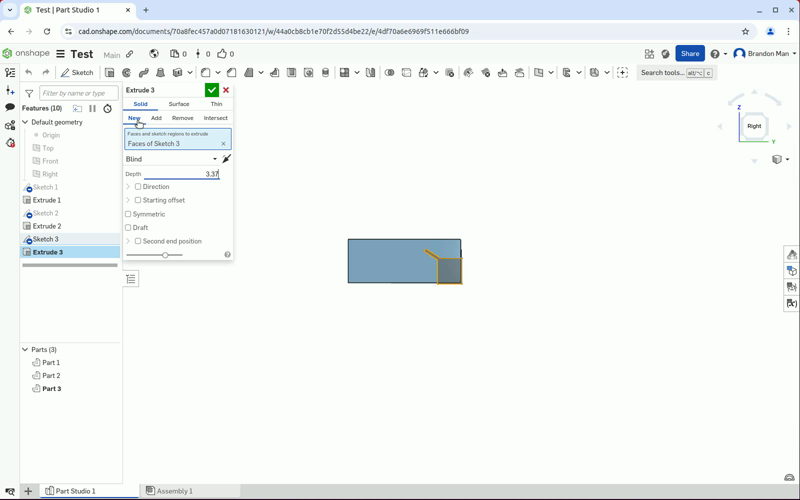
key(enter)
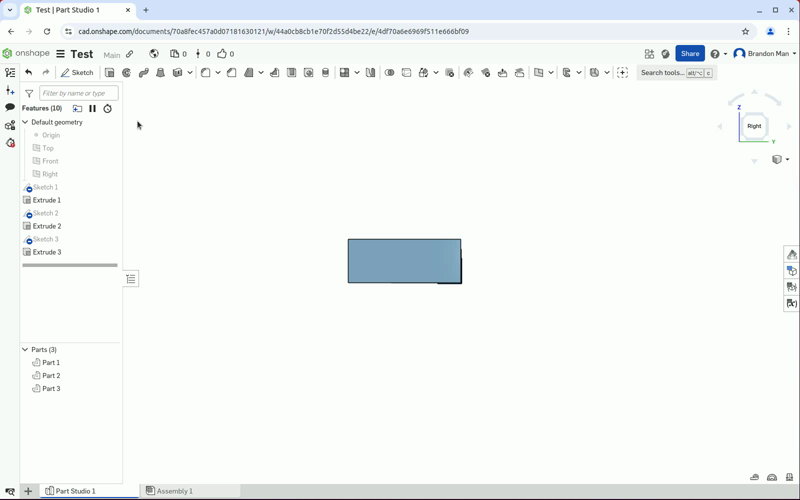
key(shift+h)
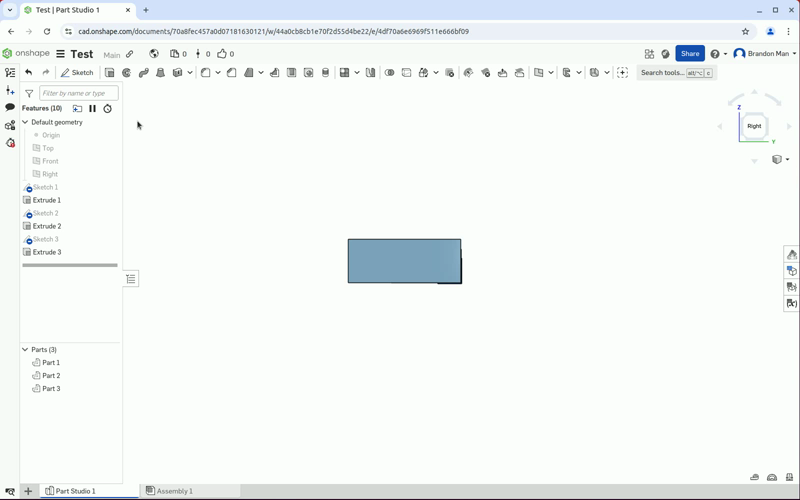
key(shift+h)
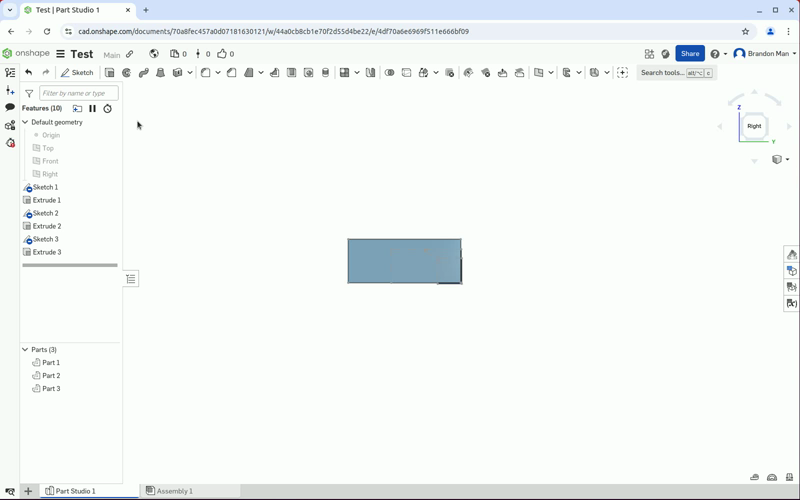
key(shift+7)
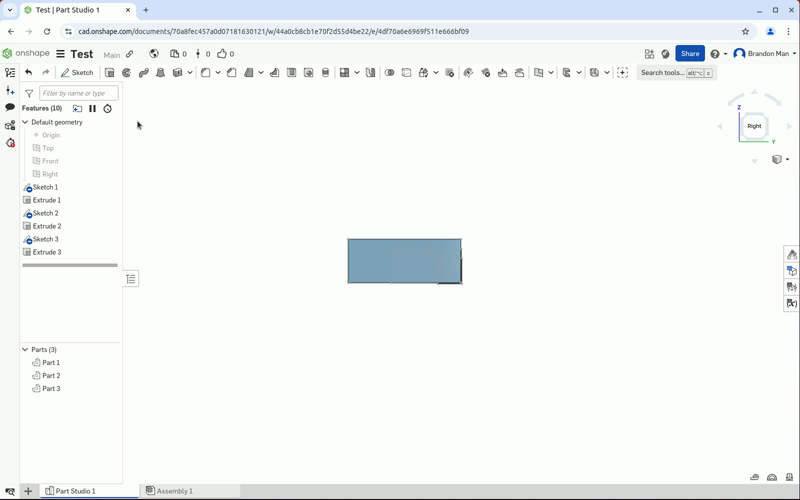
key(right, 2)
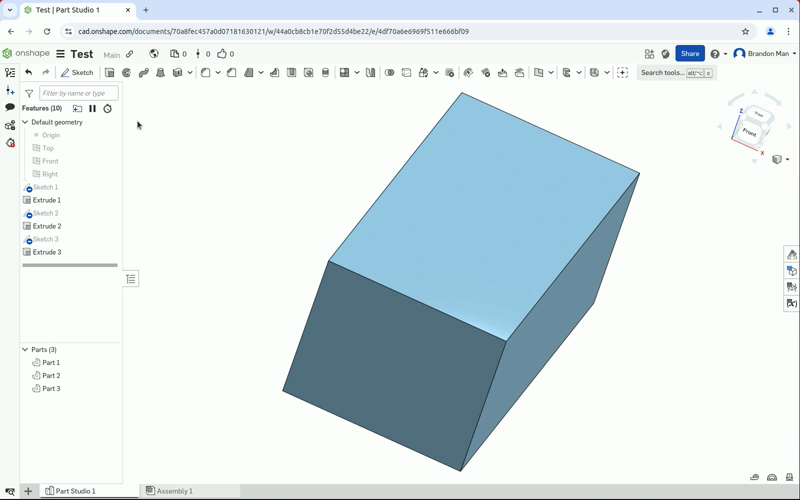
key(down, 2)
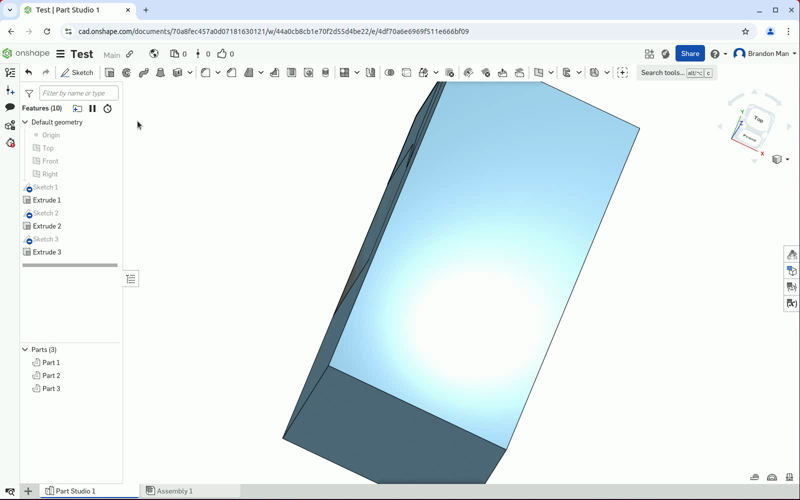
key(up, 2)
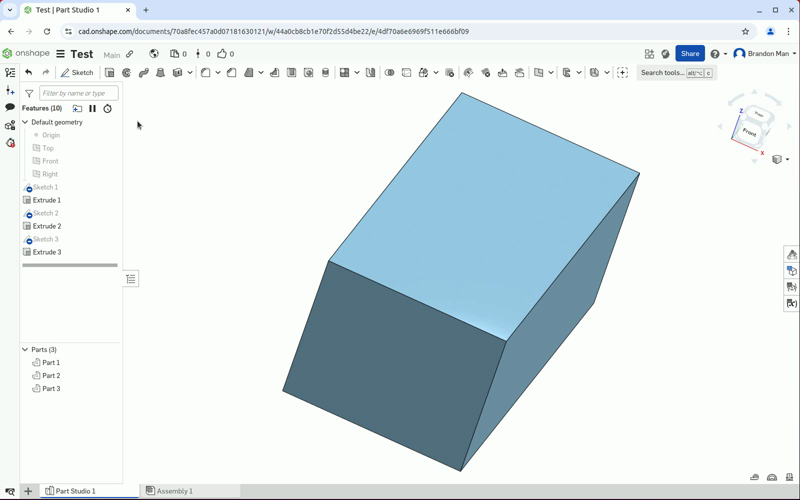
key(left, 2)
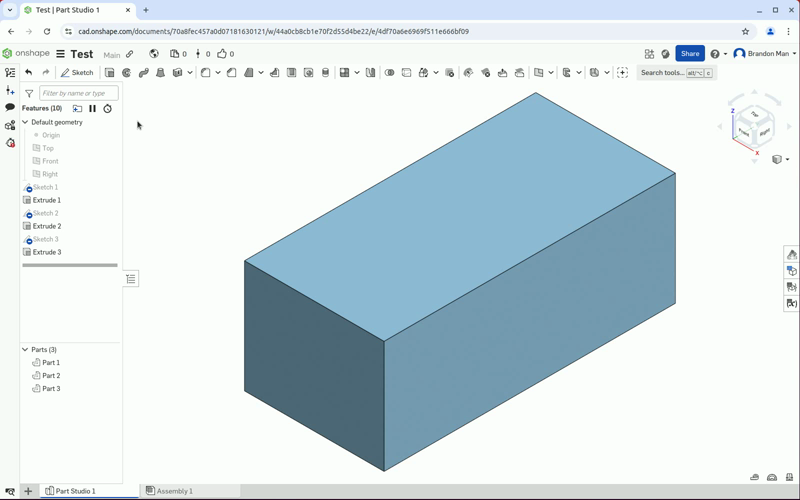
mouse_move(73, 189)
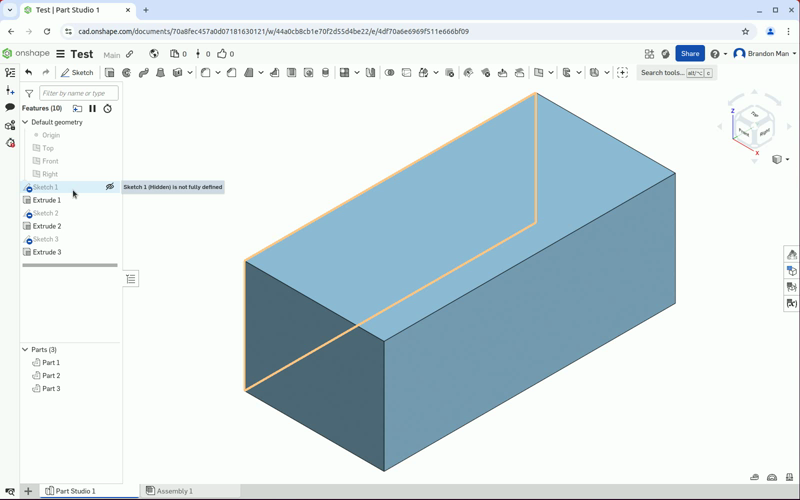
click(73, 189)